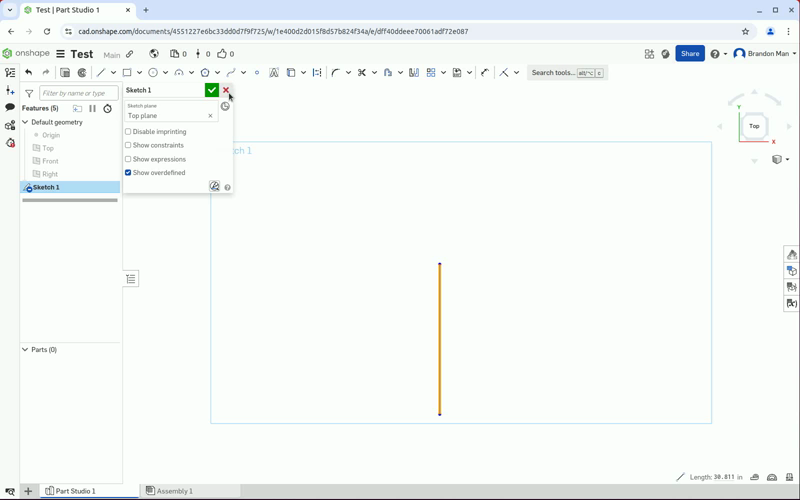
key(shift+h)
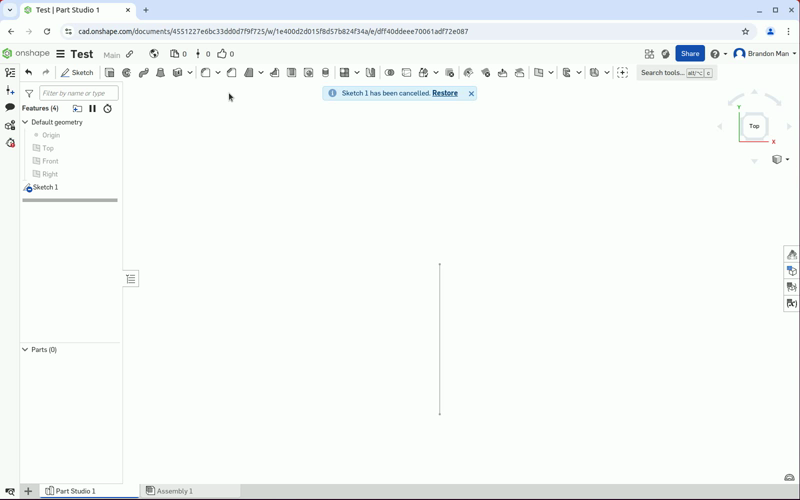
mouse_move(73, 352)
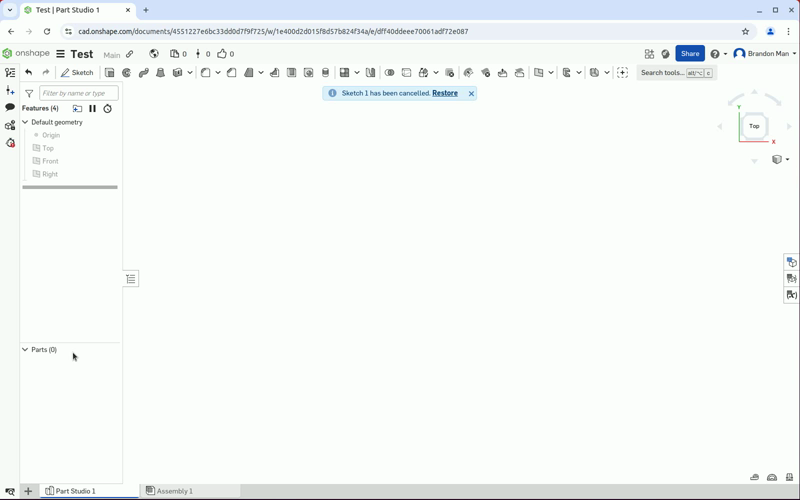
key(y)
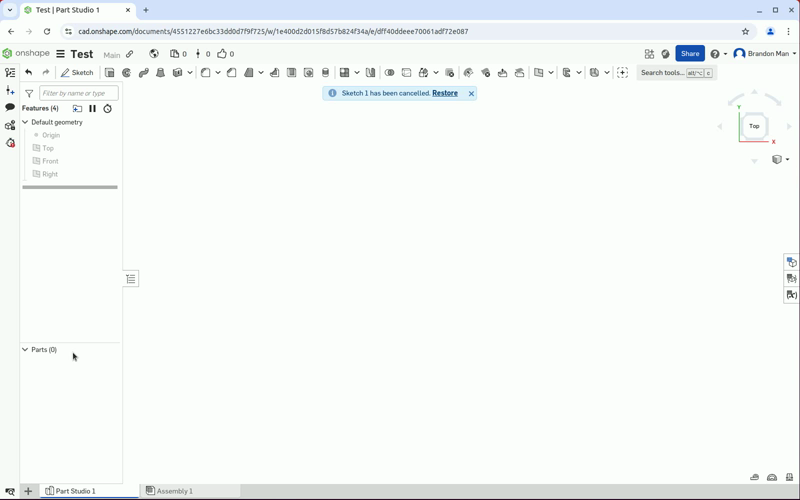
key(shift+p)
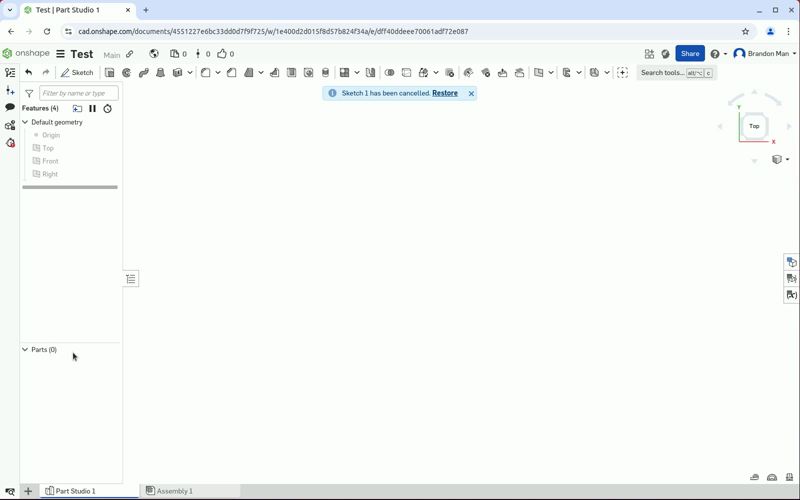
key(space)
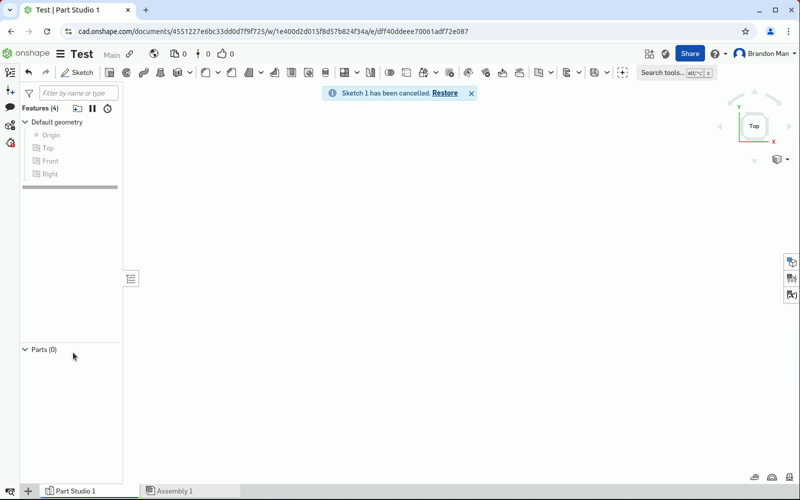
key_down(shift)
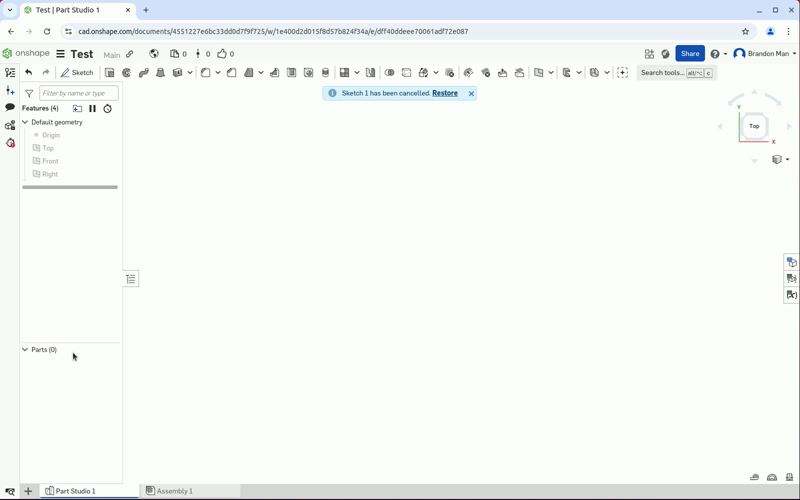
key(up)
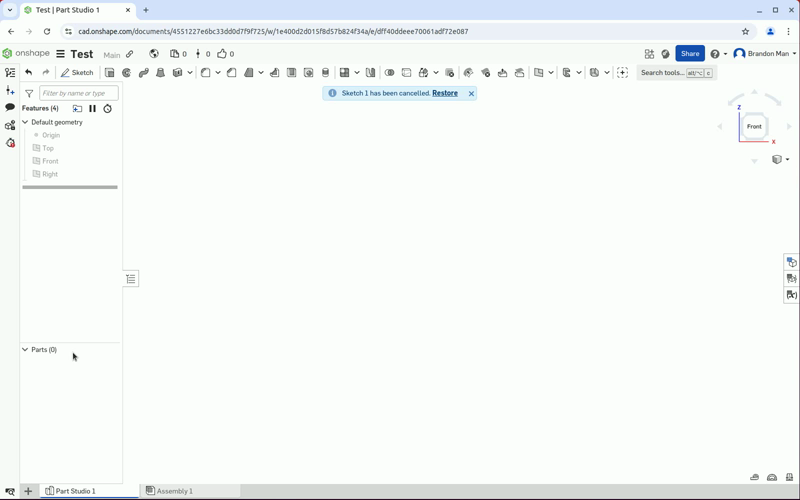
key_up(shift)
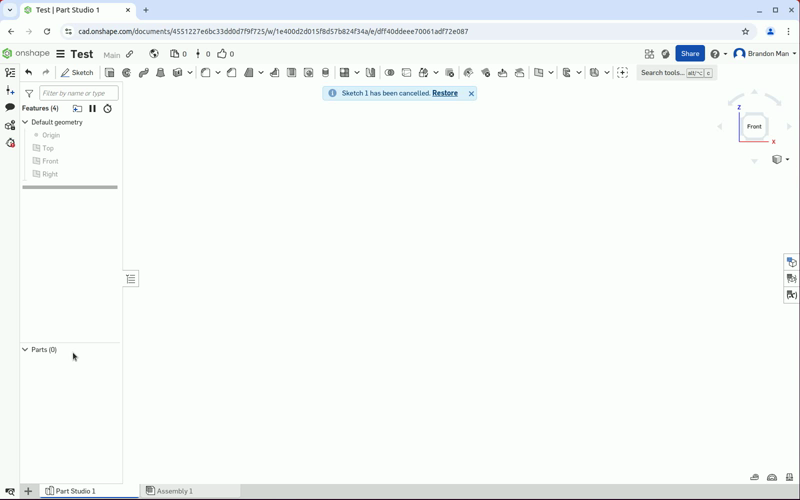
mouse_move(73, 352)
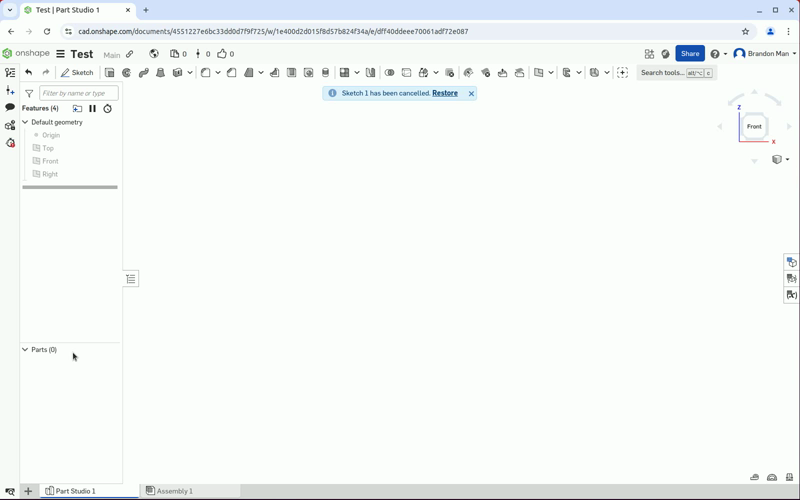
key(shift+y)
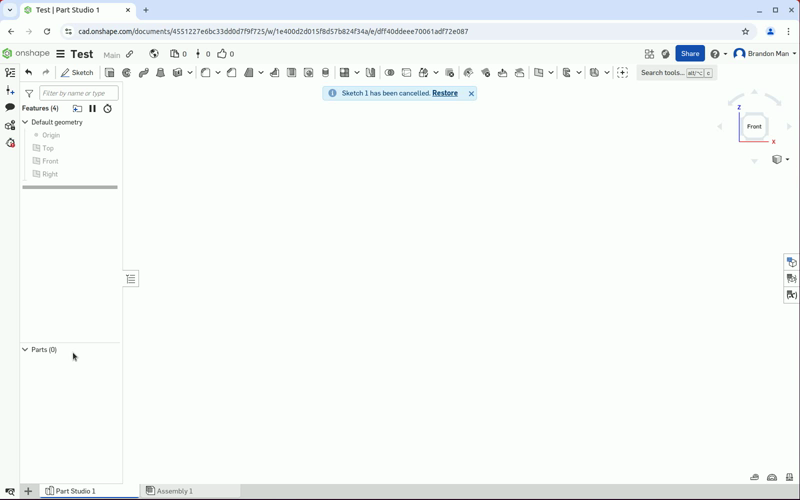
key(shift+s)
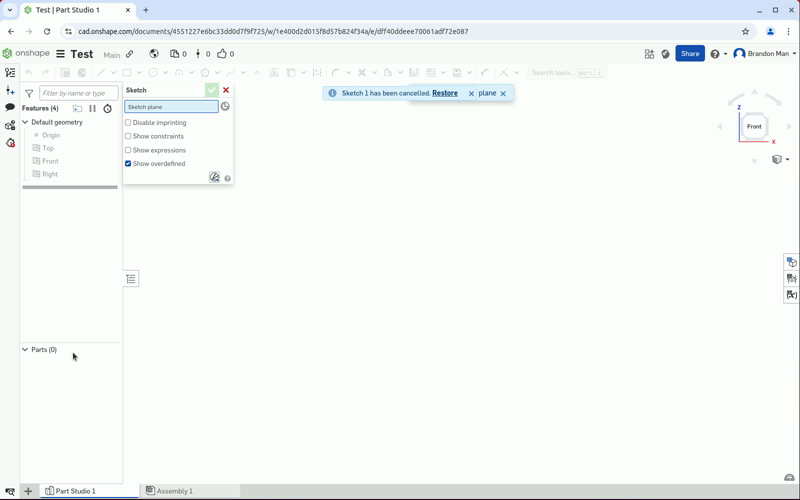
mouse_move(73, 163)
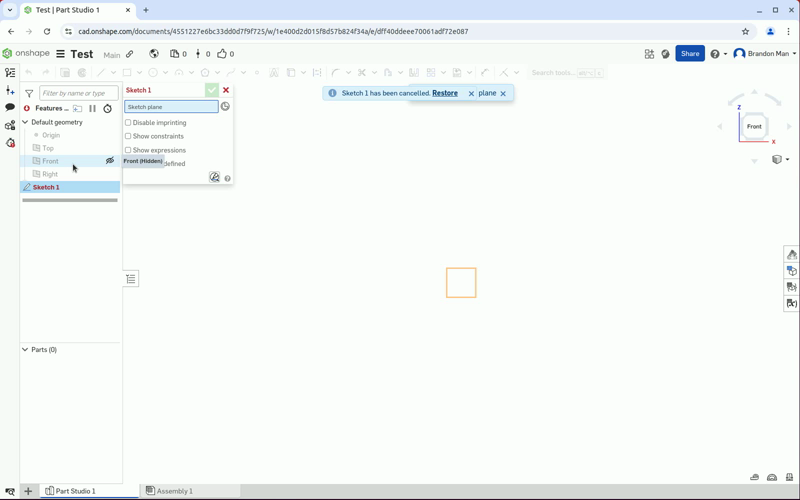
click(73, 163)
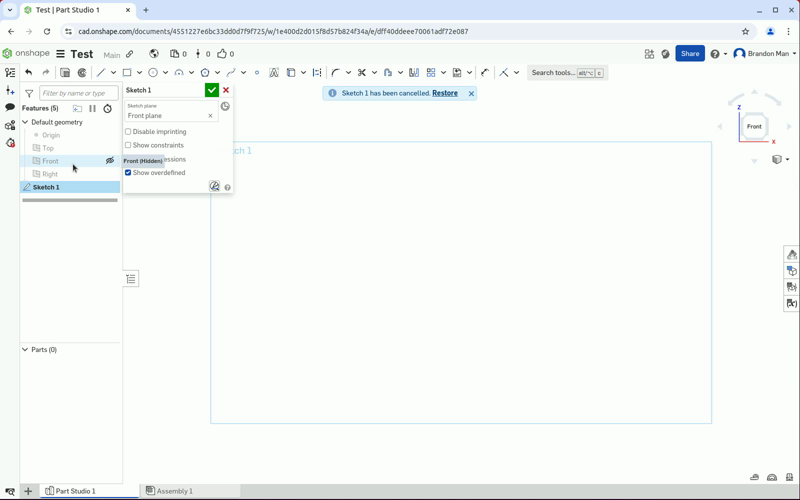
mouse_move(73, 352)
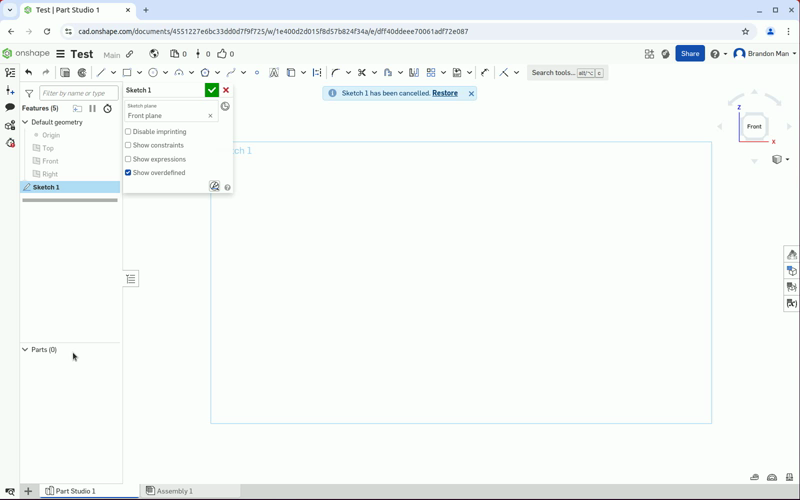
key(y)
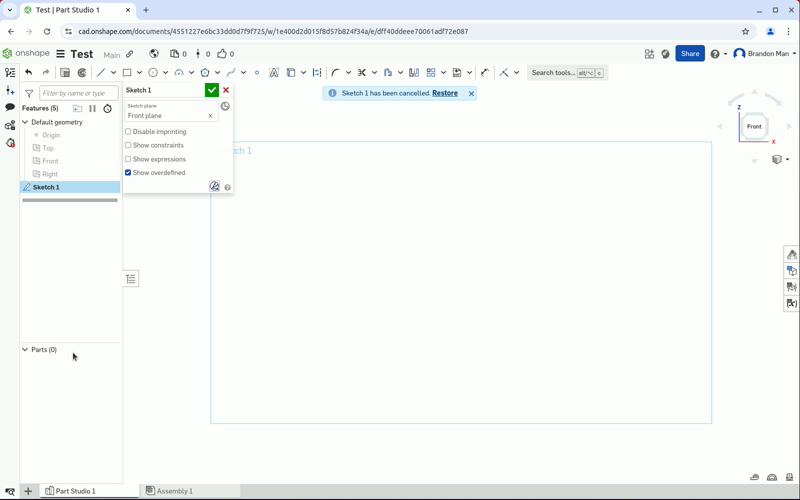
key(l)
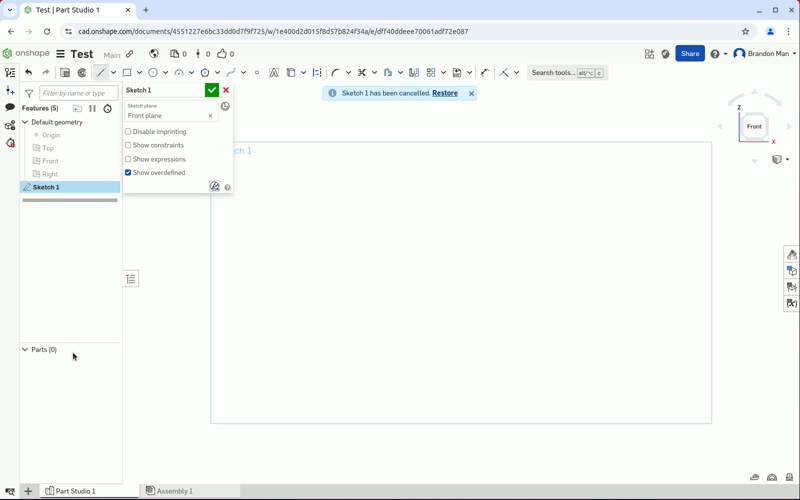
key_down(shift)
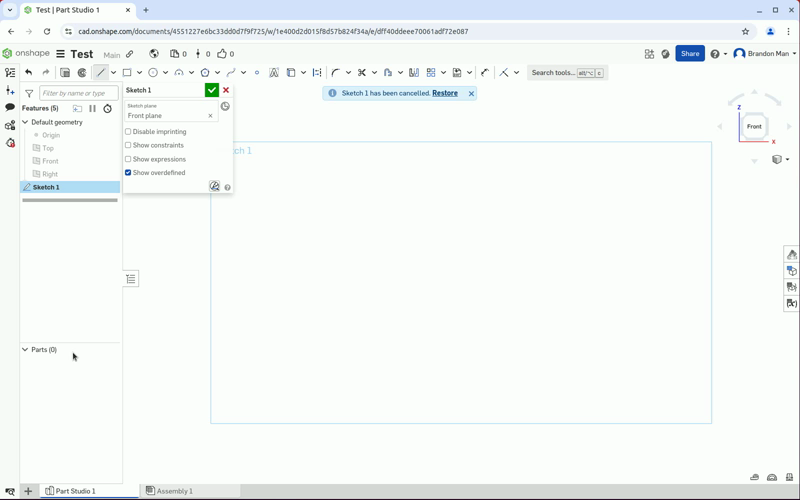
mouse_move(376, 285)
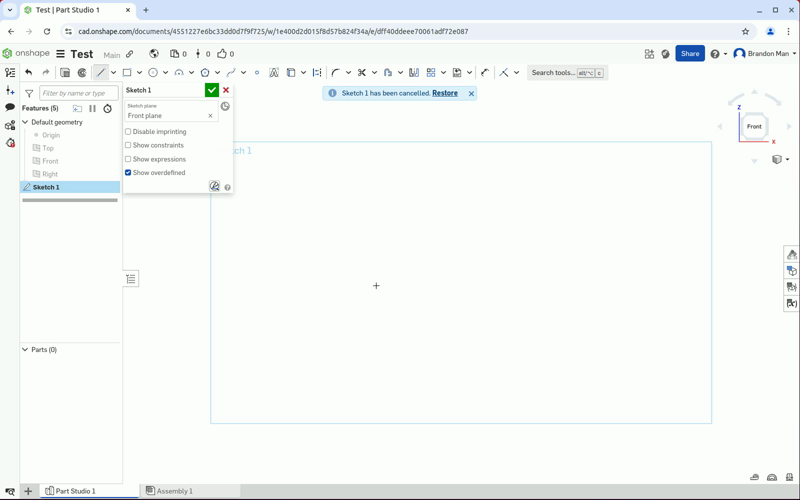
click(376, 285)
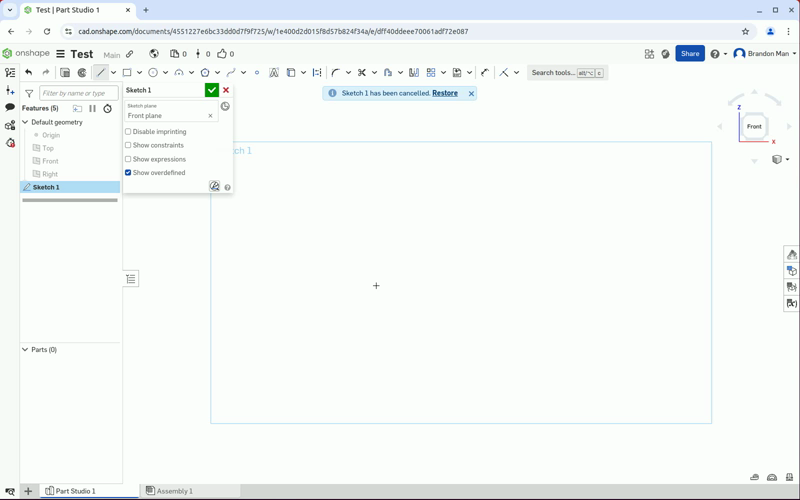
key_up(shift)
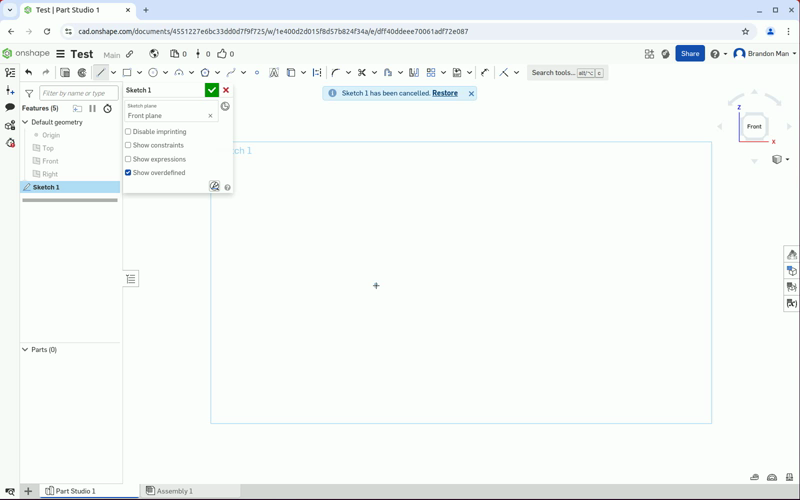
key_down(shift)
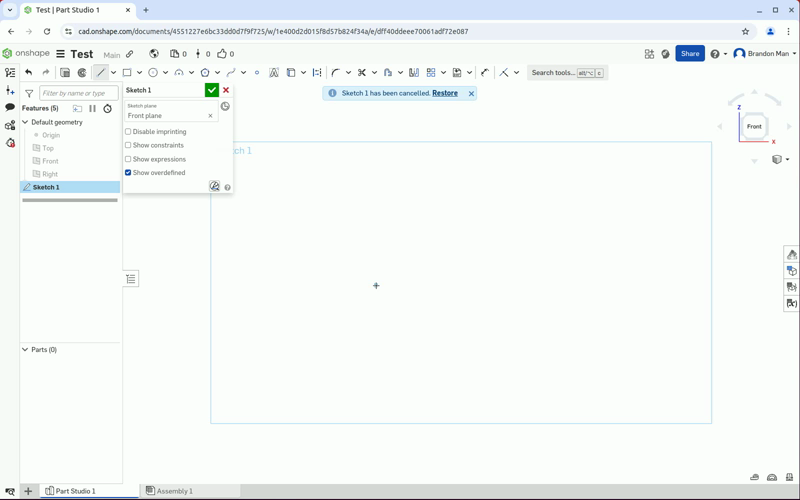
mouse_move(516, 285)
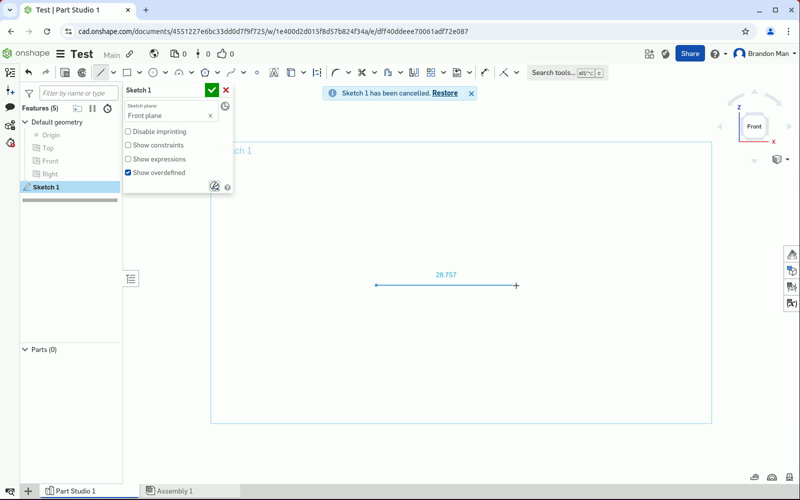
click(516, 285)
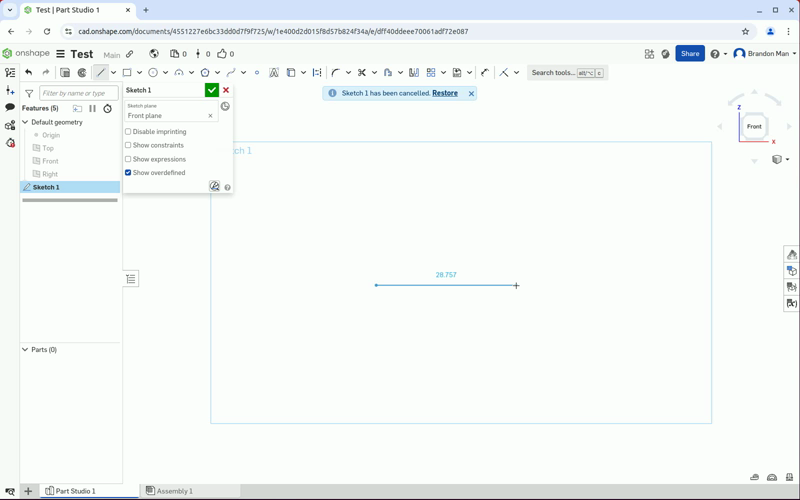
key_up(shift)
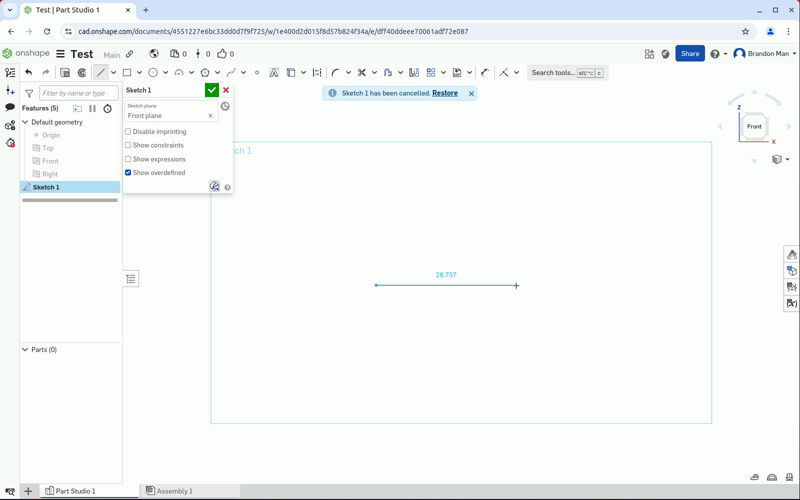
key_down(shift)
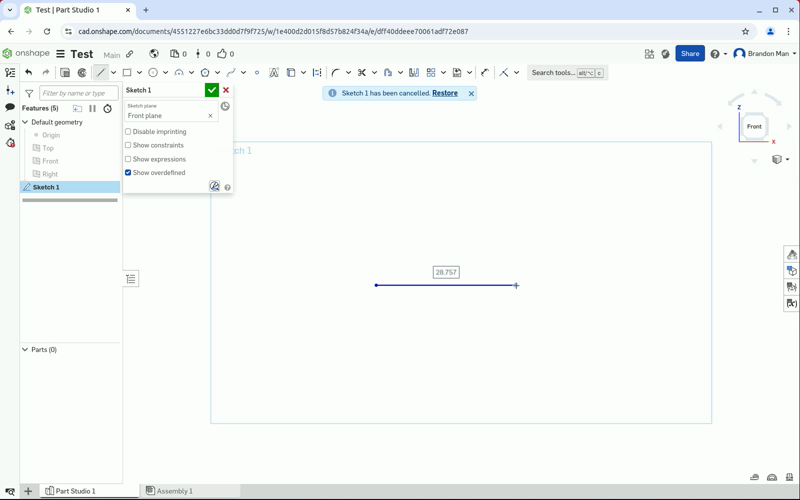
mouse_move(546, 285)
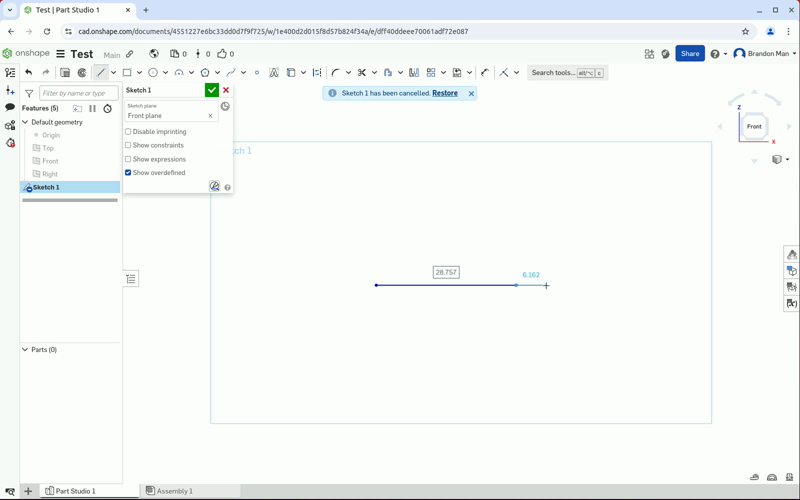
mouse_move(544, 285)
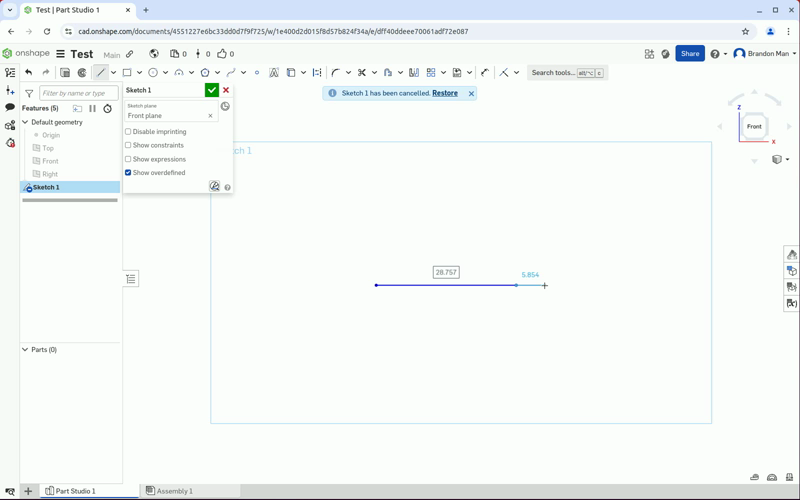
click(544, 285)
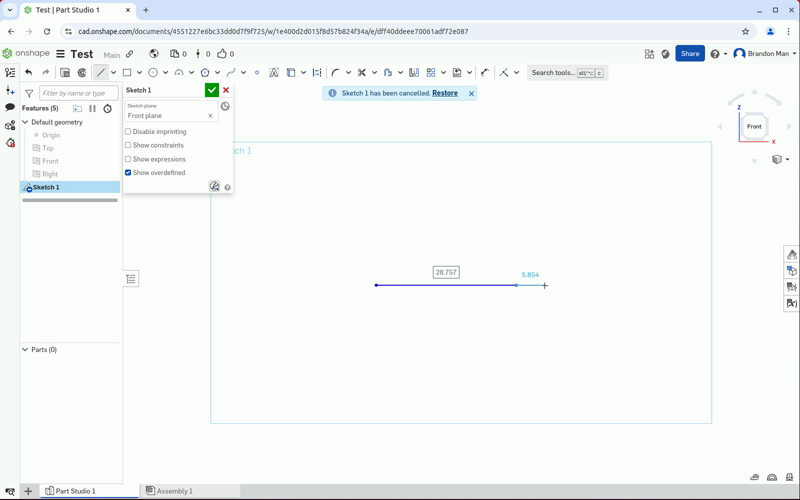
key_up(shift)
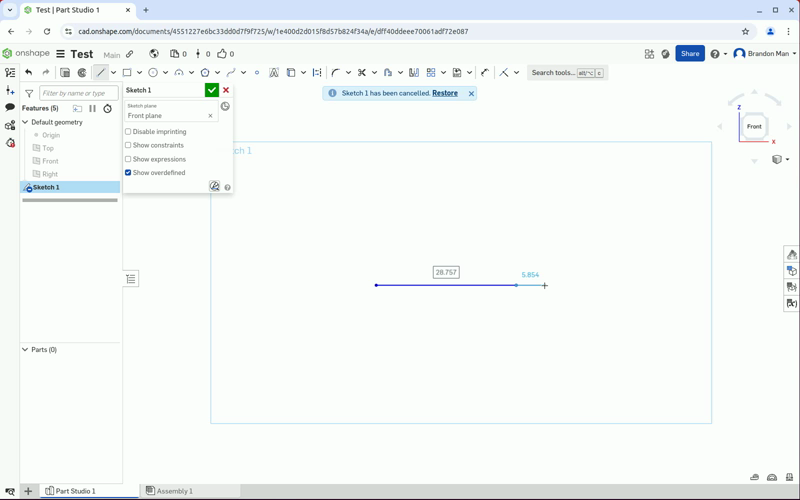
key_down(shift)
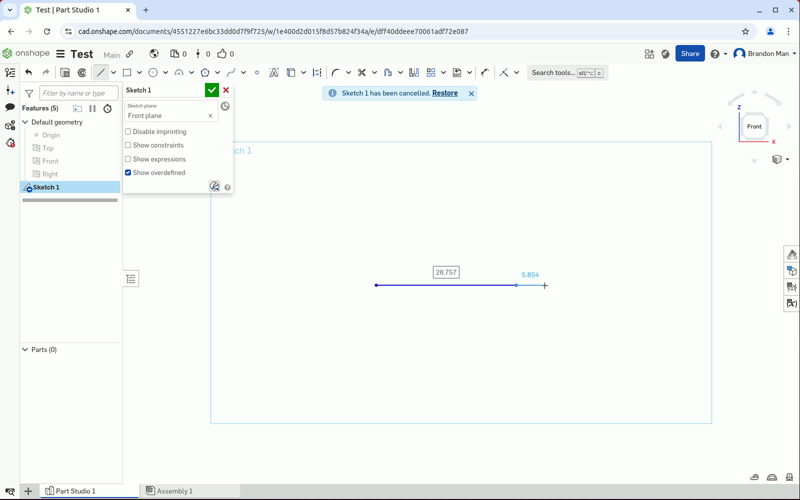
mouse_move(574, 285)
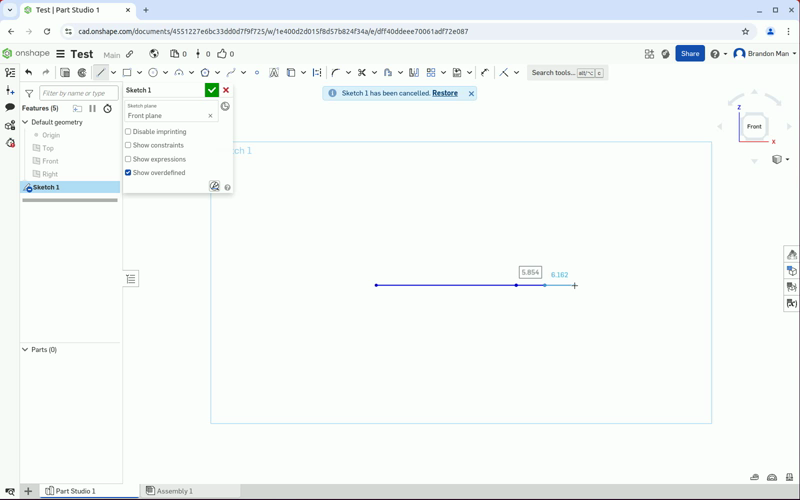
mouse_move(544, 279)
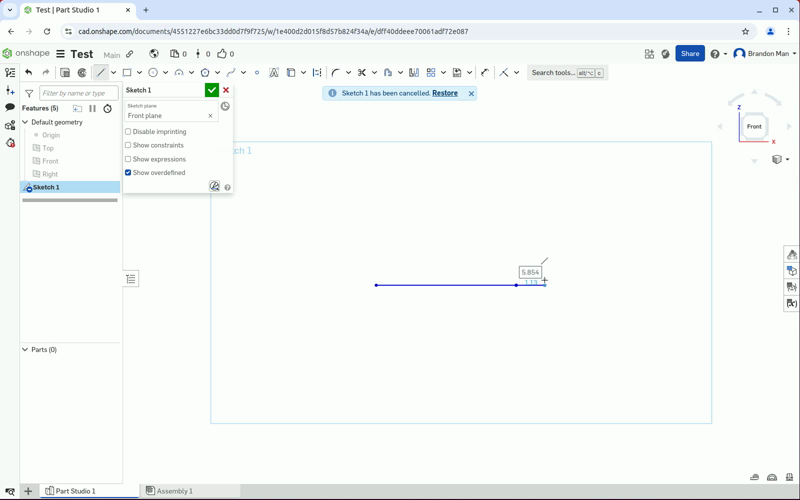
scroll(6)
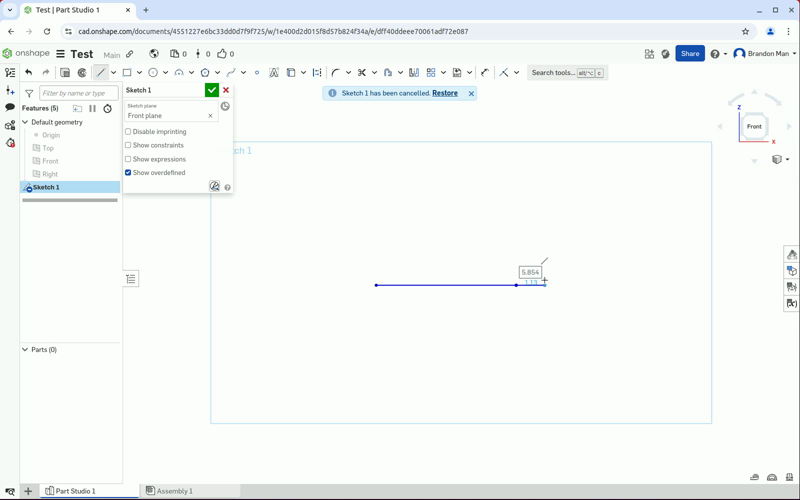
scroll(6)
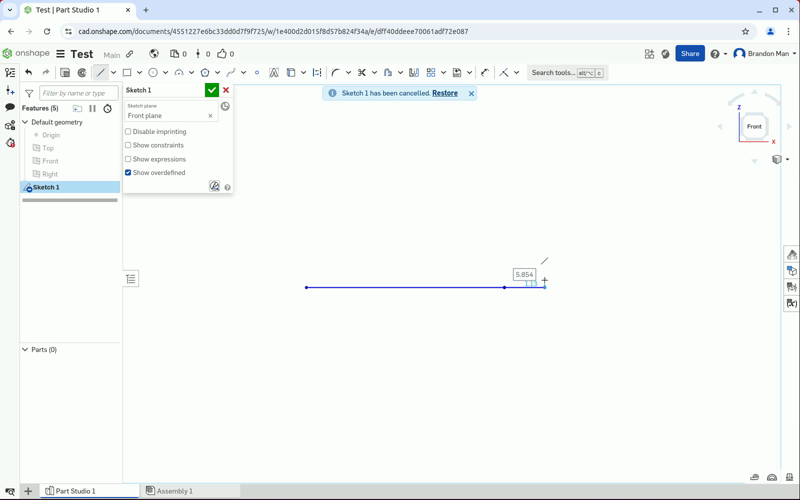
scroll(6)
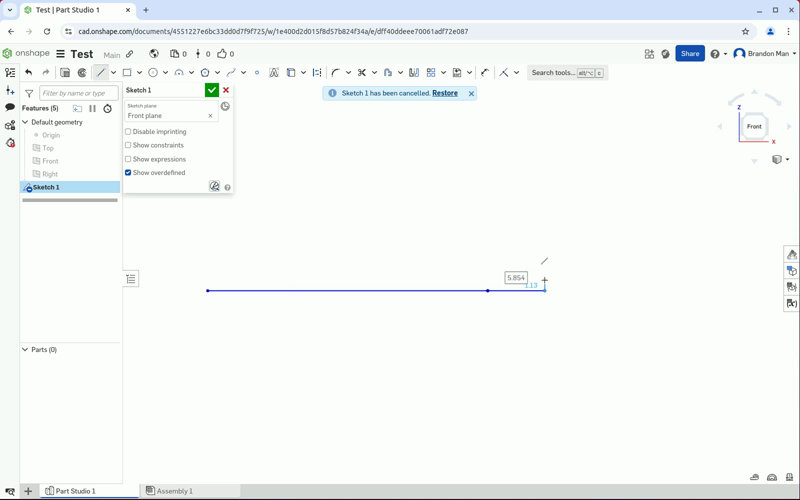
scroll(6)
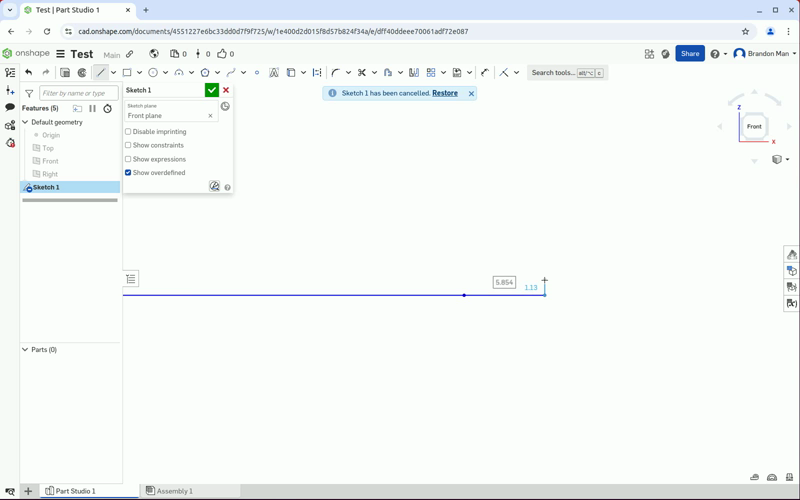
scroll(6)
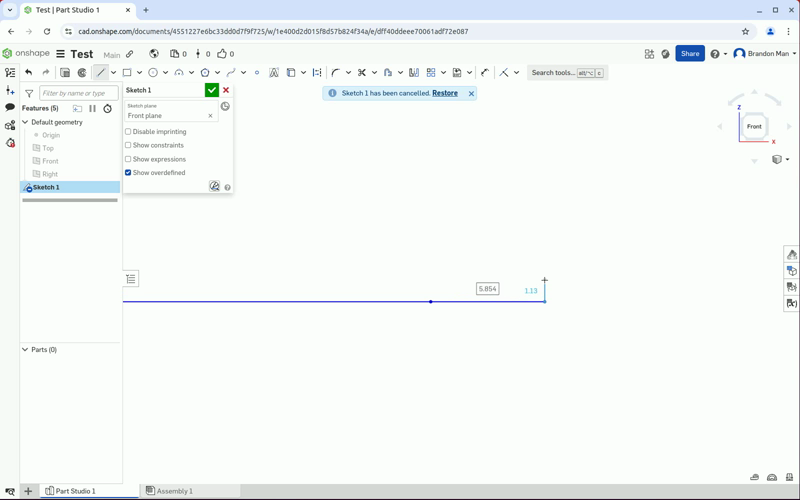
scroll(6)
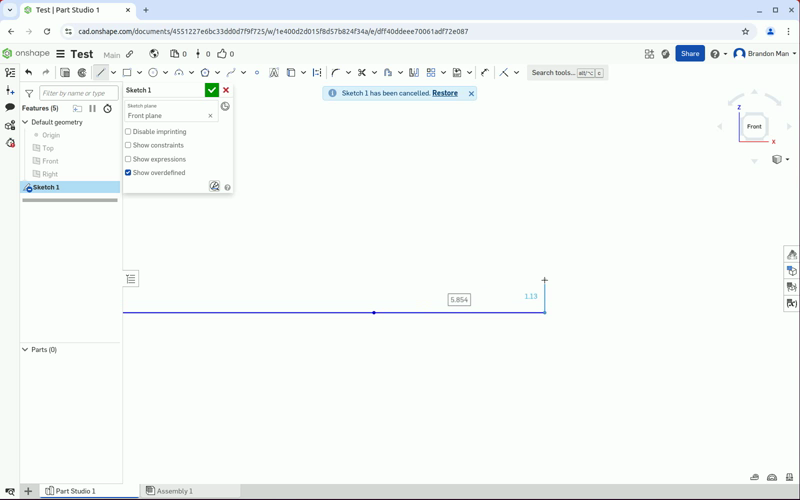
scroll(6)
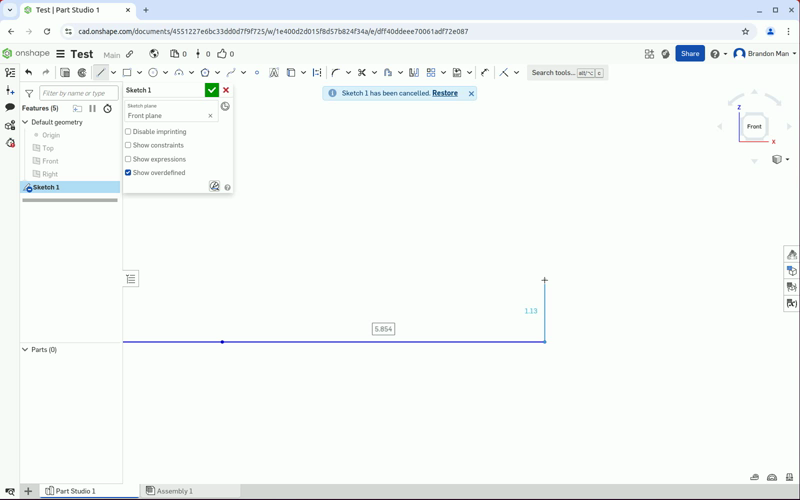
click(544, 279)
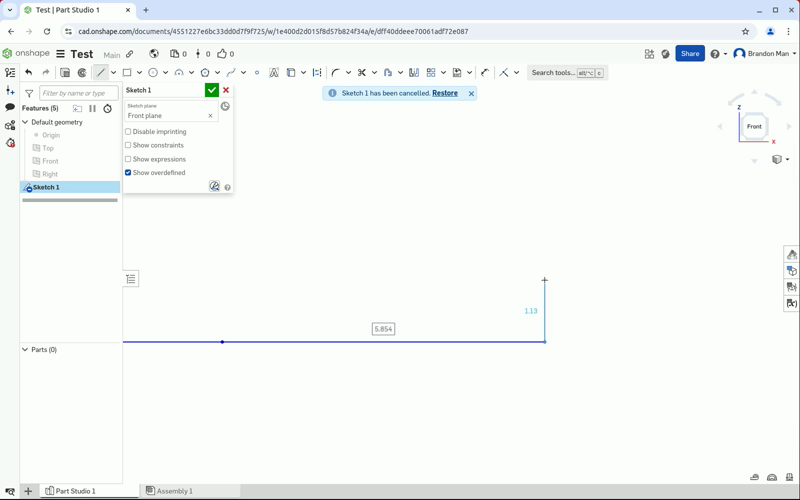
scroll(-6)
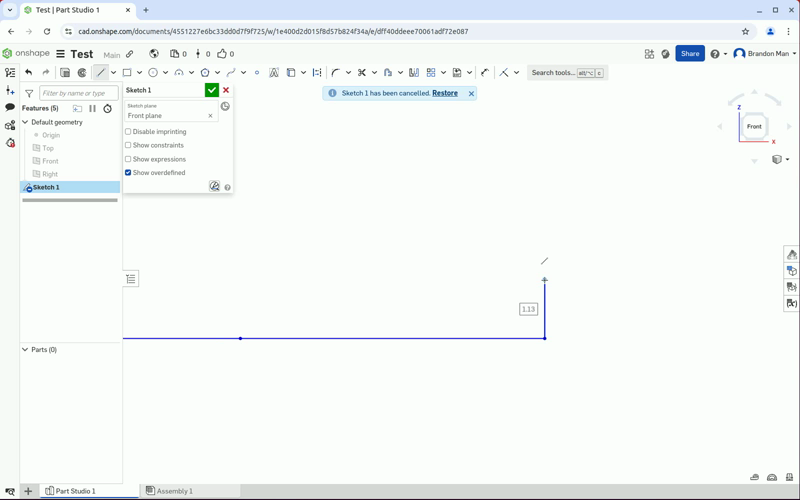
scroll(-6)
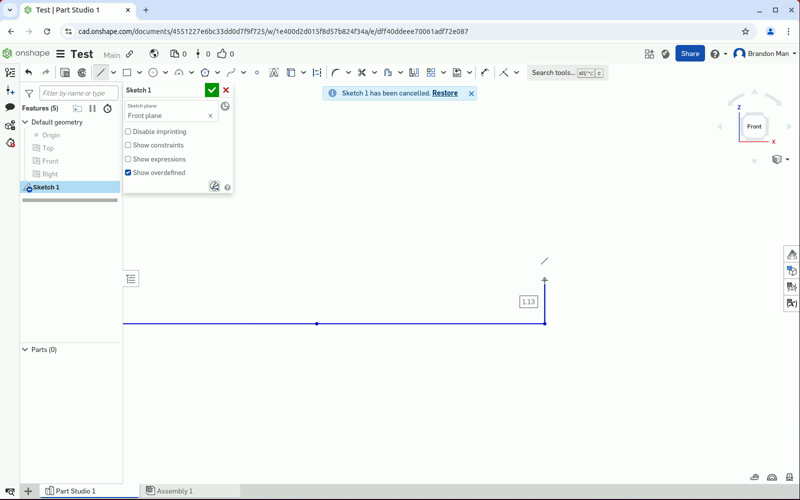
scroll(-6)
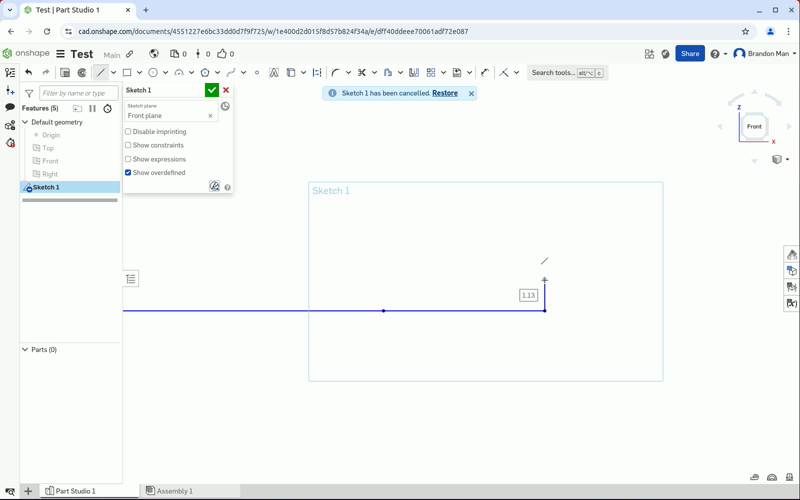
scroll(-6)
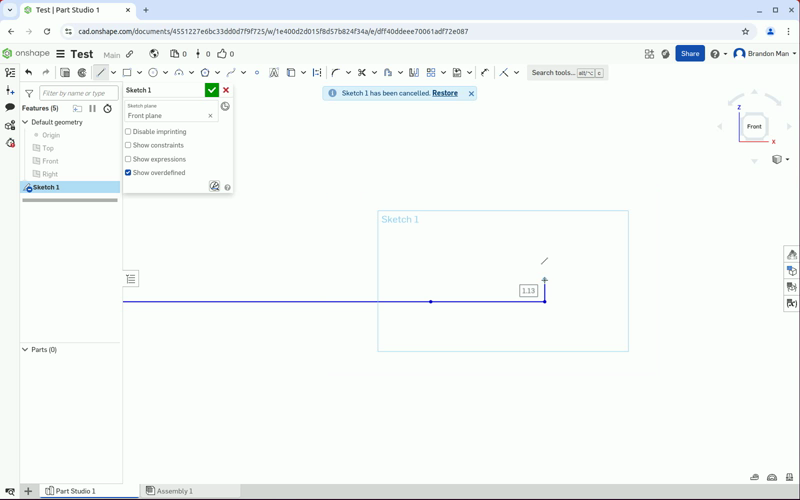
scroll(-6)
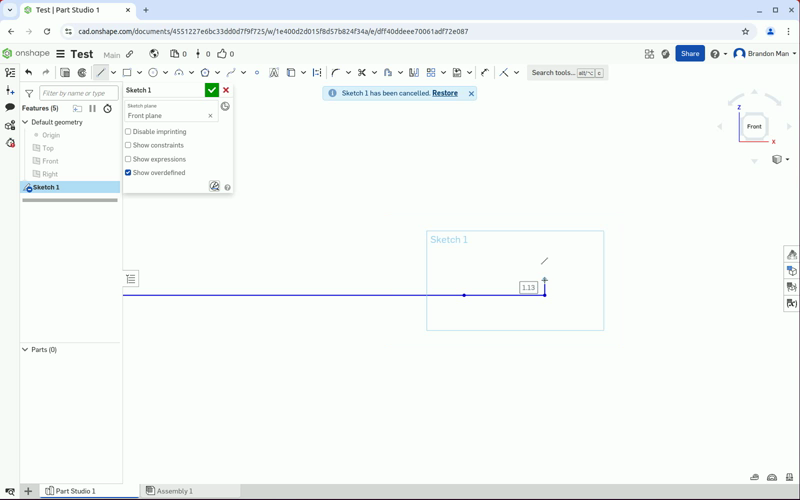
scroll(-6)
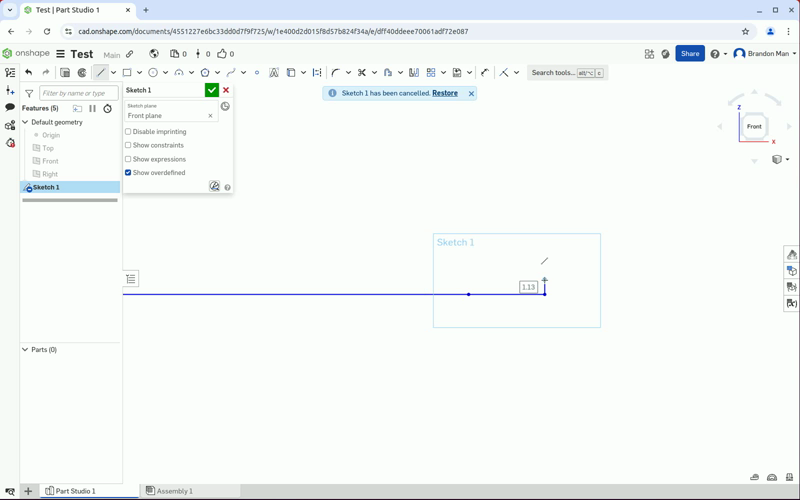
scroll(-6)
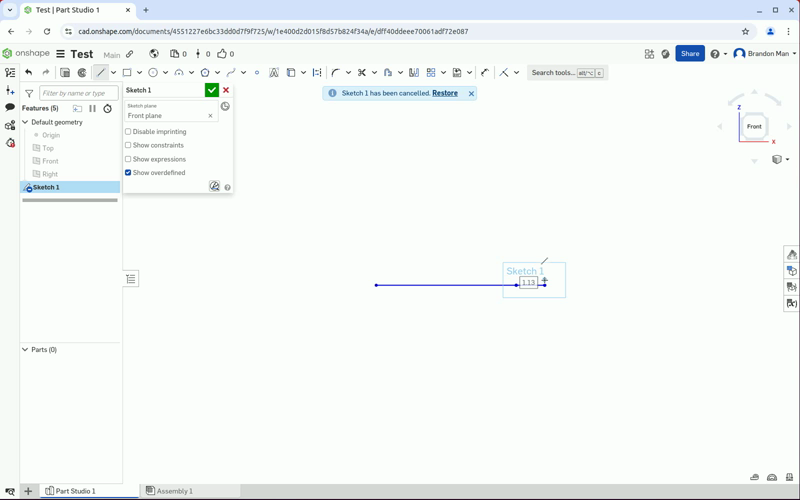
key_up(shift)
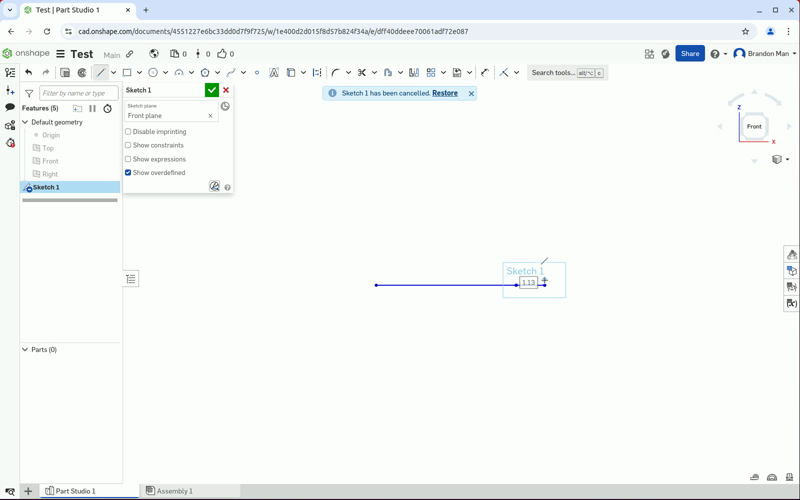
key_down(shift)
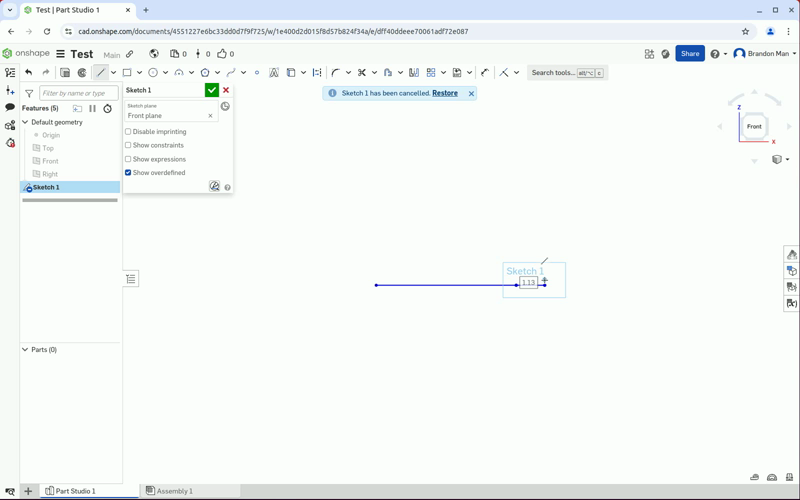
mouse_move(376, 279)
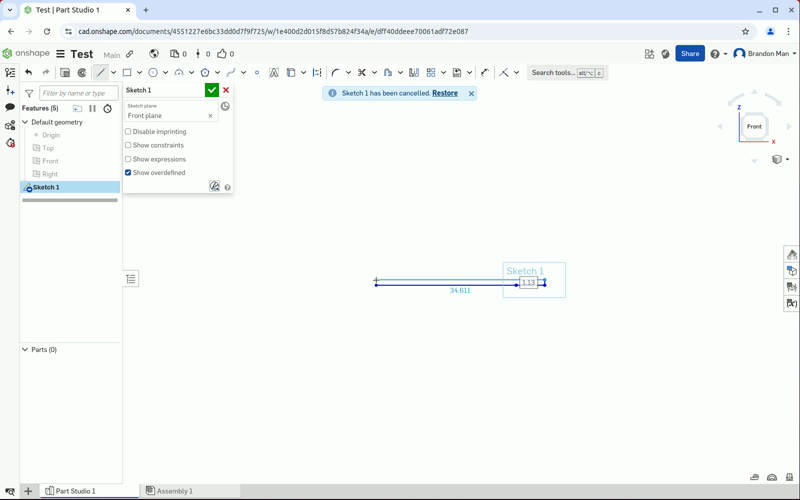
click(376, 279)
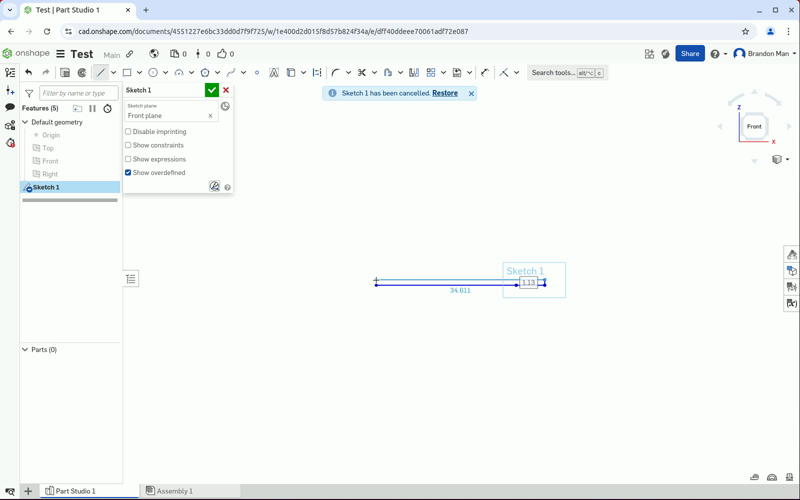
key_up(shift)
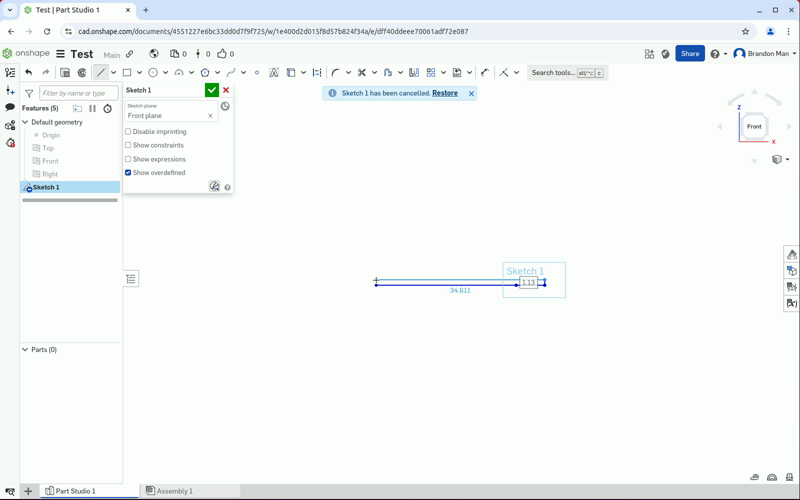
mouse_move(406, 279)
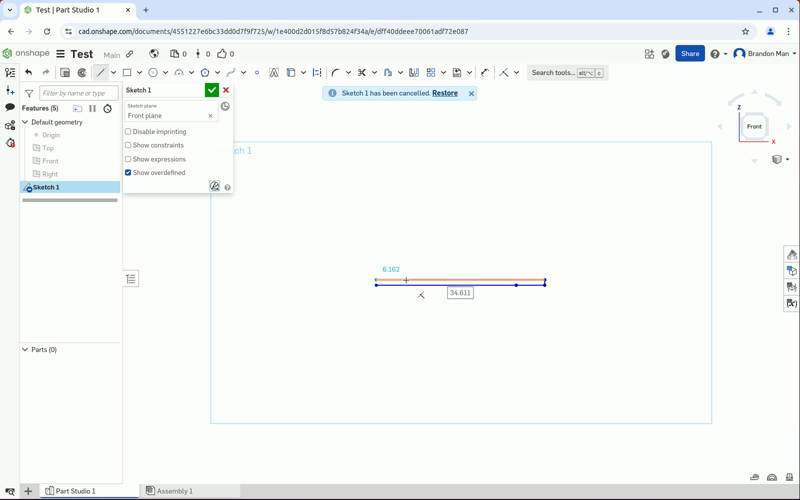
key_down(shift)
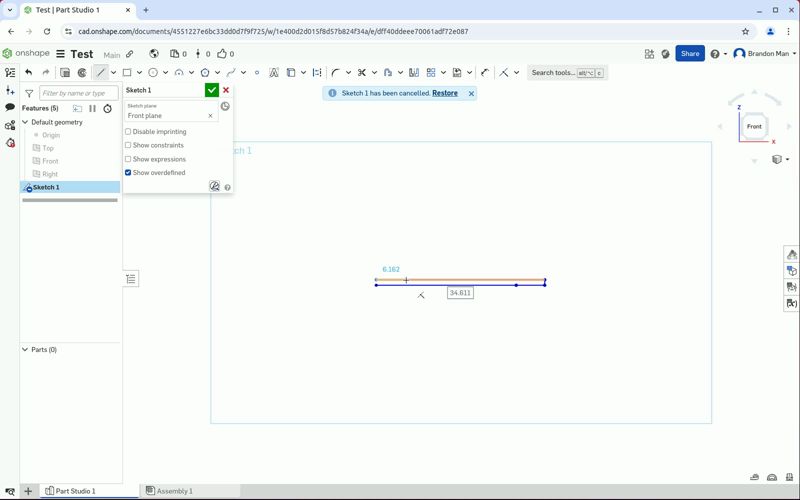
mouse_move(376, 285)
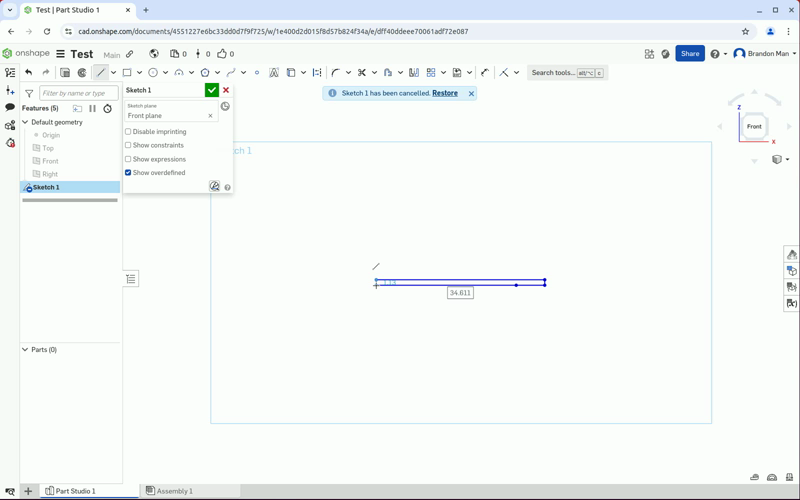
scroll(6)
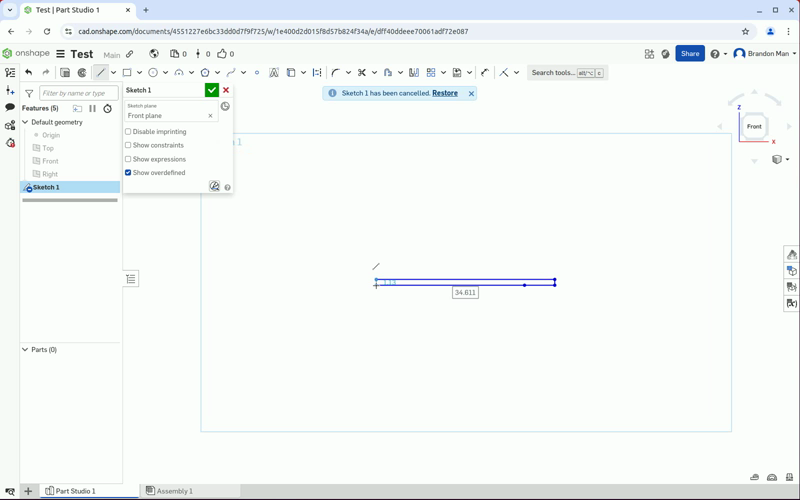
scroll(6)
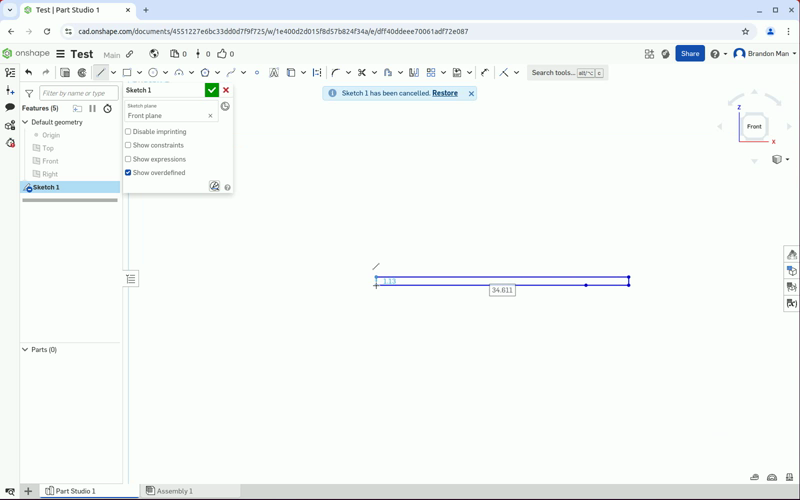
scroll(6)
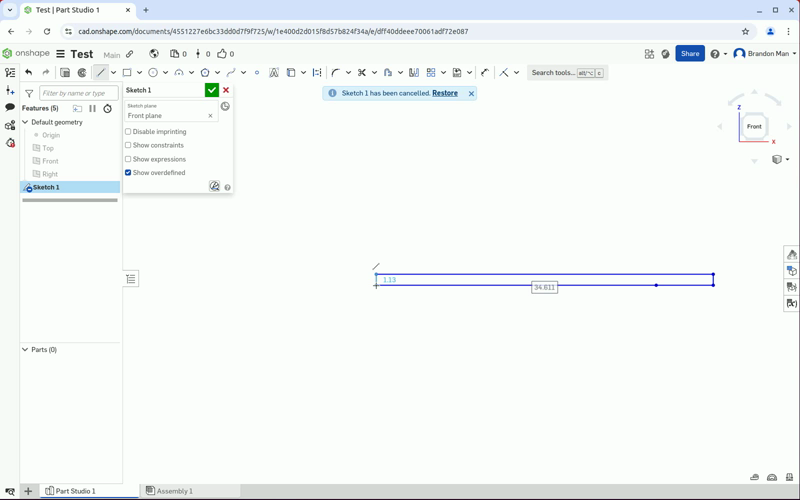
scroll(6)
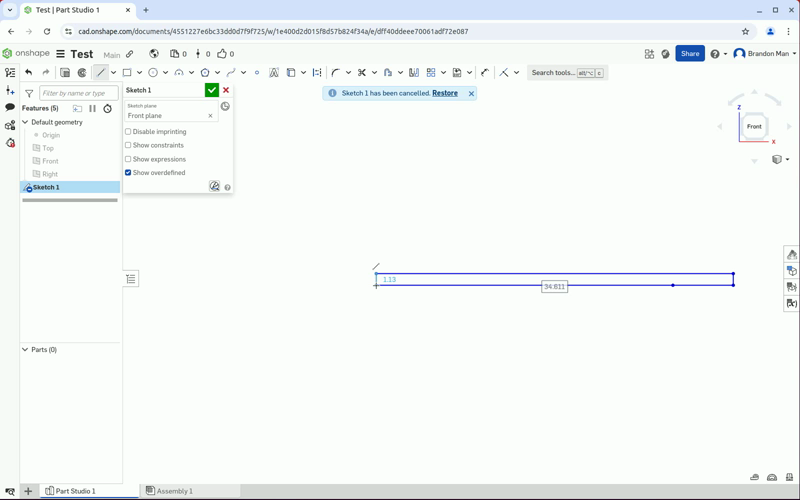
scroll(6)
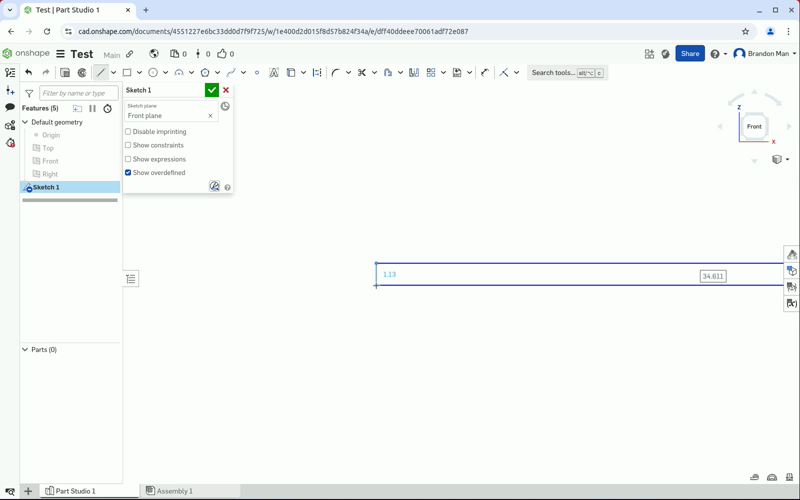
scroll(6)
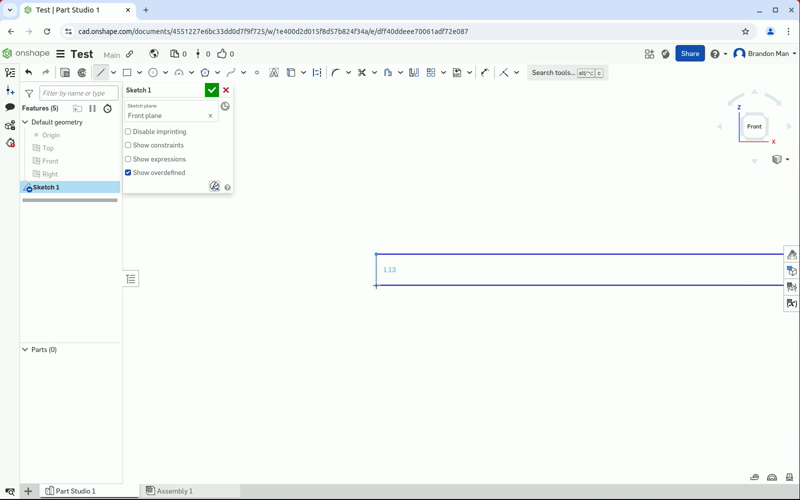
scroll(6)
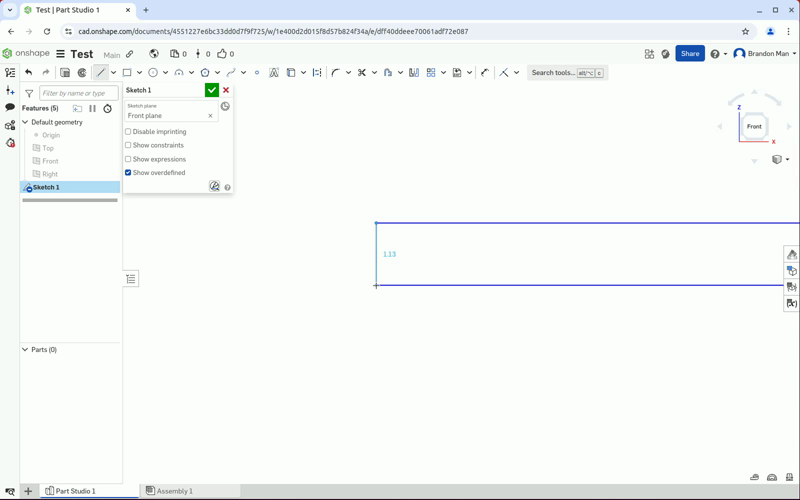
key_up(shift)
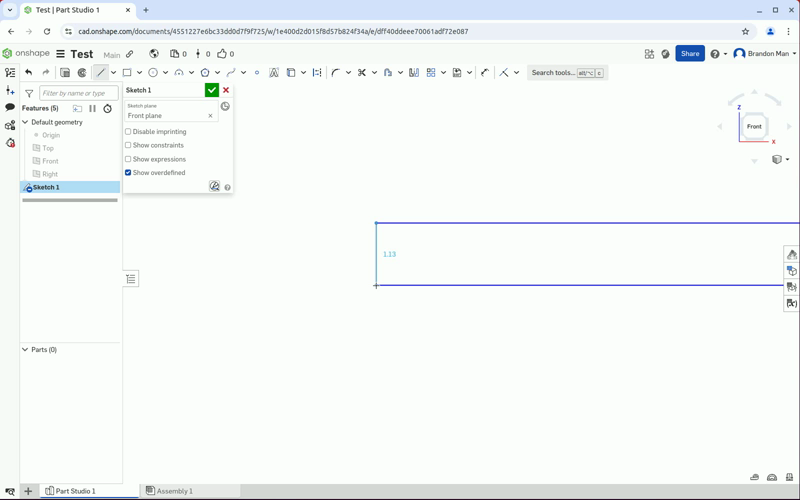
click(376, 285)
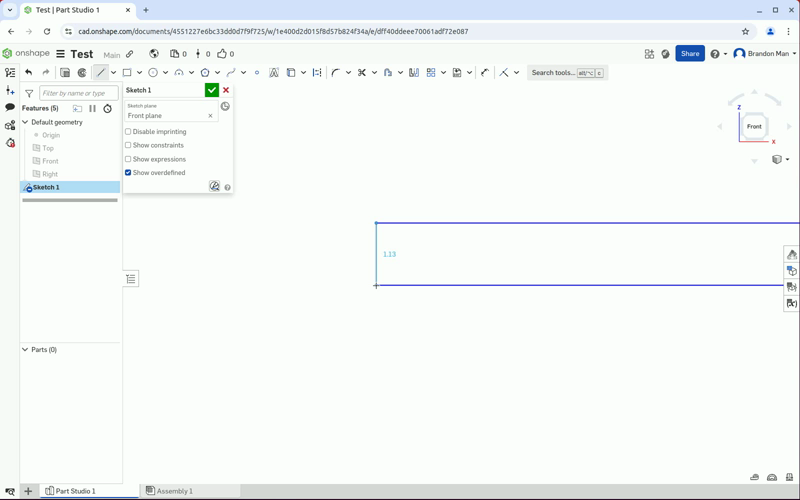
scroll(-6)
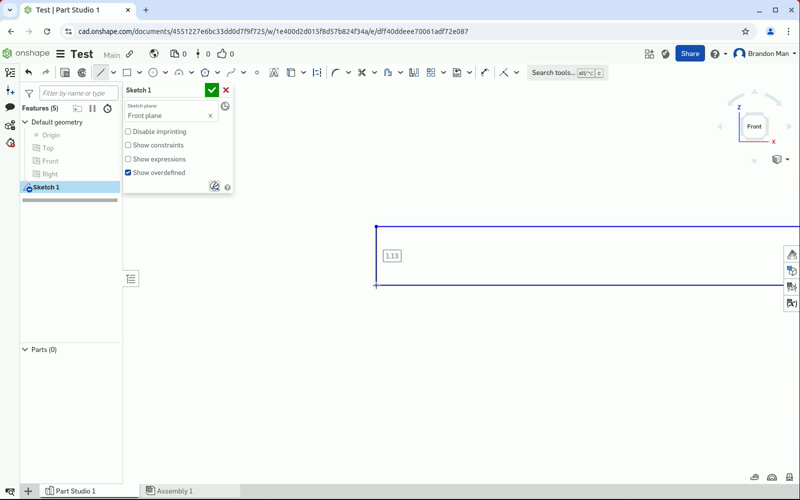
scroll(-6)
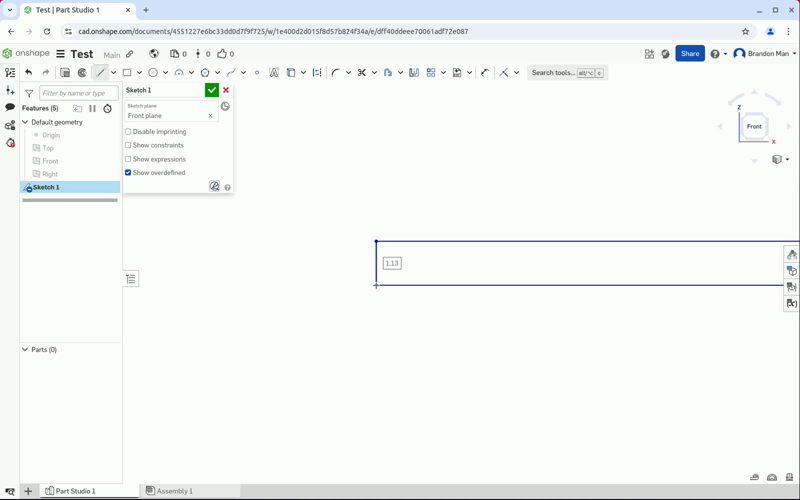
scroll(-6)
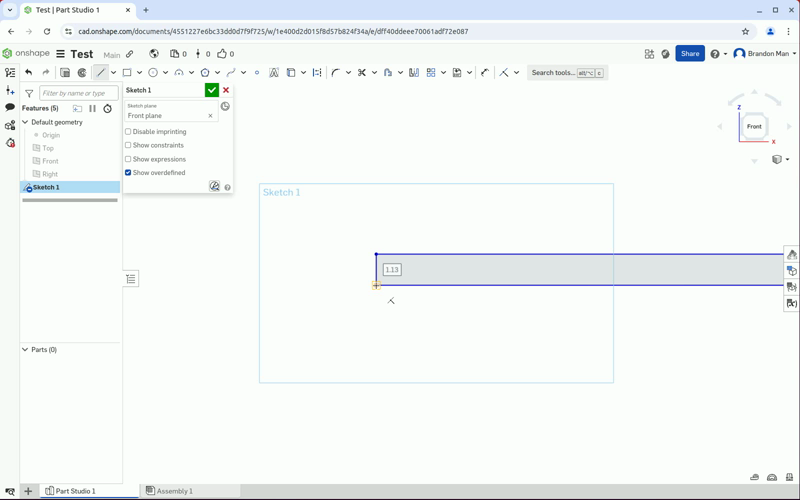
scroll(-6)
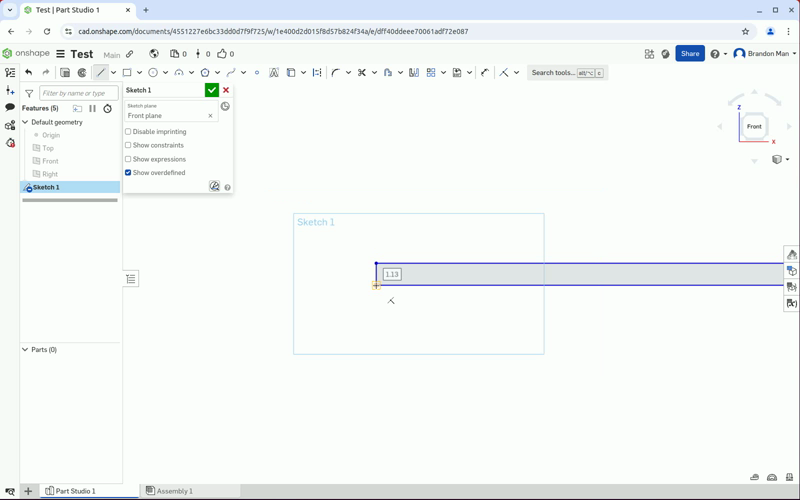
scroll(-6)
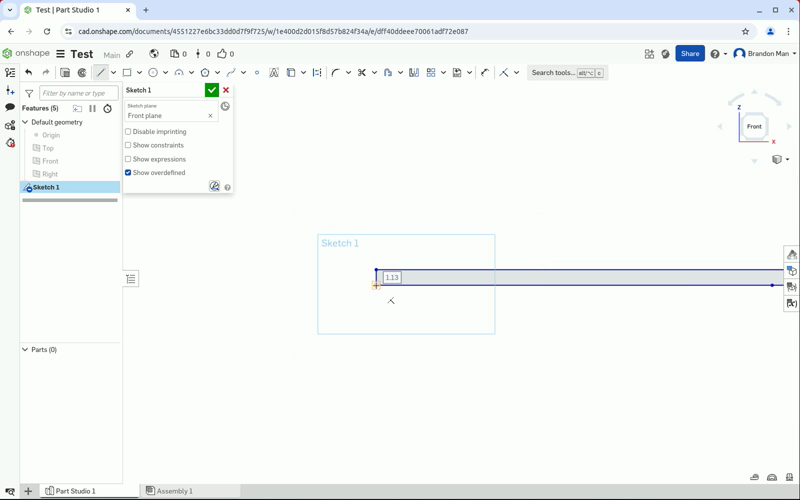
scroll(-6)
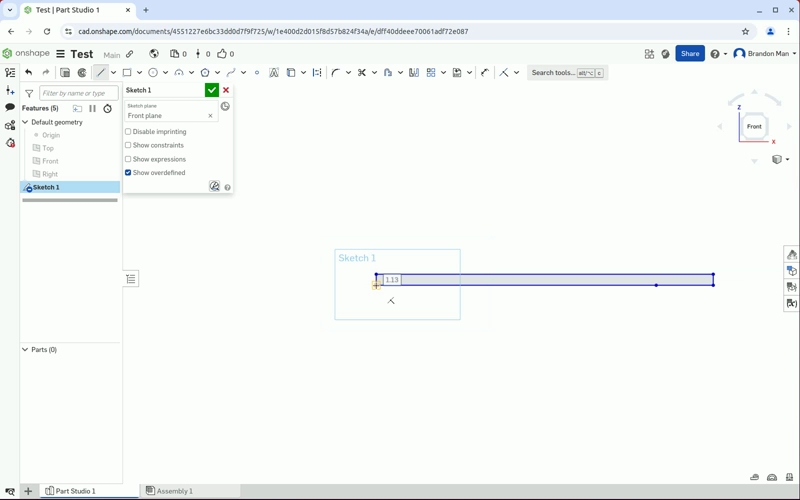
scroll(-6)
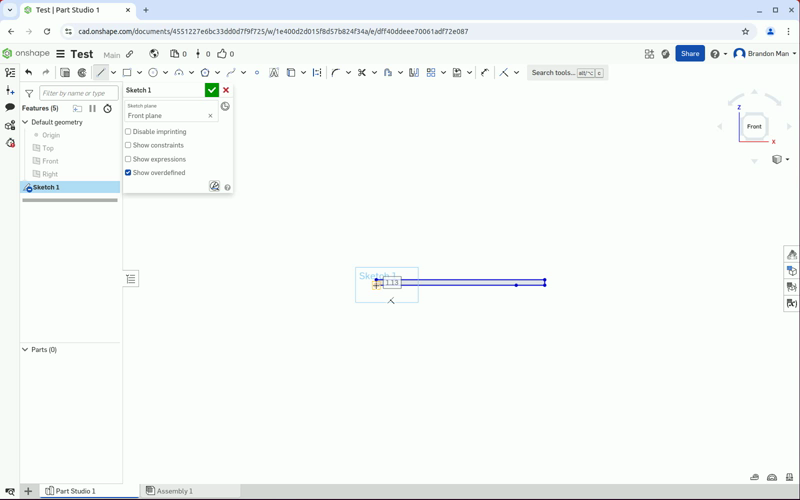
key(esc)
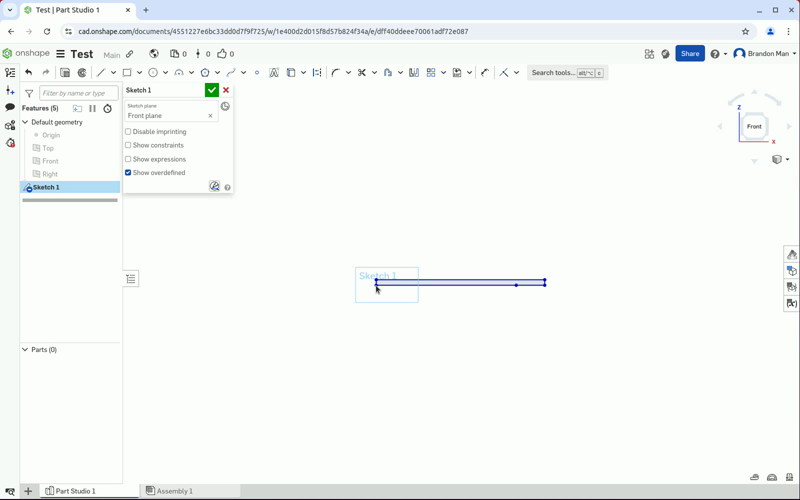
mouse_move(487, 280)
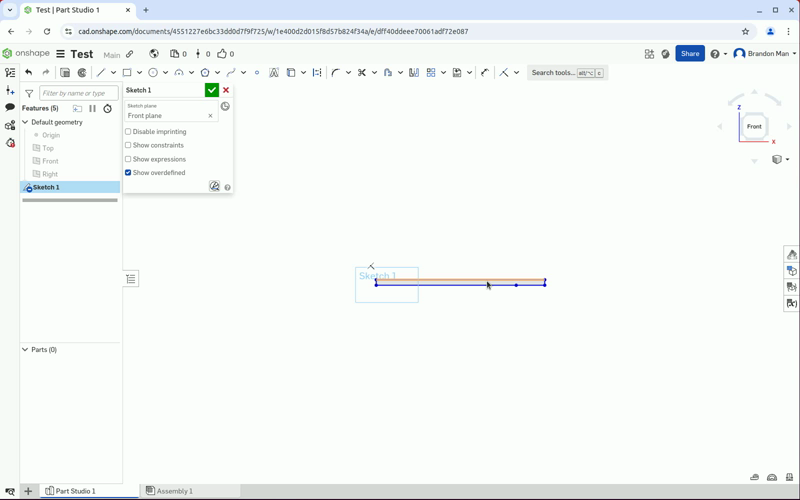
scroll(6)
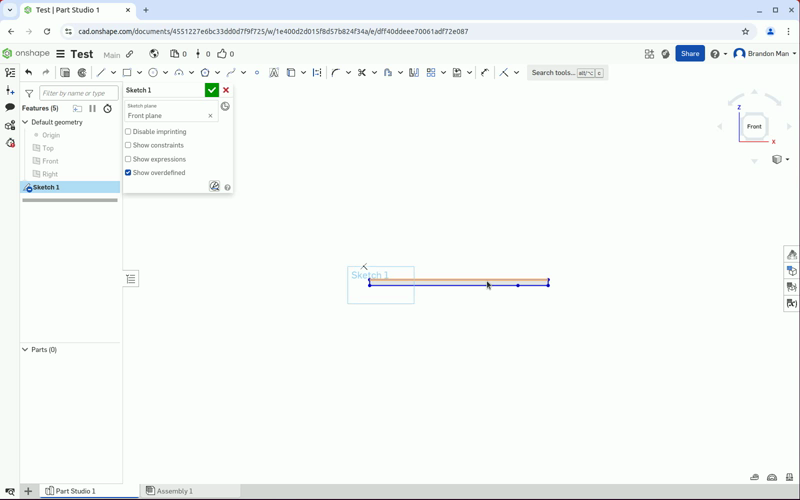
scroll(6)
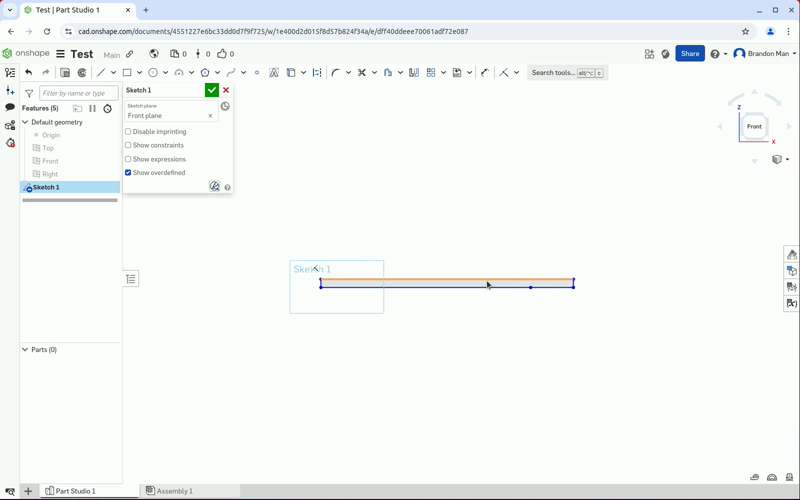
scroll(6)
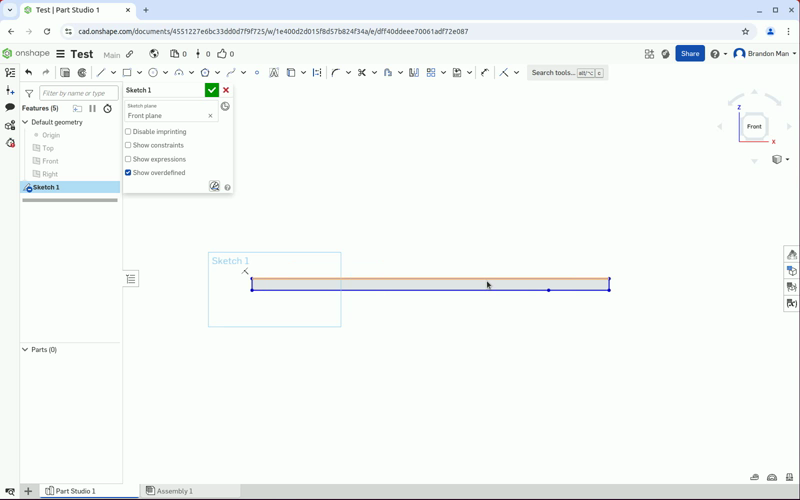
scroll(6)
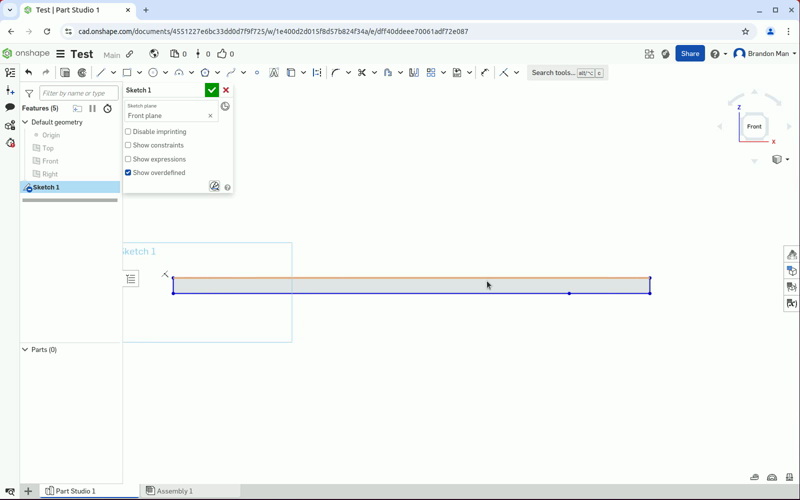
scroll(6)
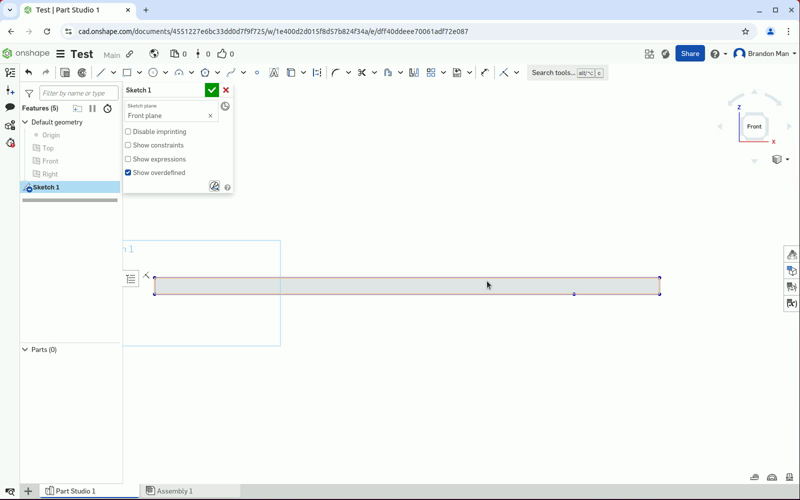
scroll(6)
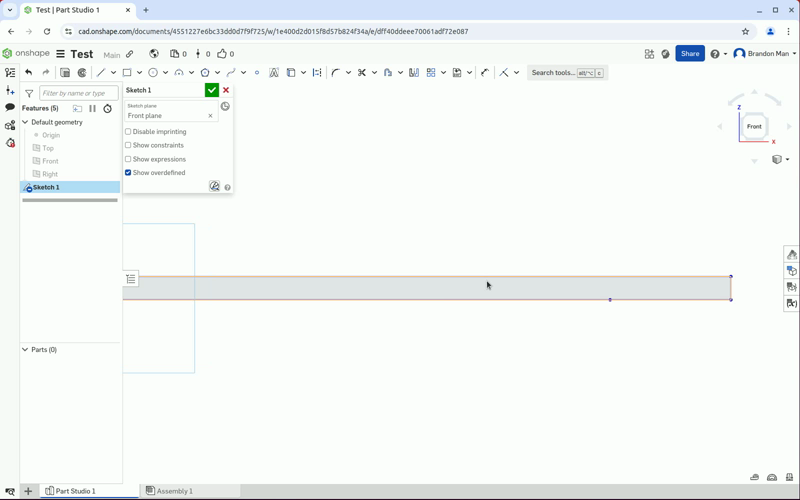
scroll(6)
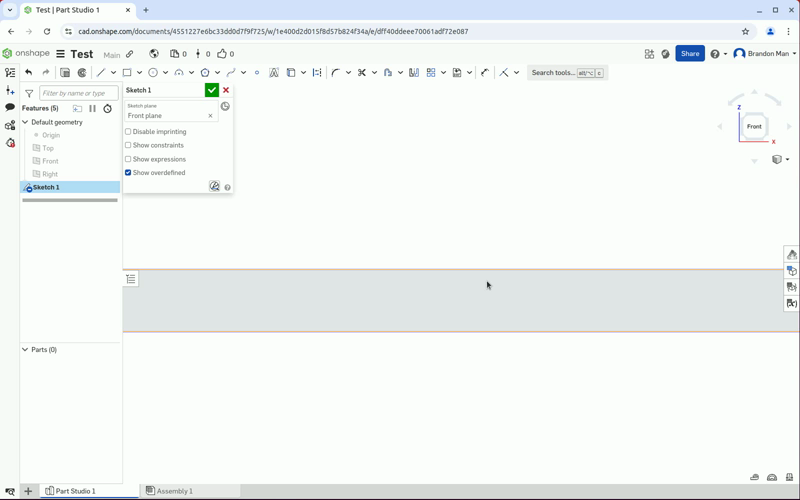
click(487, 280)
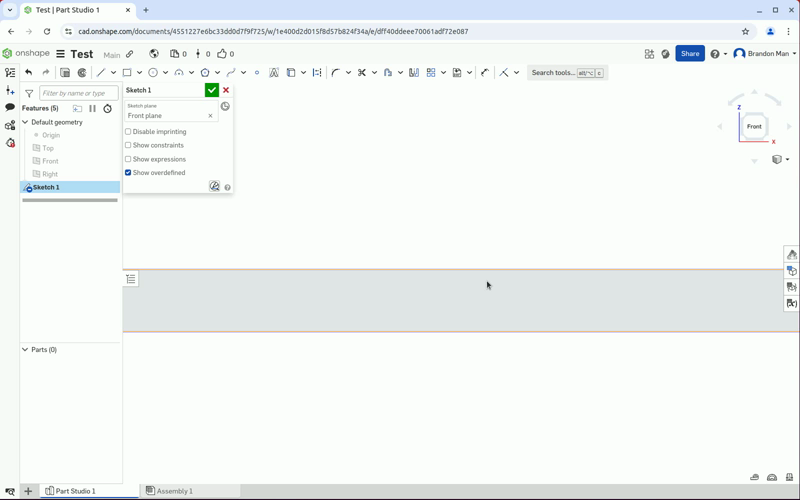
scroll(-6)
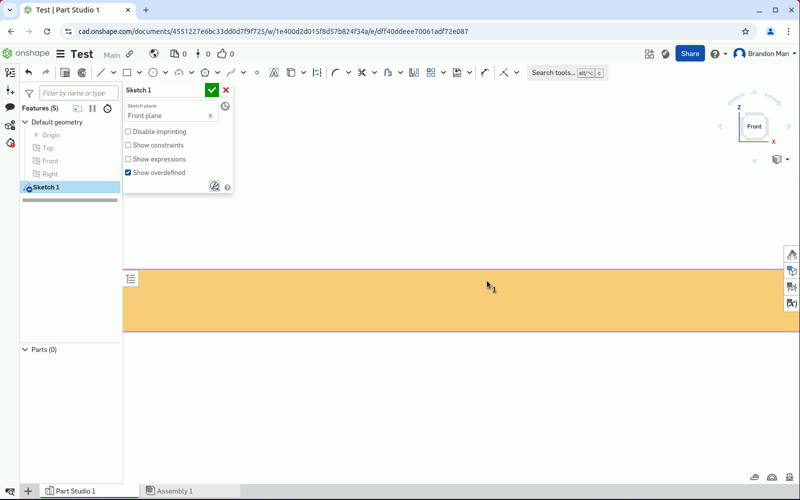
scroll(-6)
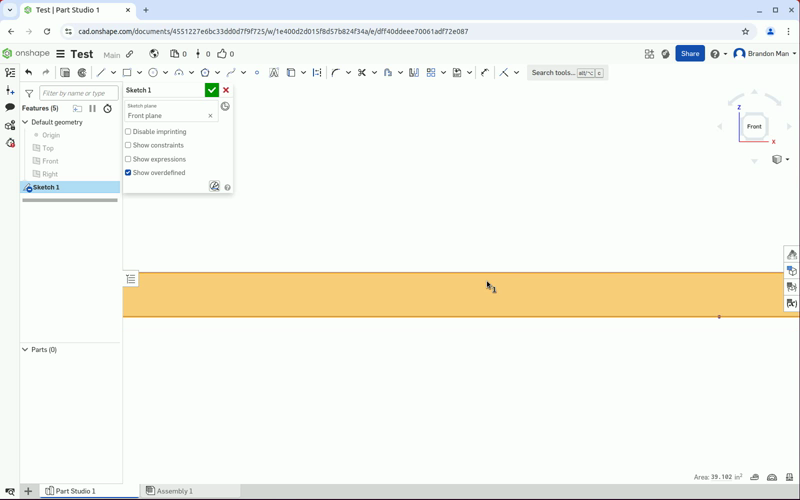
scroll(-6)
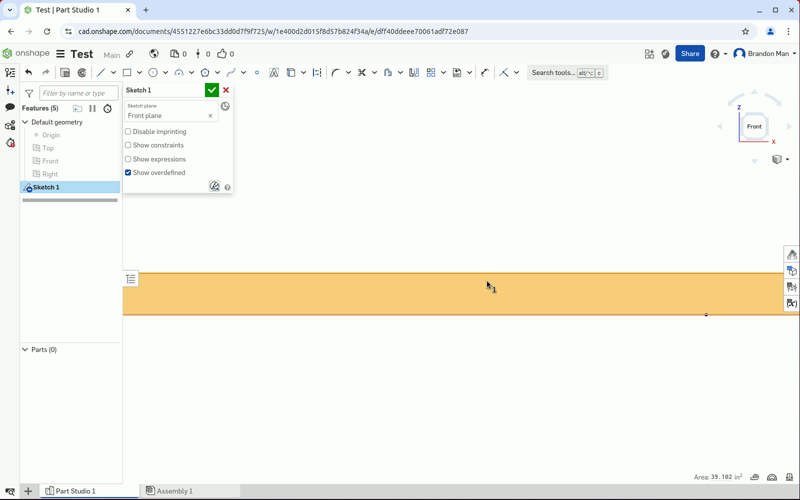
scroll(-6)
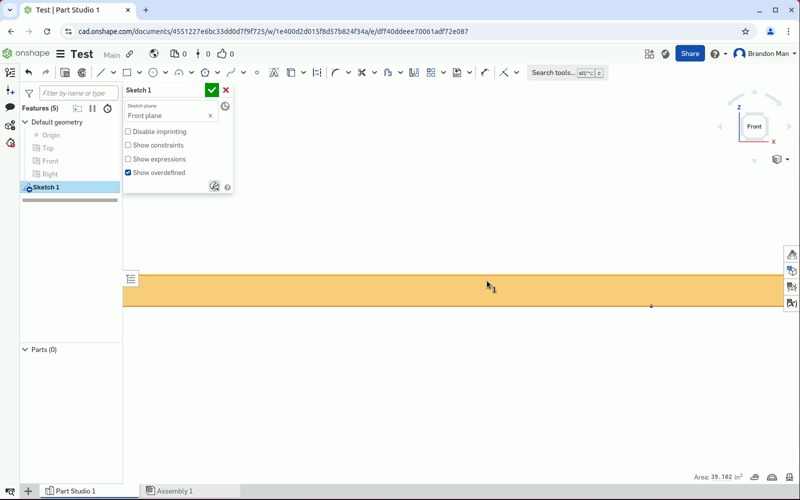
scroll(-6)
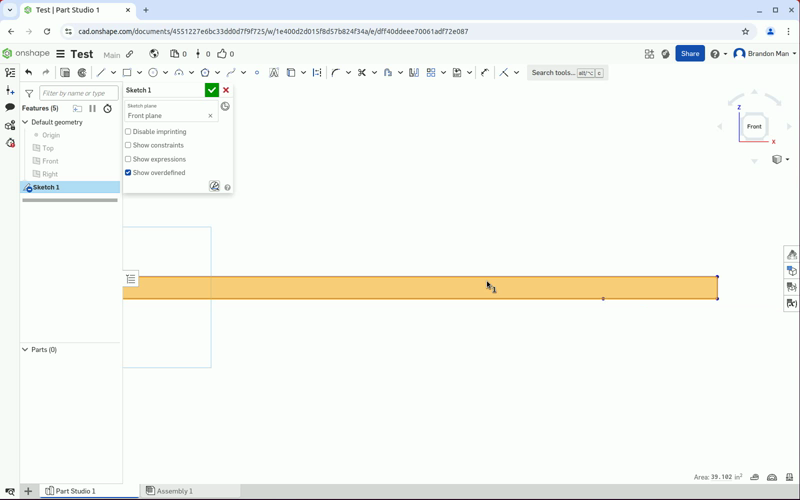
scroll(-6)
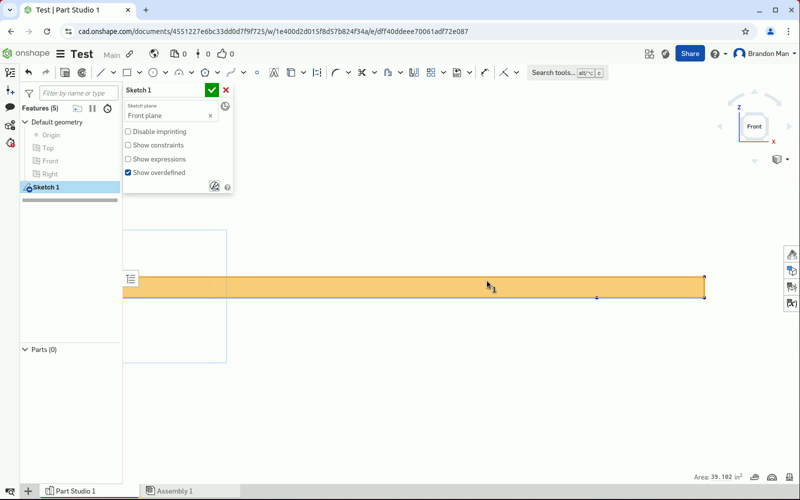
scroll(-6)
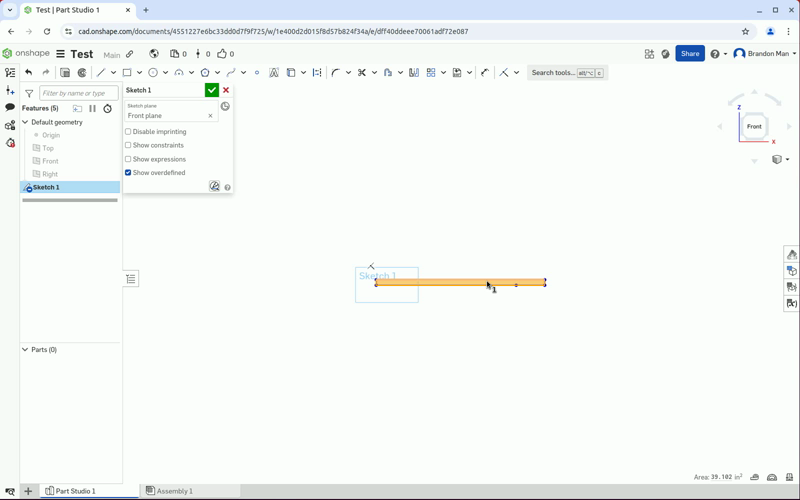
mouse_move(73, 352)
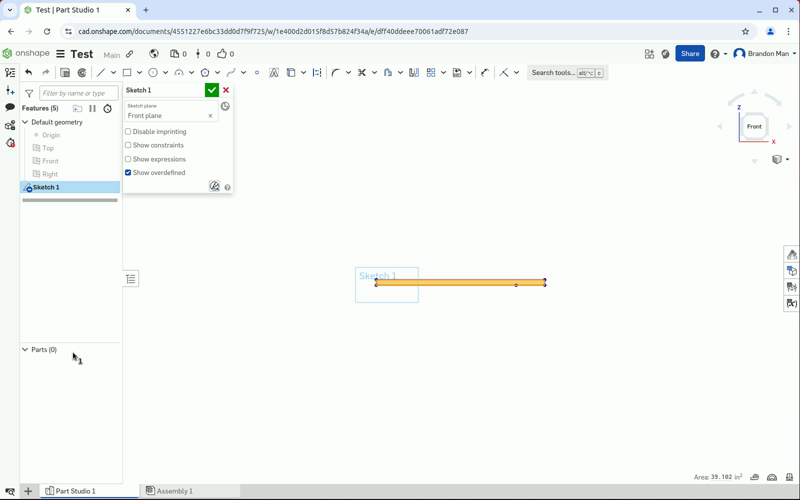
key(shift+y)
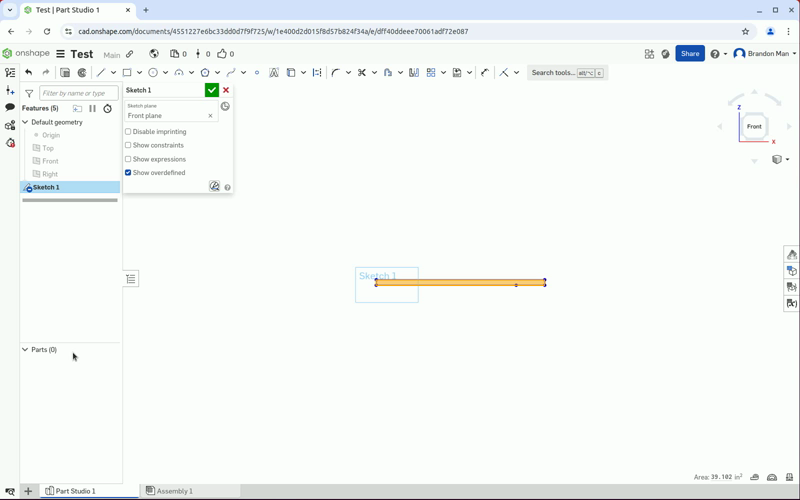
key(shift+e)
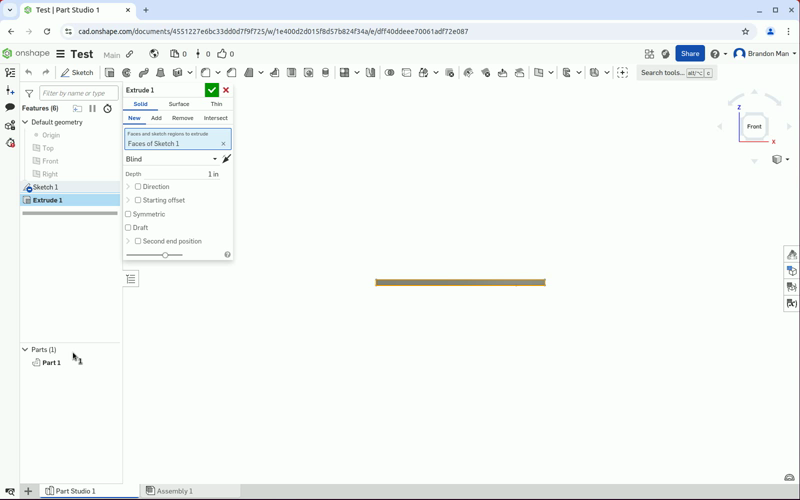
mouse_move(143, 106)
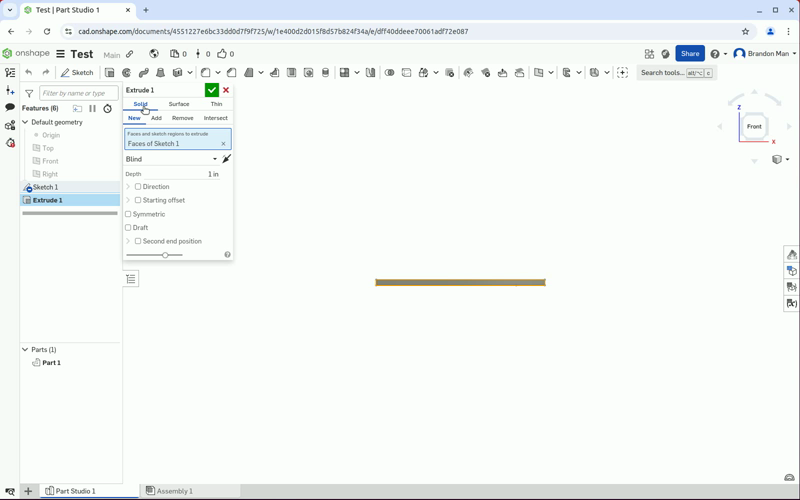
click(143, 106)
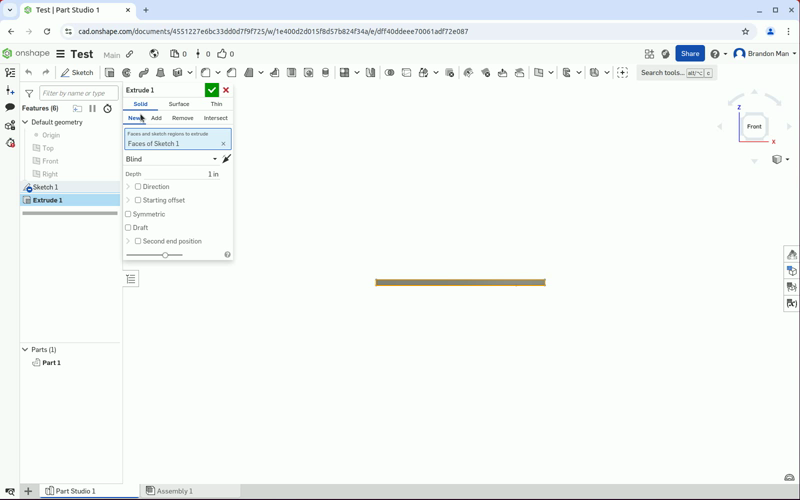
mouse_move(137, 120)
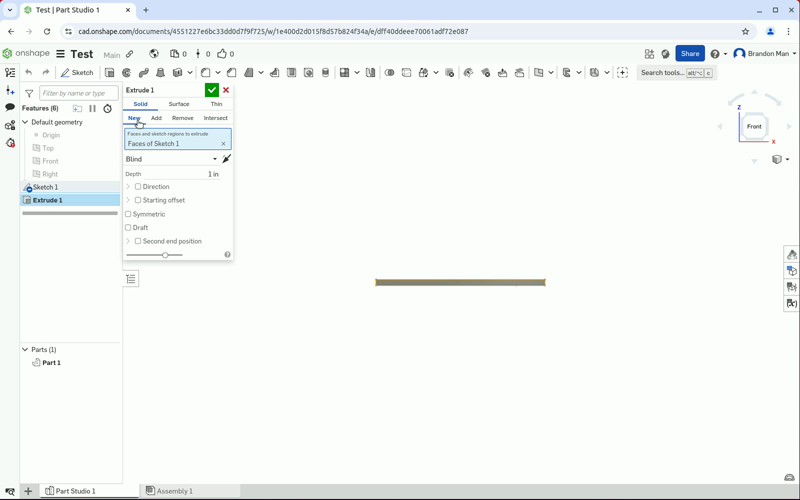
click(137, 120)
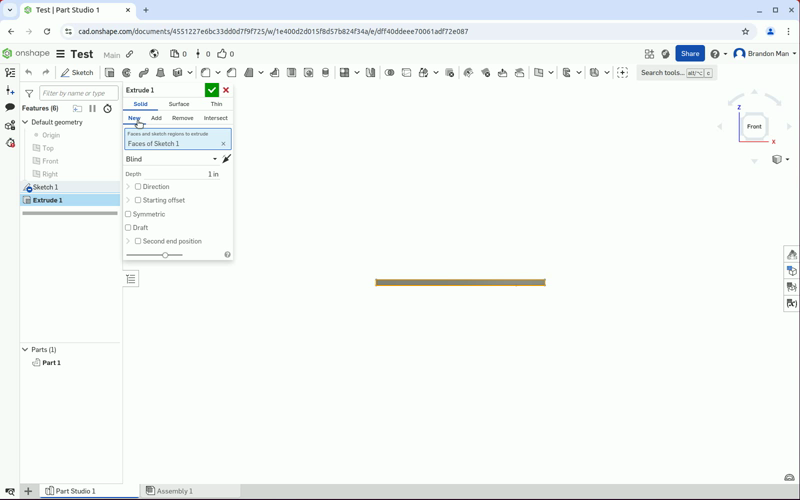
key(tab, 4)
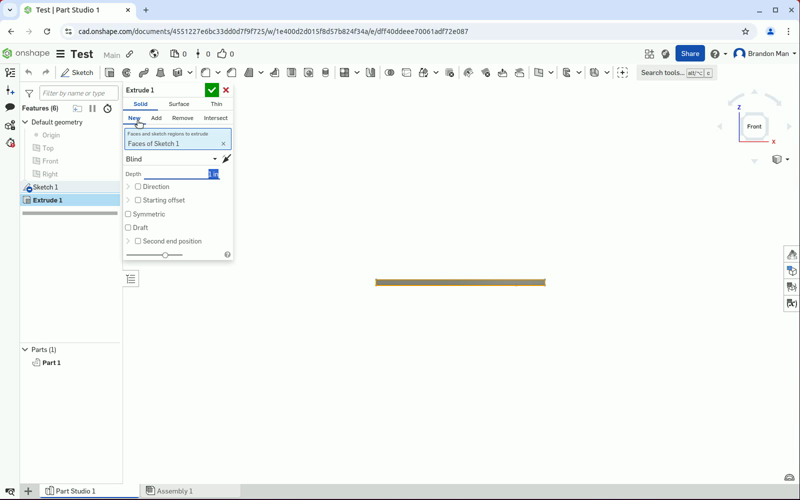
text(46.216)
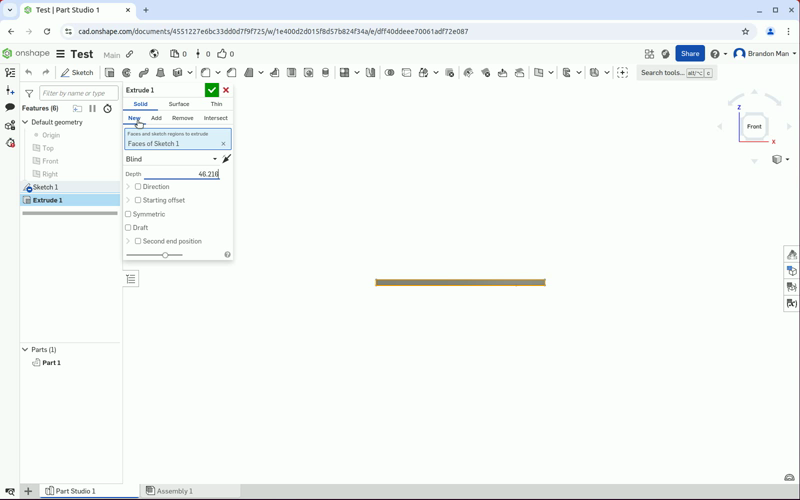
key(tab, 3)
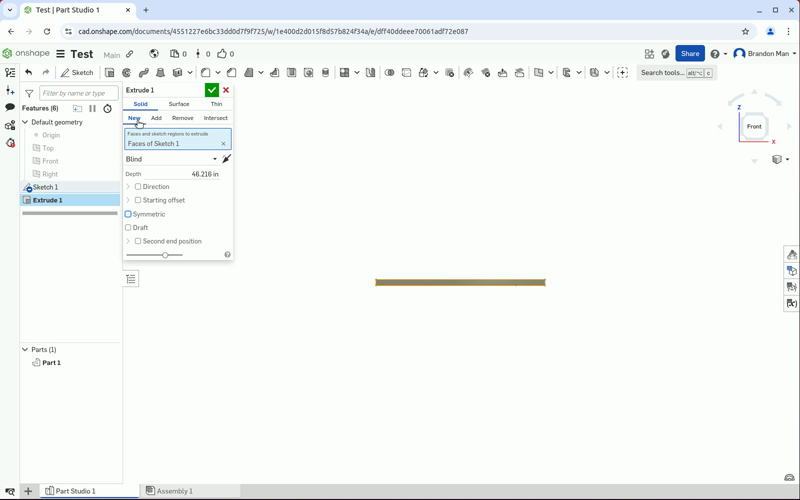
key(space)
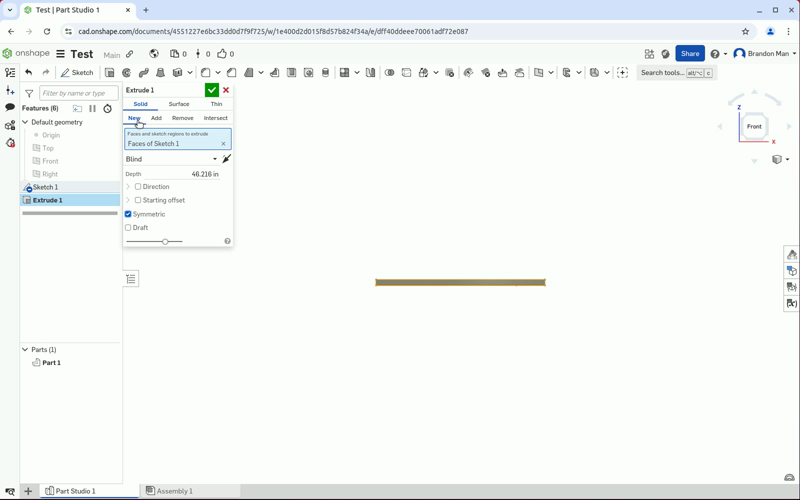
key(enter)
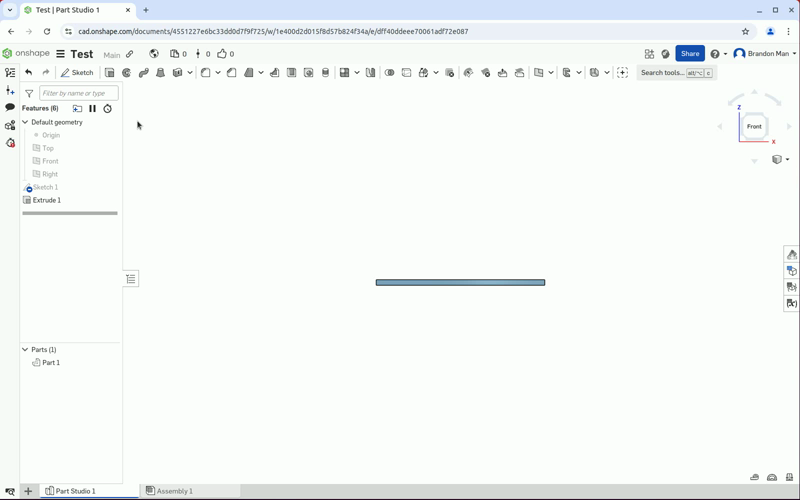
key(shift+h)
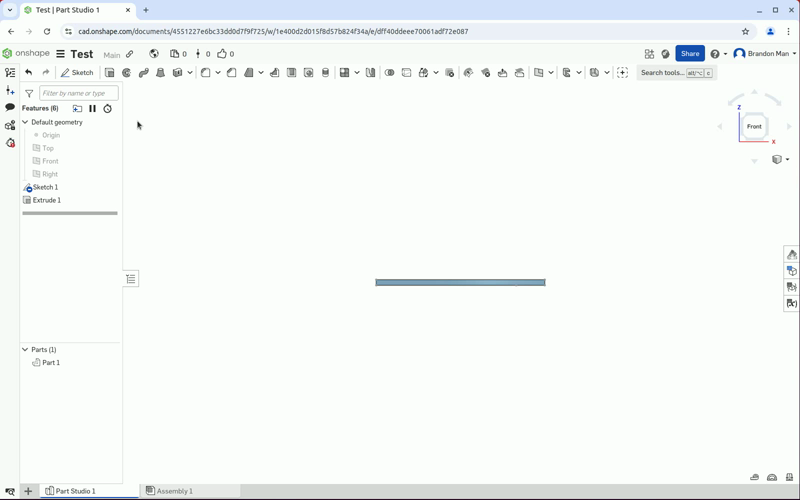
key(shift+h)
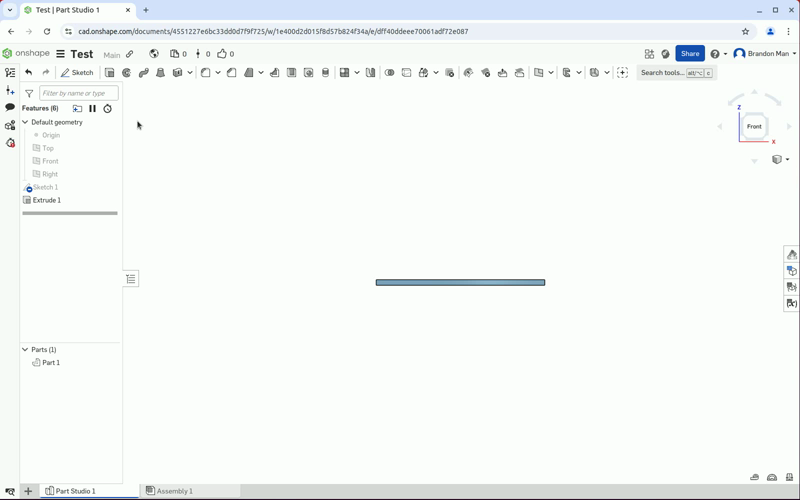
mouse_move(73, 189)
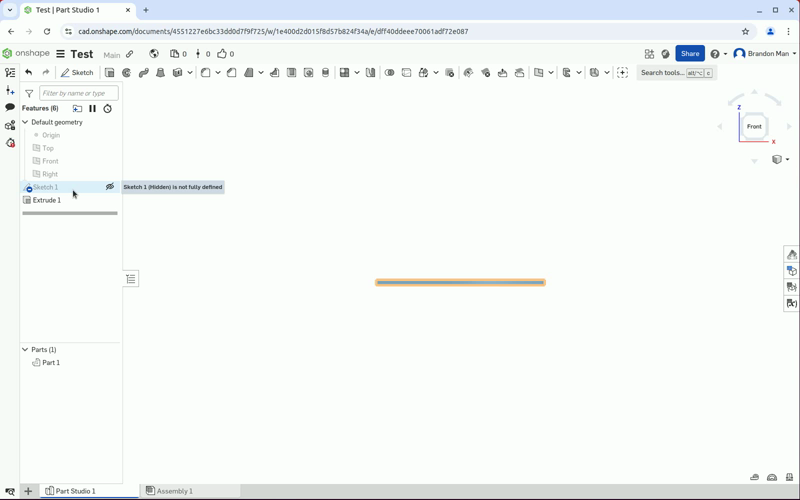
click(73, 189)
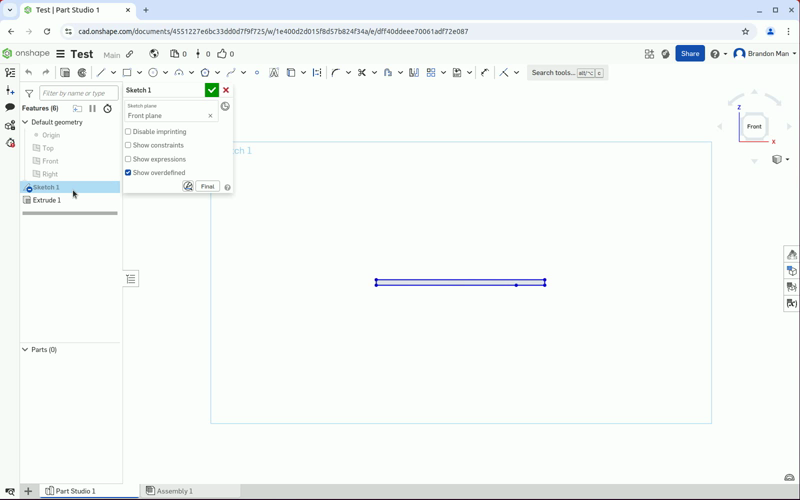
mouse_move(229, 92)
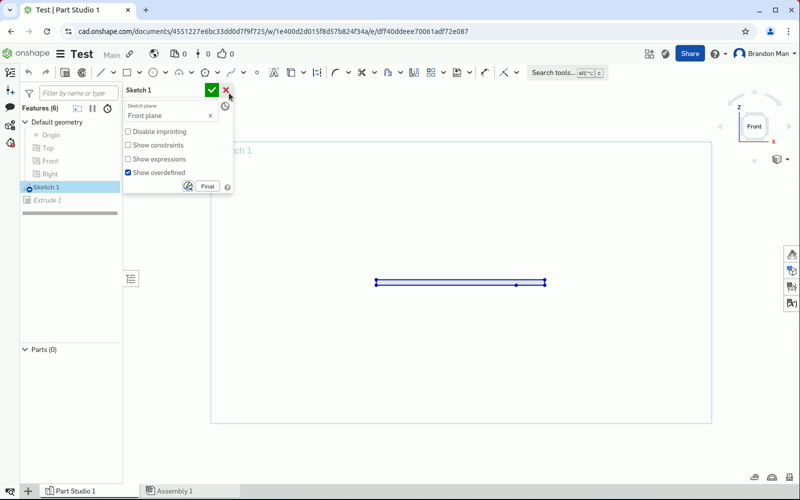
click(229, 92)
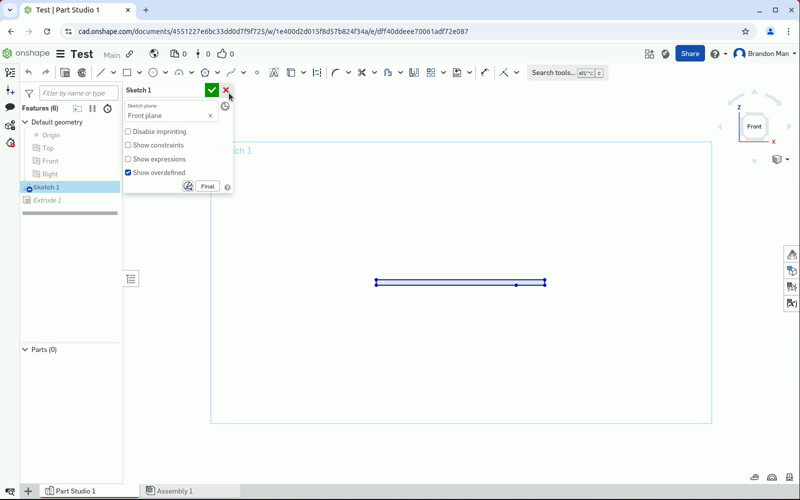
key(shift+s)
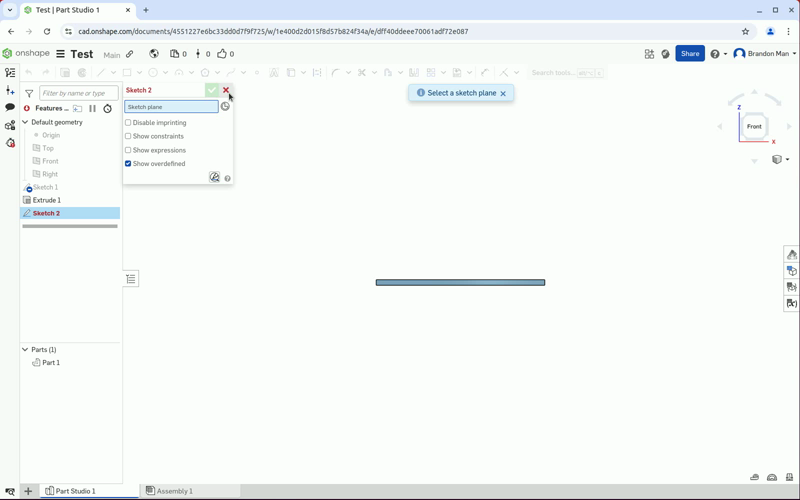
mouse_move(73, 163)
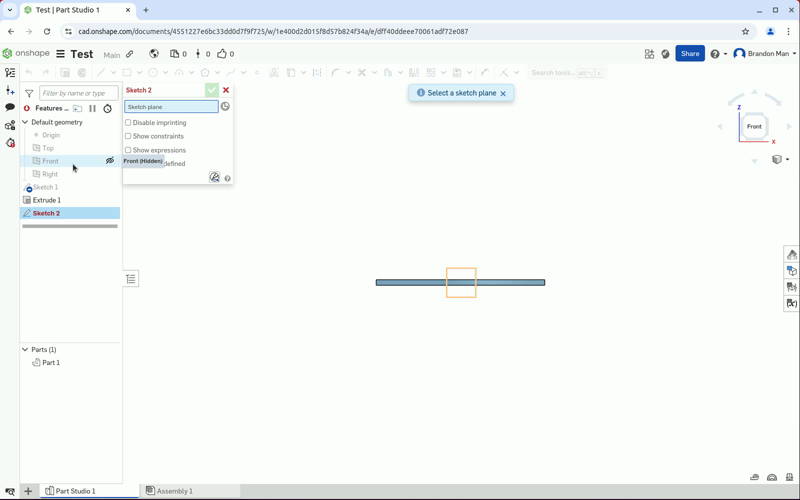
click(73, 163)
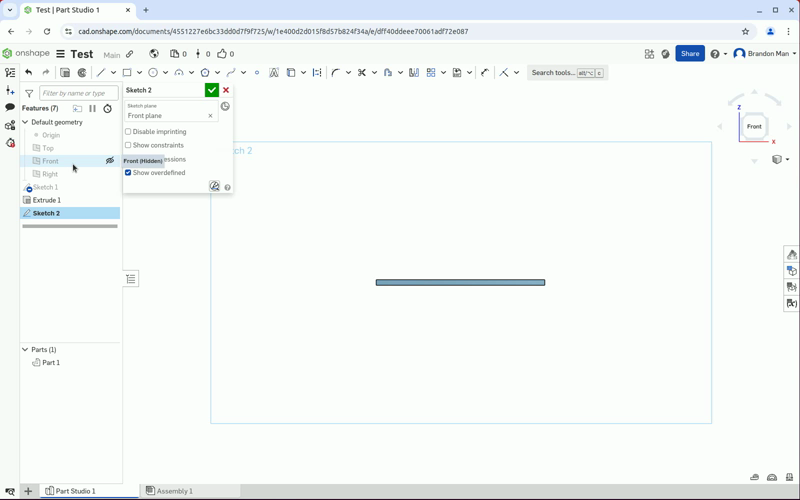
mouse_move(73, 352)
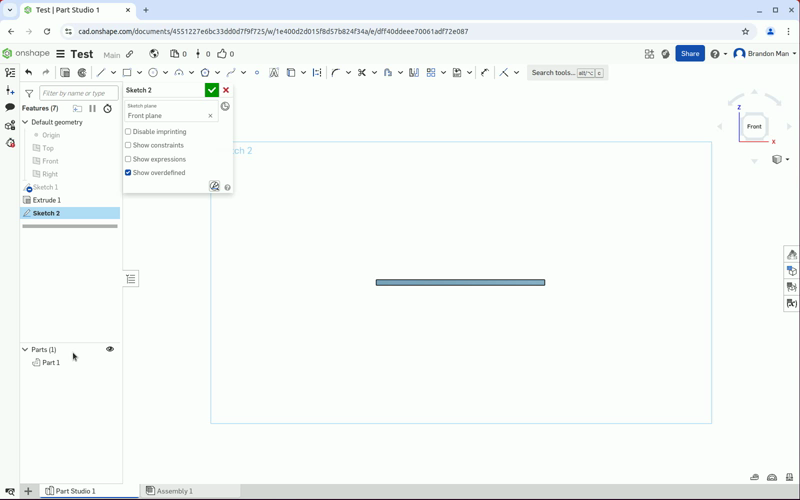
key(y)
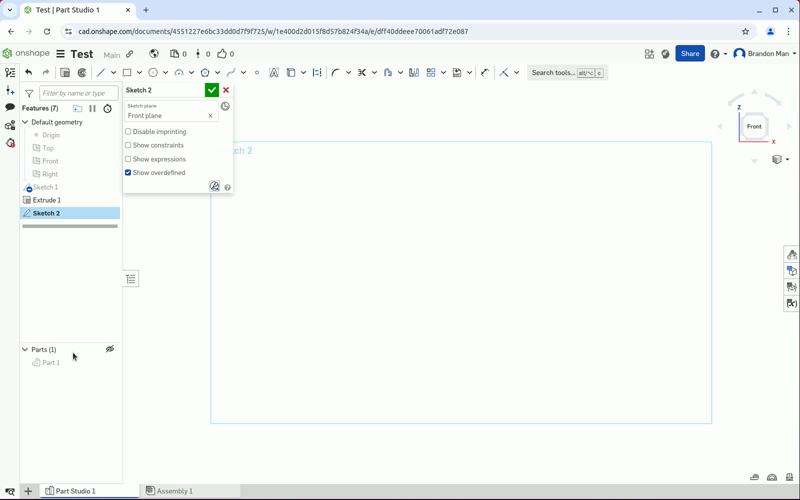
key(l)
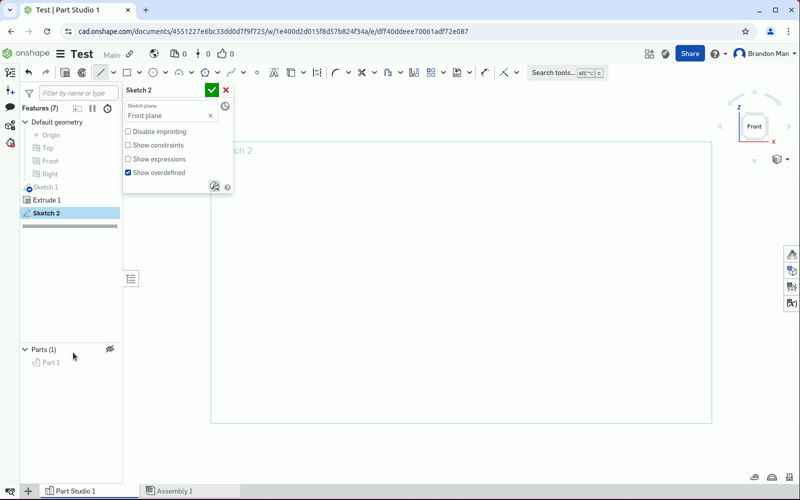
key_down(shift)
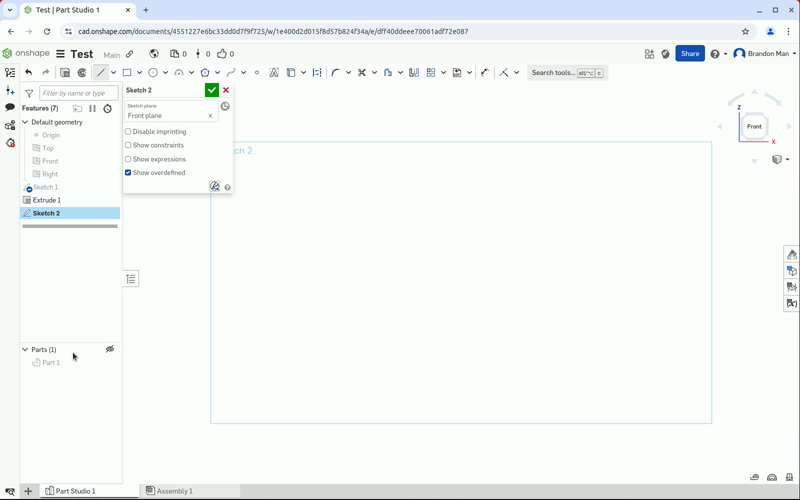
mouse_move(516, 290)
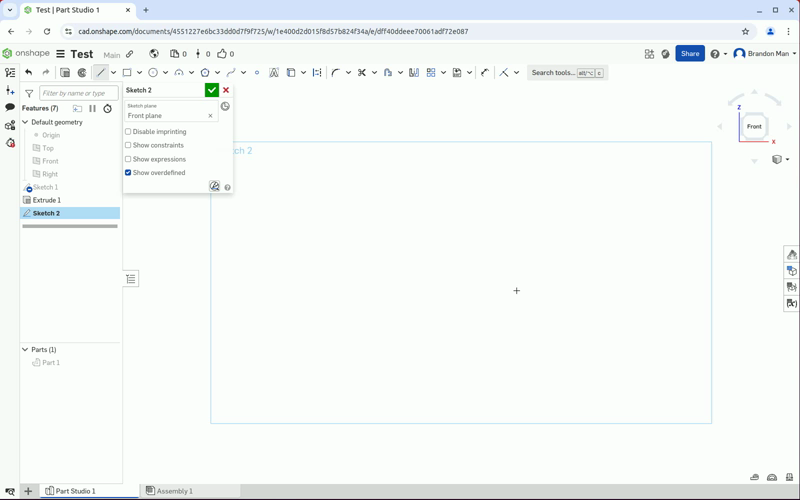
click(516, 290)
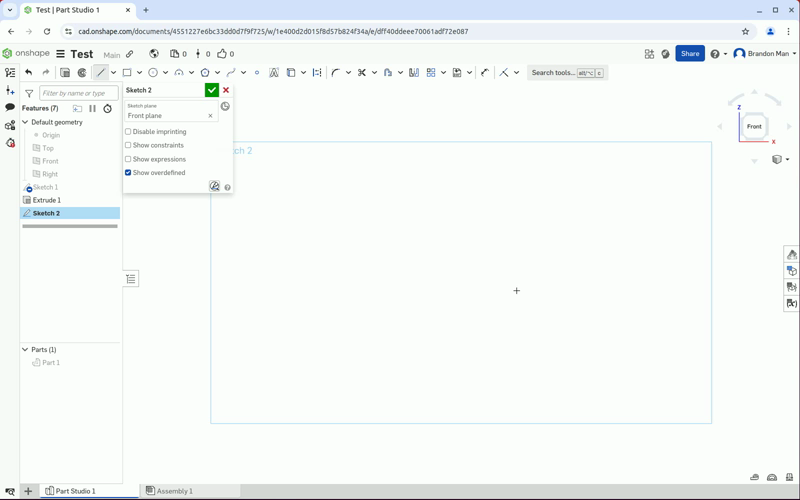
key_up(shift)
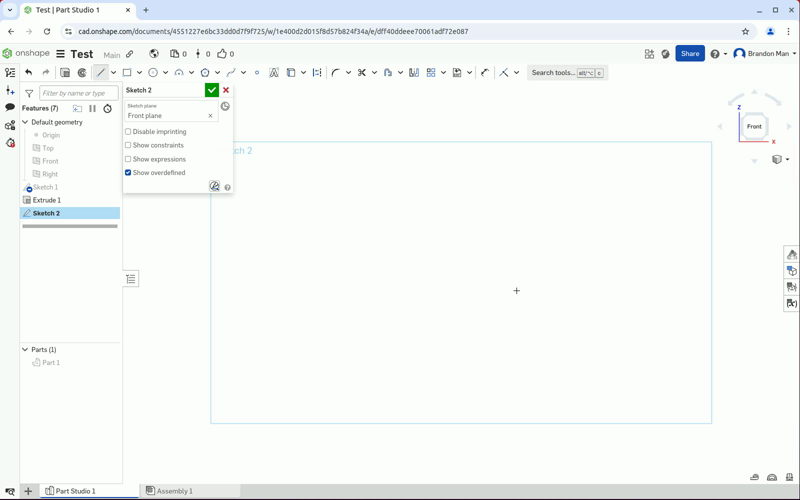
key_down(shift)
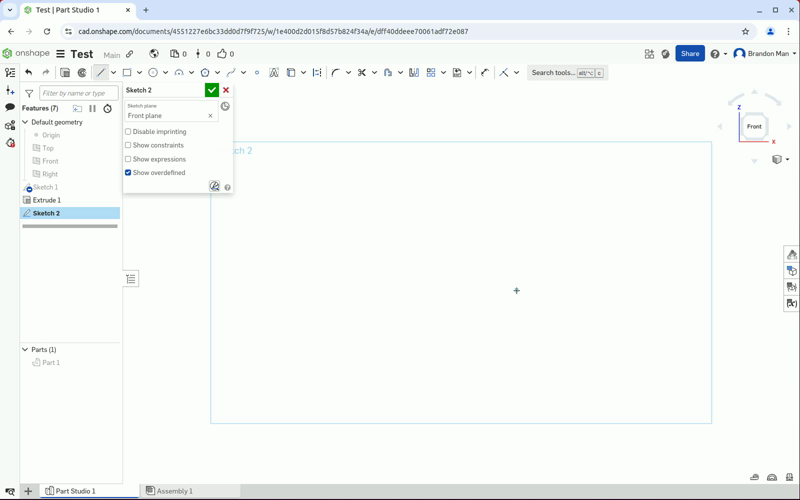
mouse_move(546, 290)
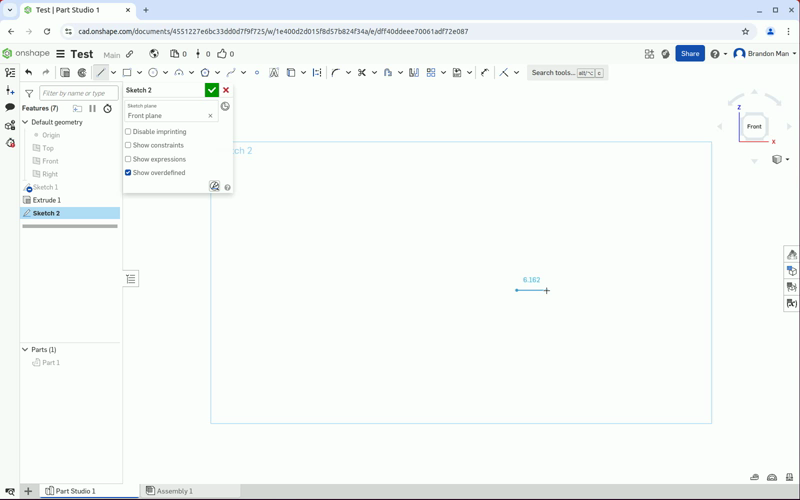
mouse_move(541, 290)
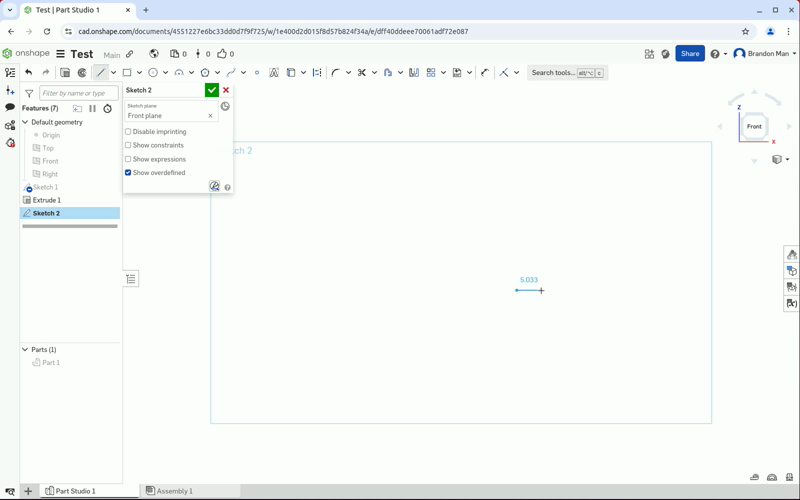
click(541, 290)
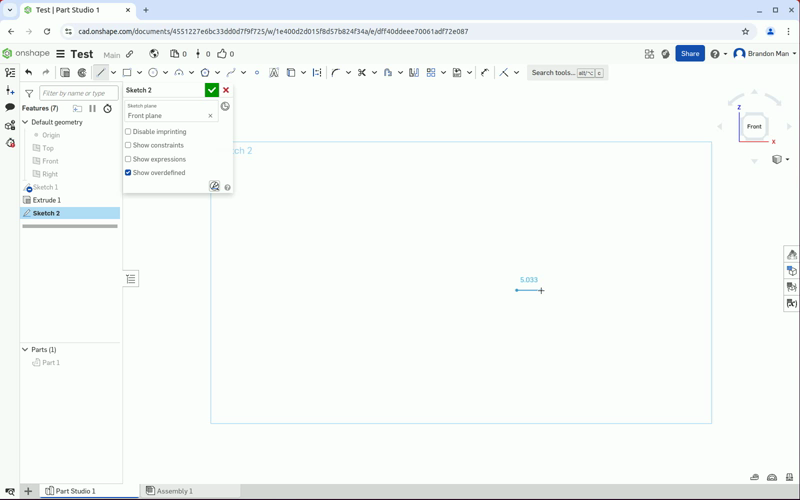
key_up(shift)
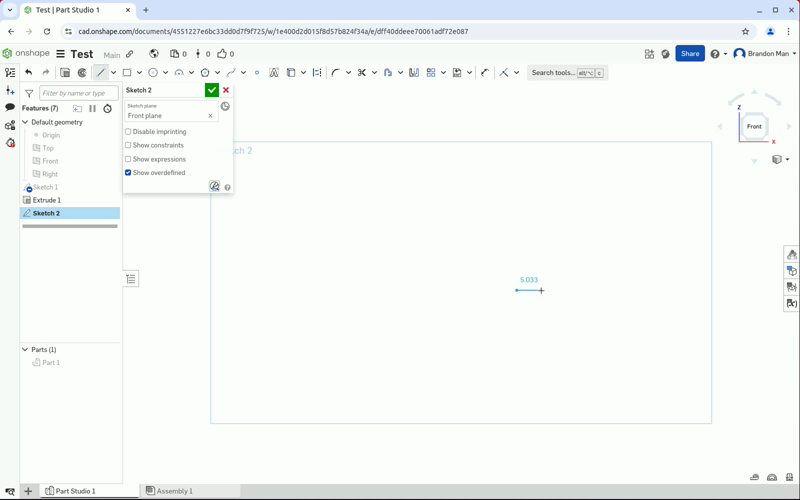
key_down(shift)
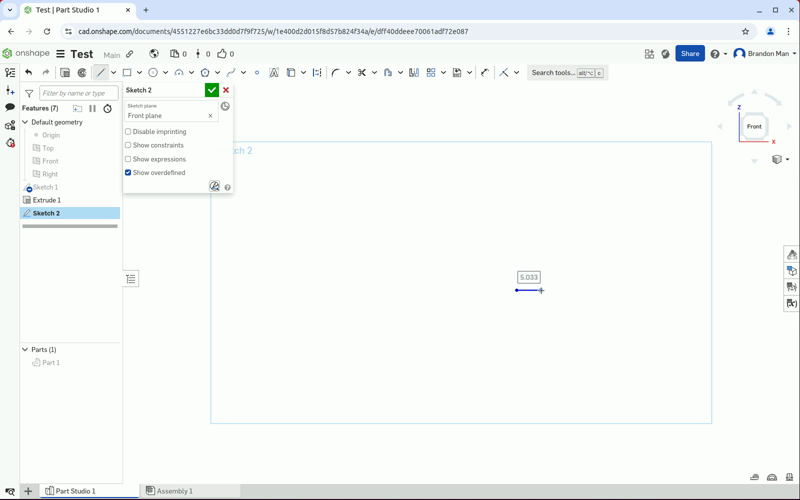
mouse_move(571, 290)
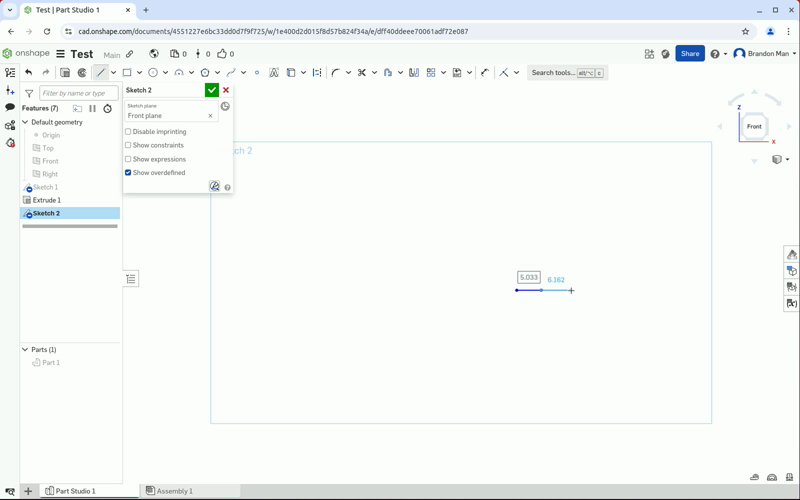
mouse_move(541, 314)
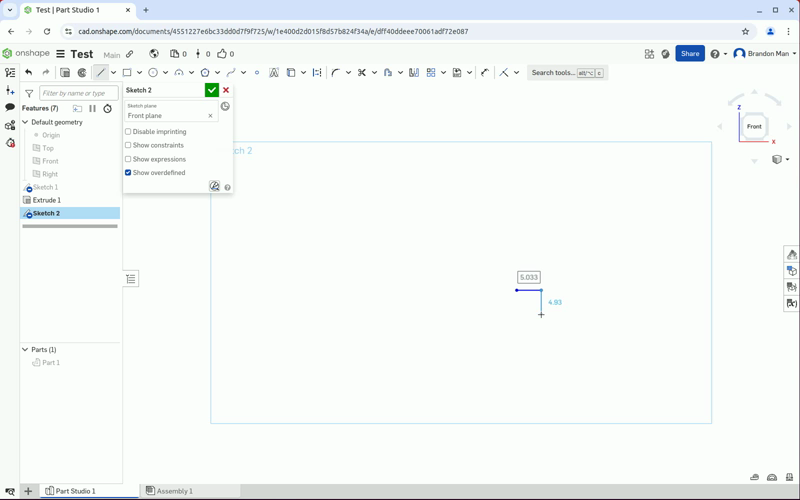
click(541, 314)
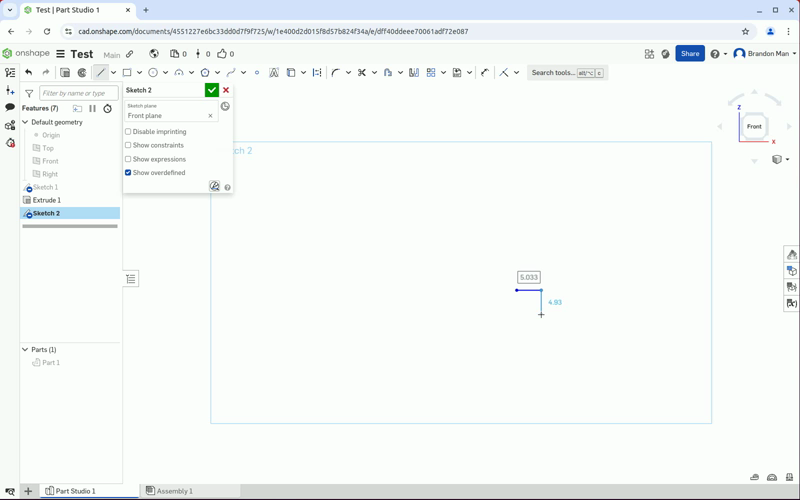
key_up(shift)
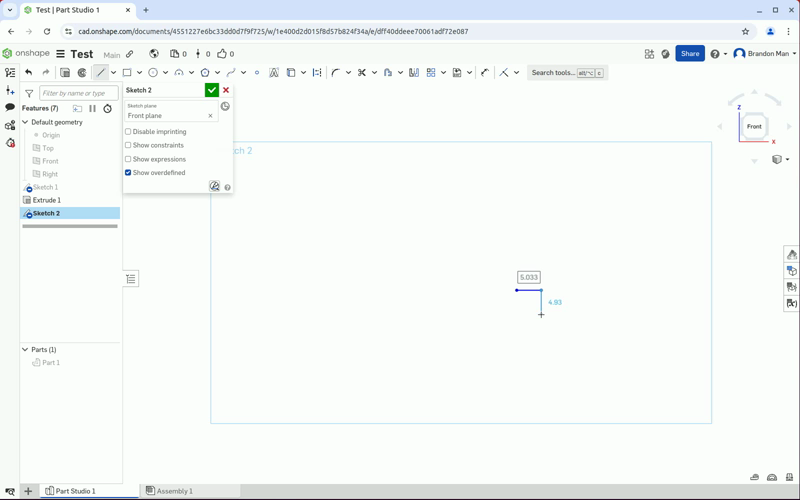
key_down(shift)
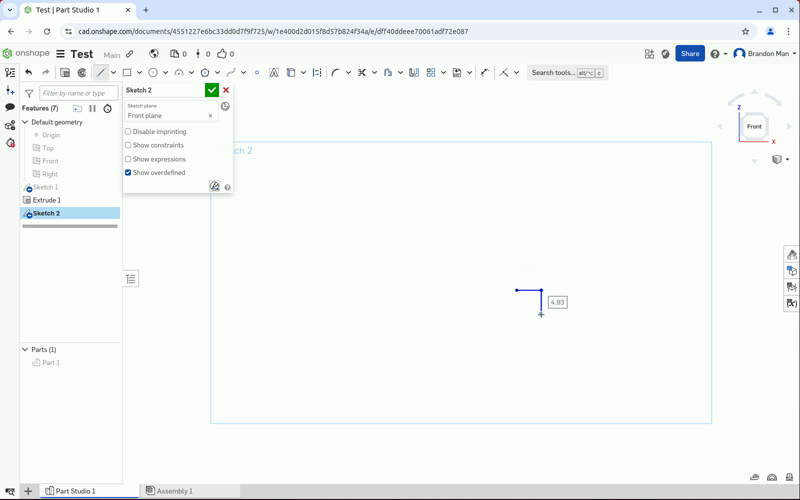
mouse_move(571, 314)
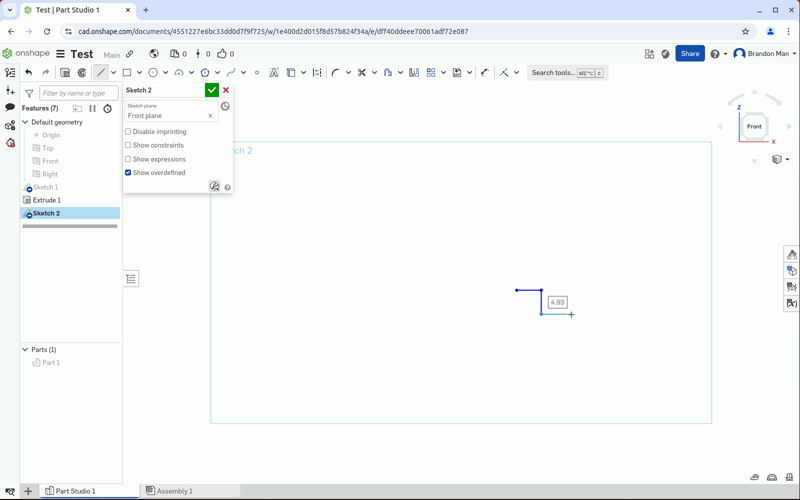
mouse_move(546, 314)
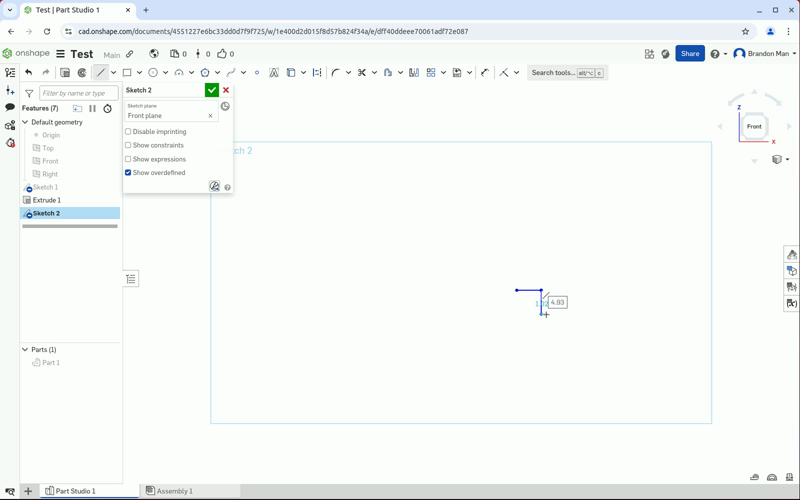
scroll(6)
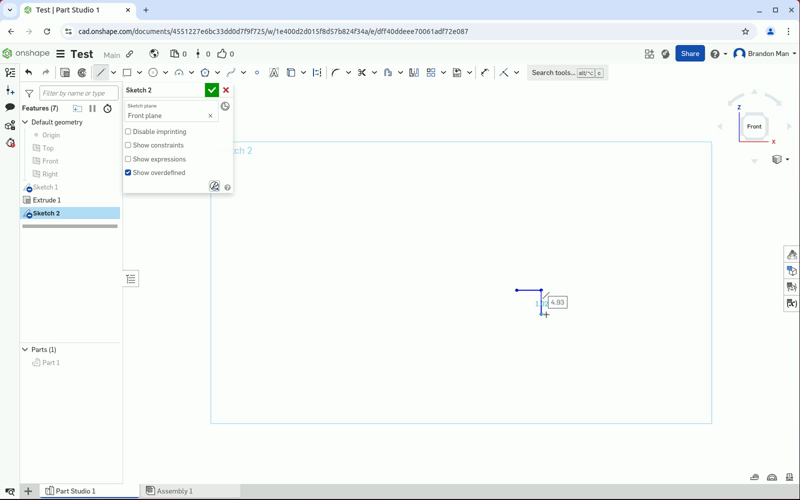
scroll(6)
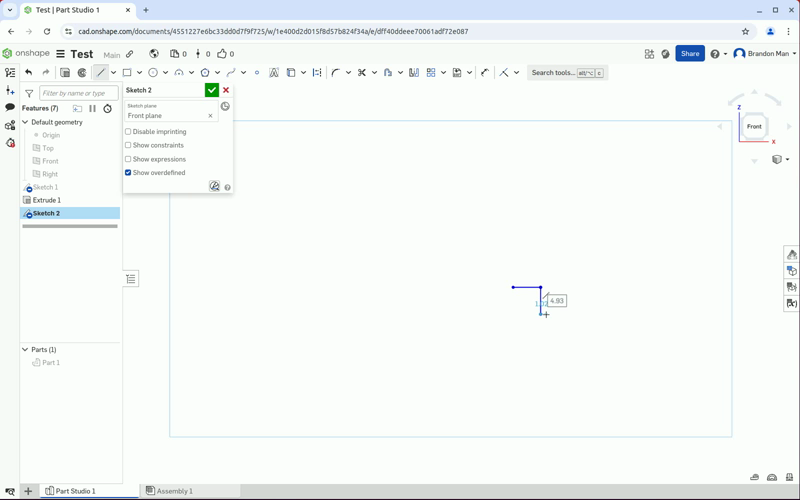
scroll(6)
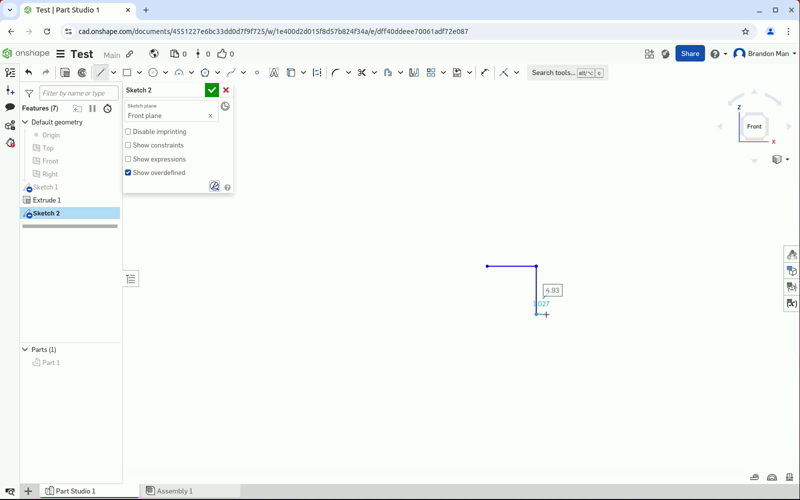
scroll(6)
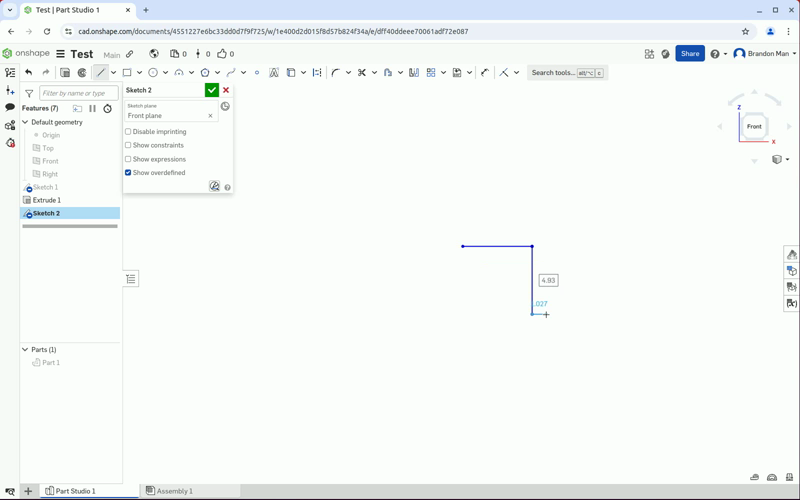
scroll(6)
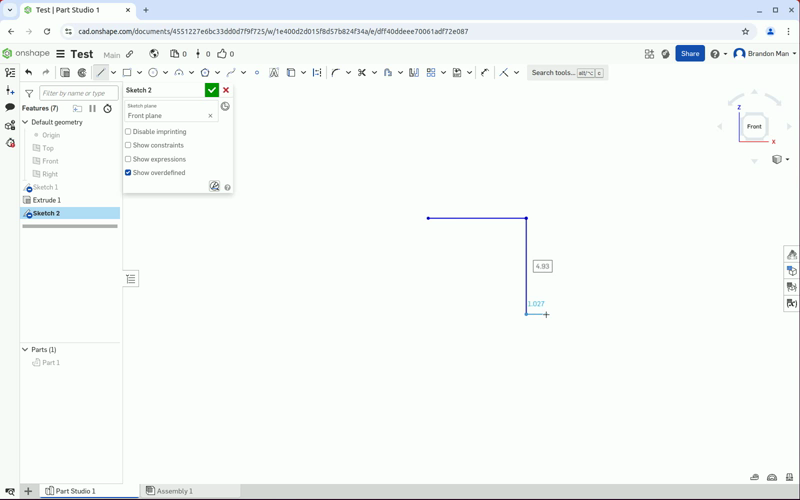
scroll(6)
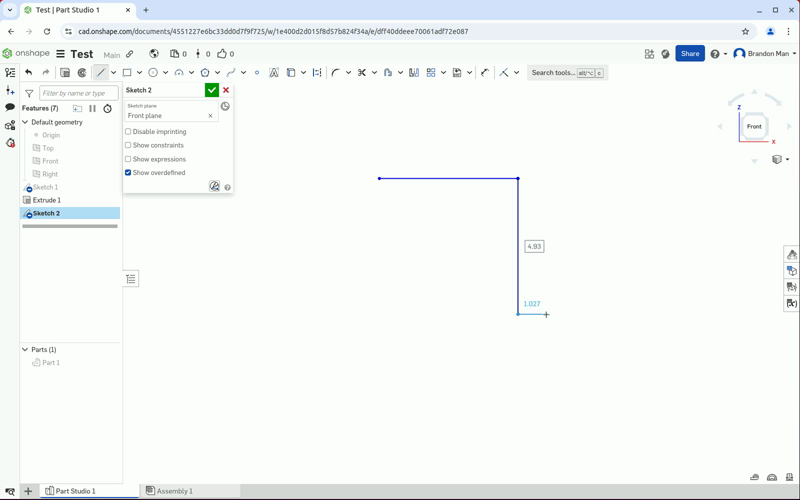
scroll(6)
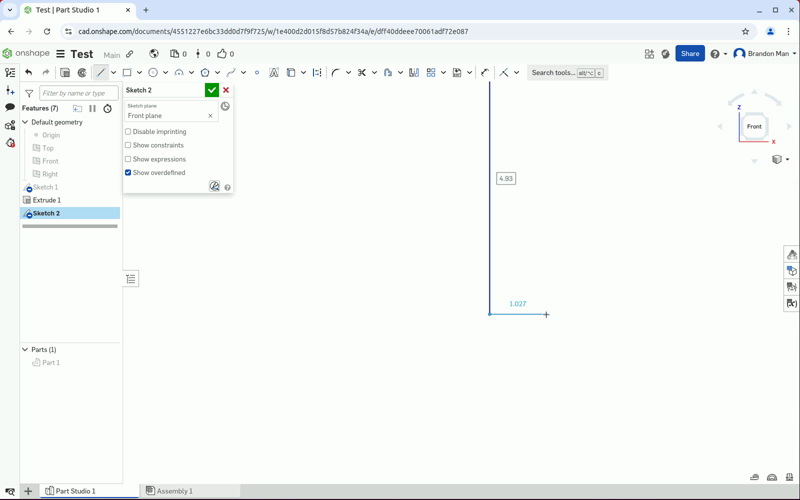
click(546, 314)
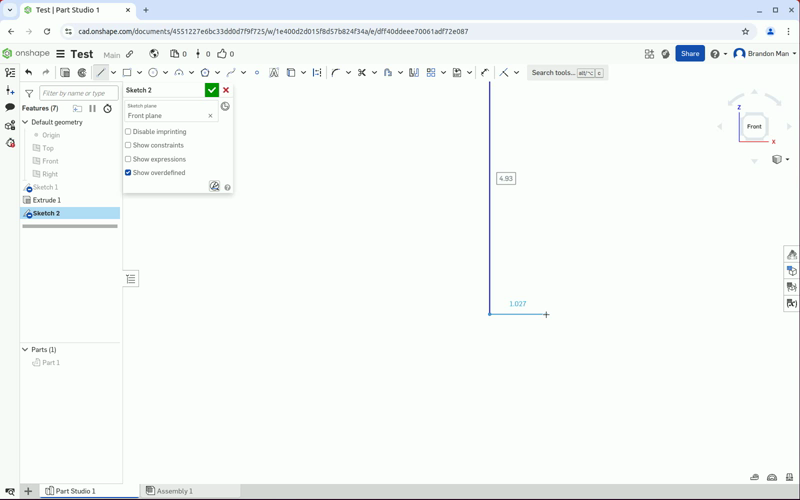
scroll(-6)
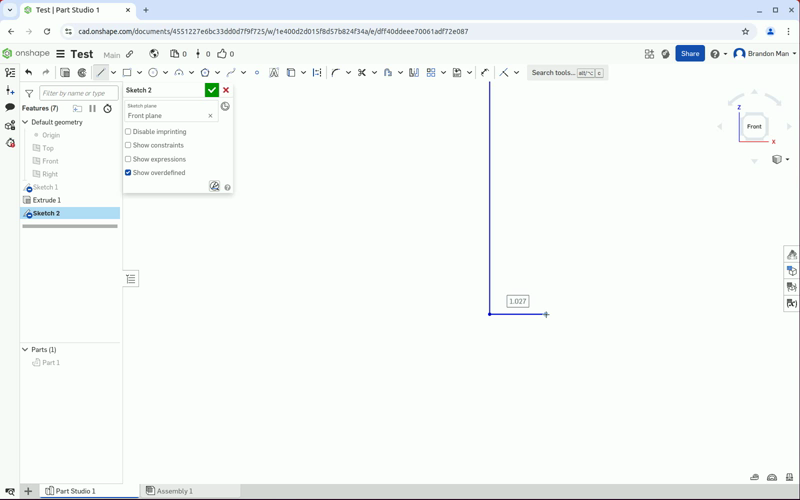
scroll(-6)
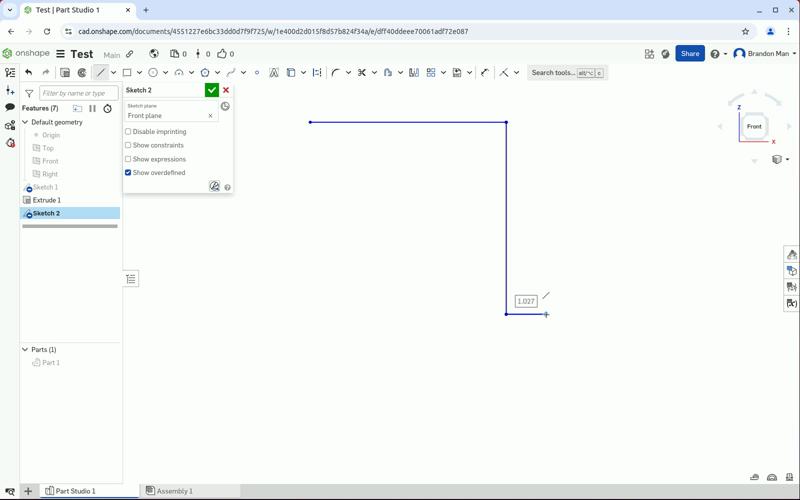
scroll(-6)
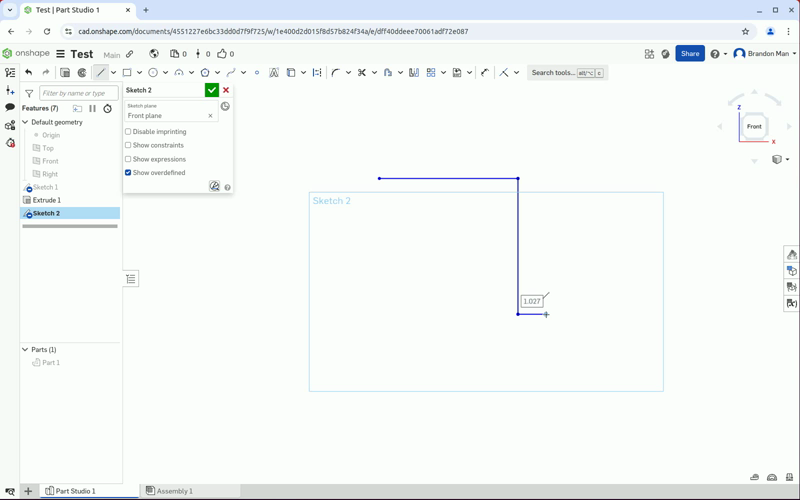
scroll(-6)
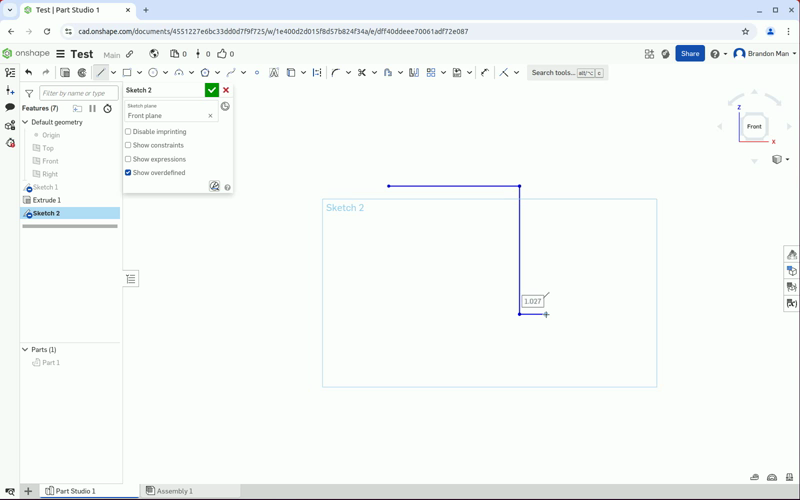
scroll(-6)
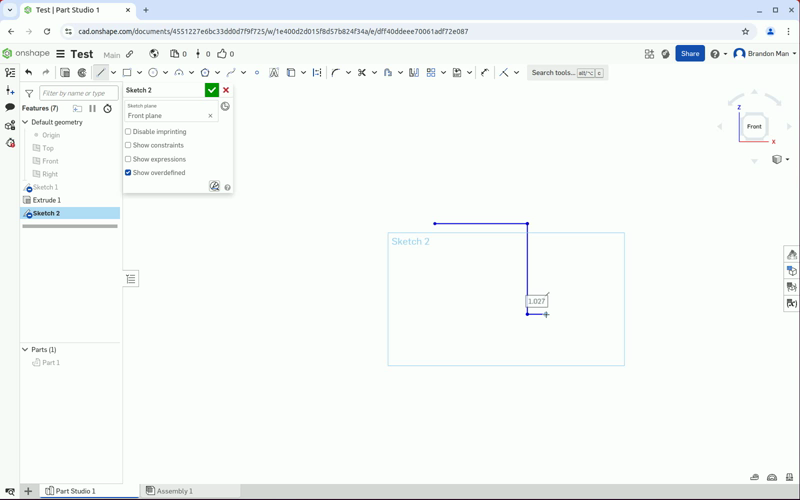
scroll(-6)
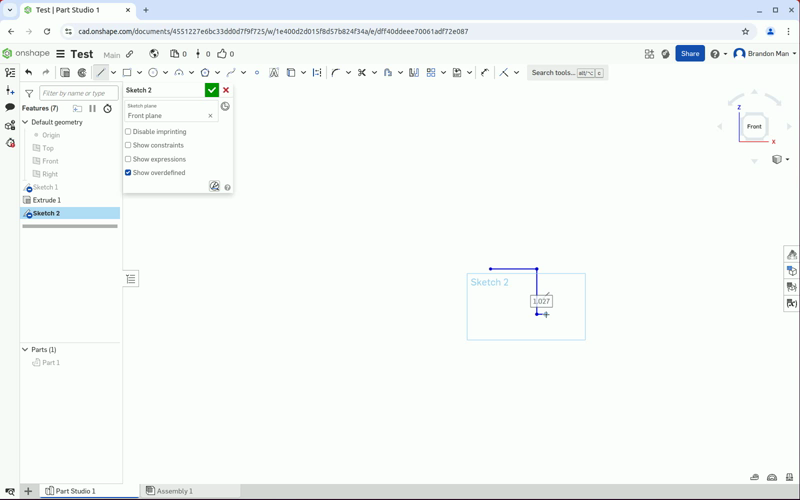
scroll(-6)
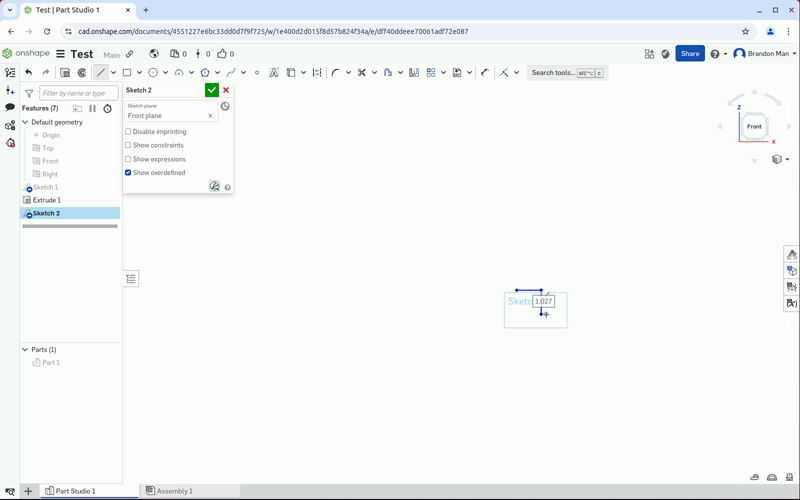
key_up(shift)
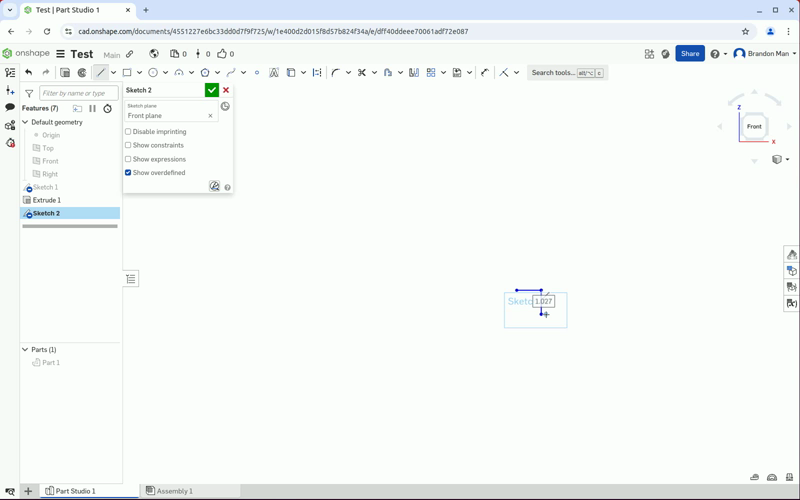
key_down(shift)
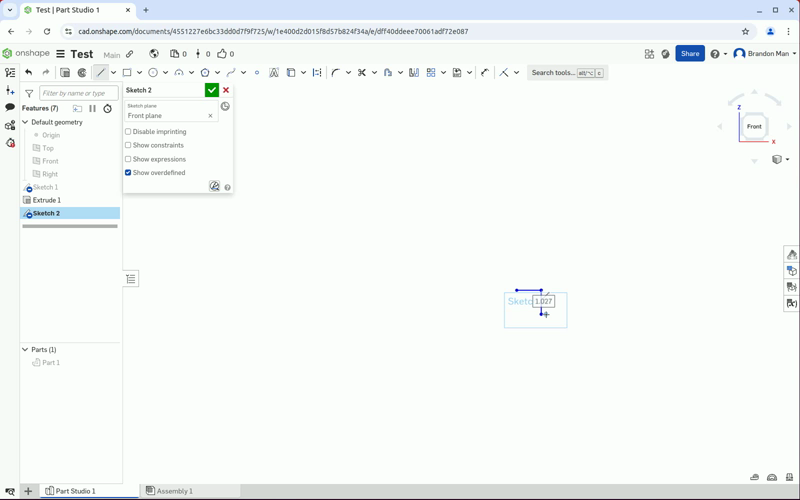
mouse_move(576, 314)
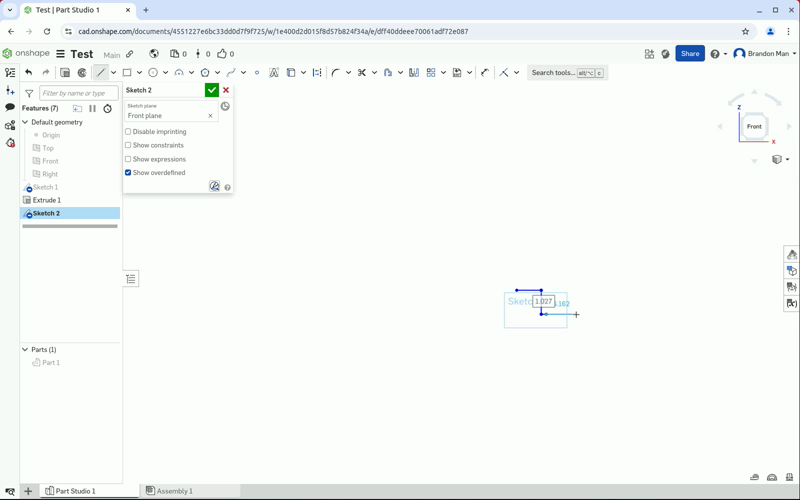
mouse_move(546, 285)
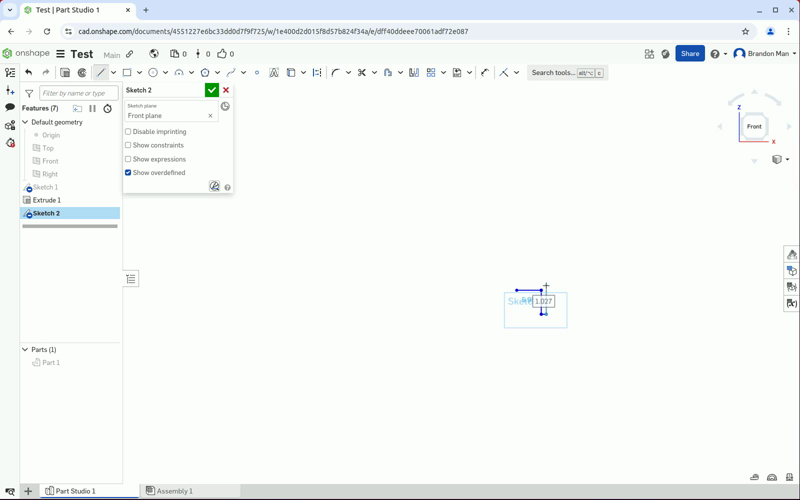
click(546, 285)
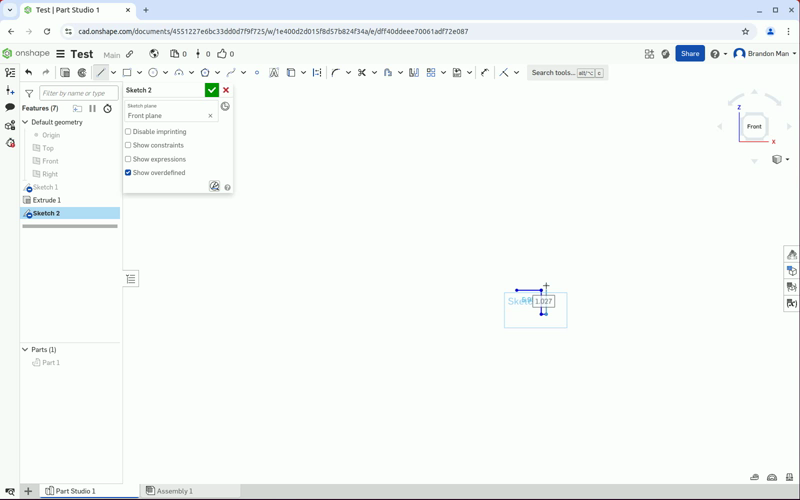
key_up(shift)
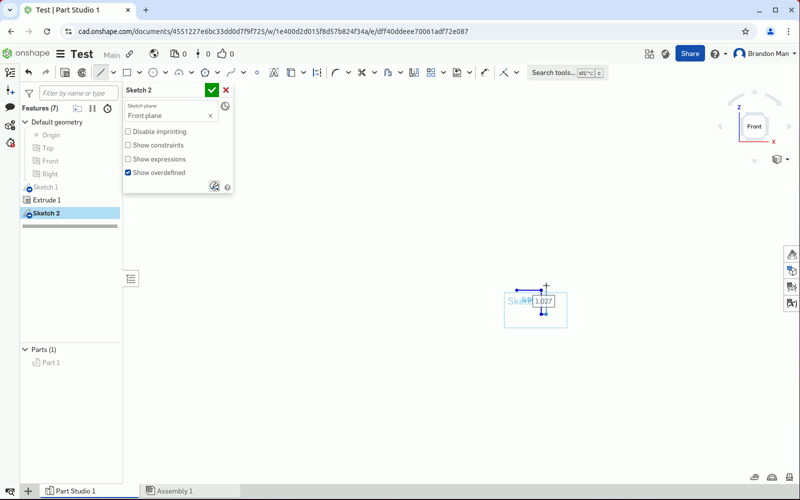
key_down(shift)
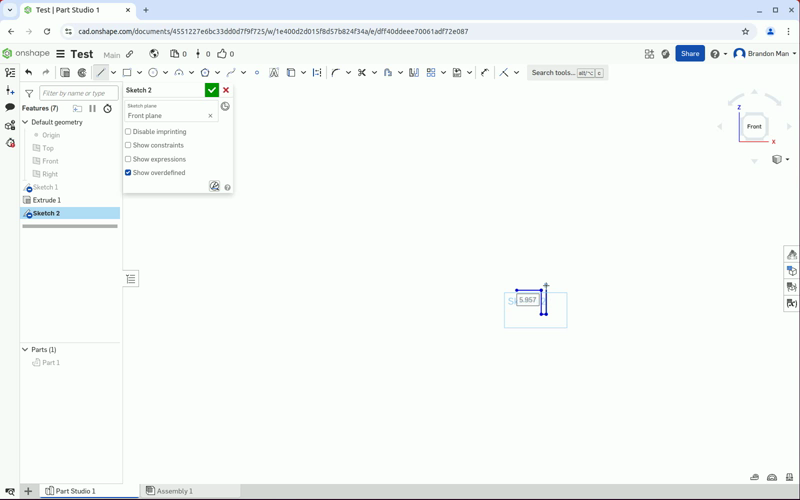
mouse_move(576, 285)
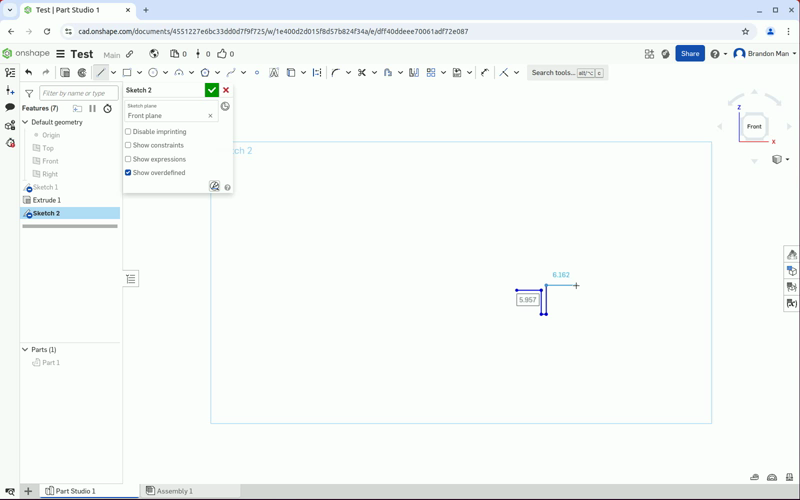
mouse_move(516, 285)
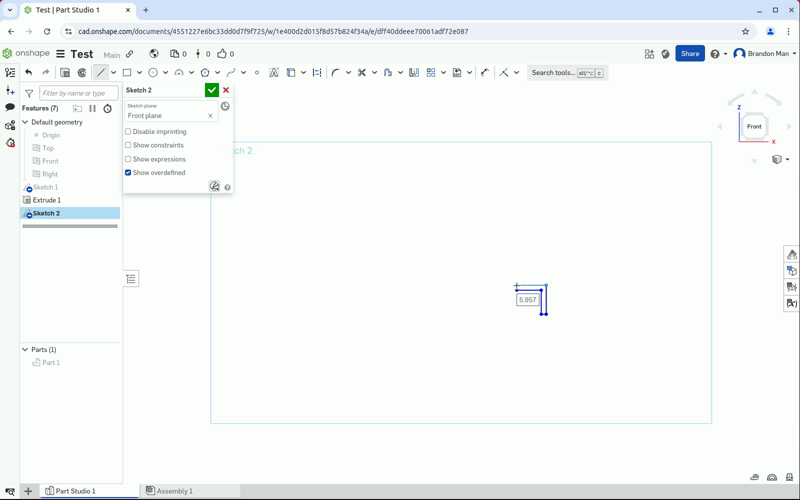
click(516, 285)
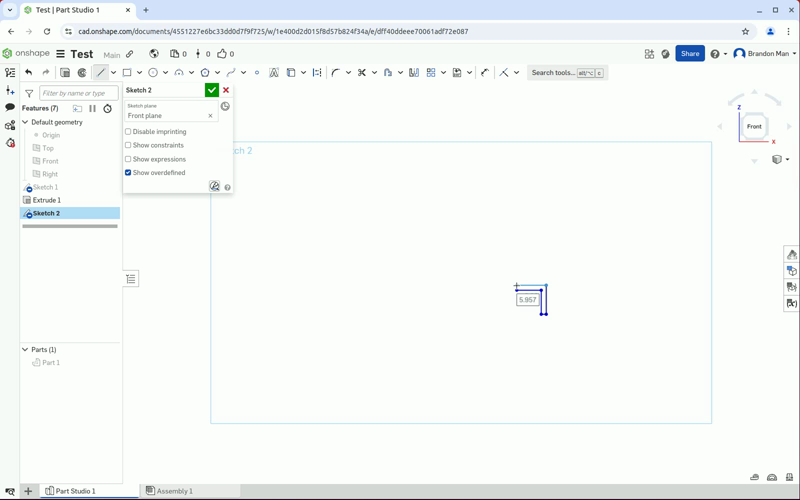
key_up(shift)
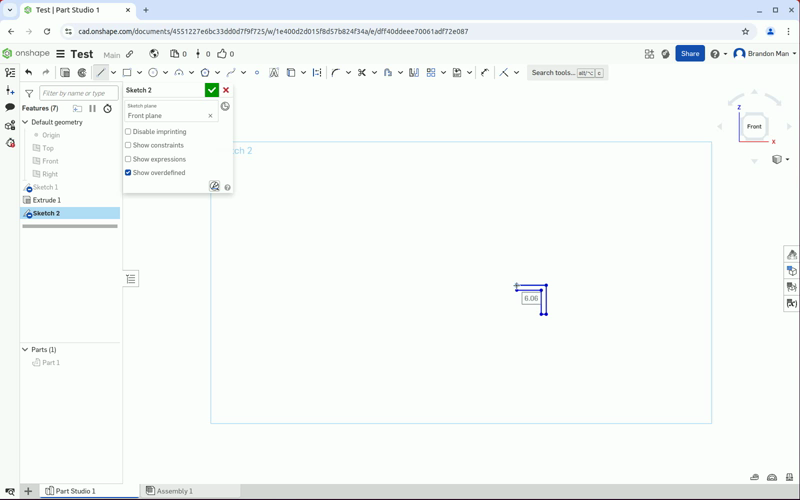
mouse_move(546, 285)
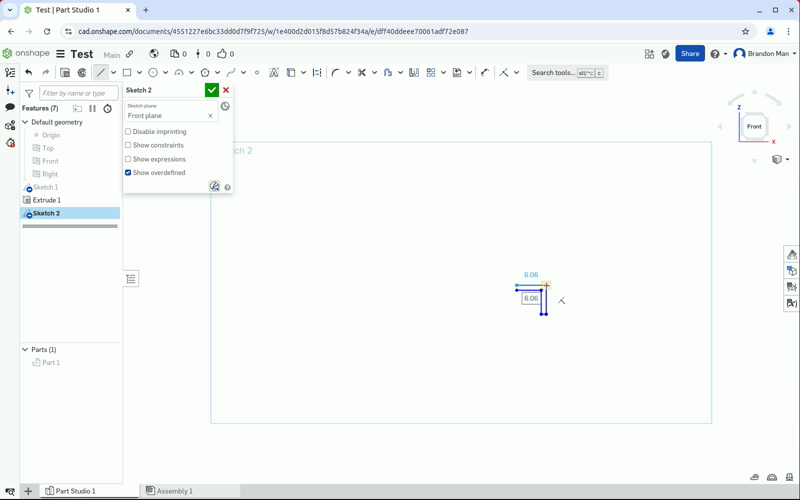
key_down(shift)
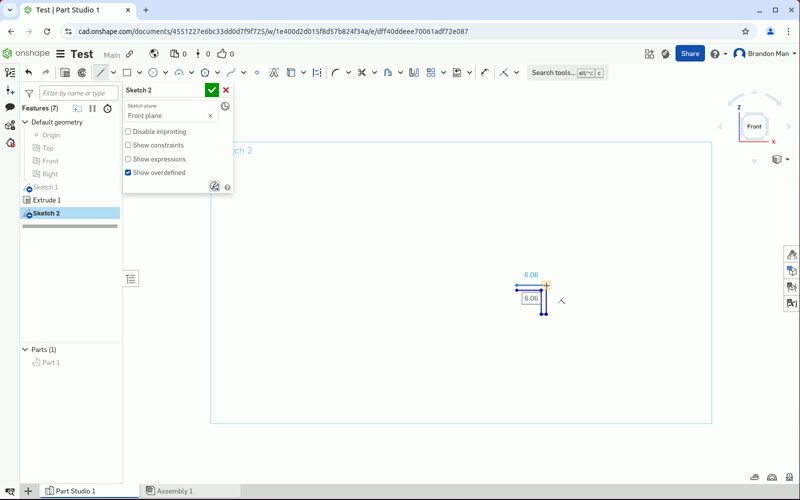
mouse_move(516, 290)
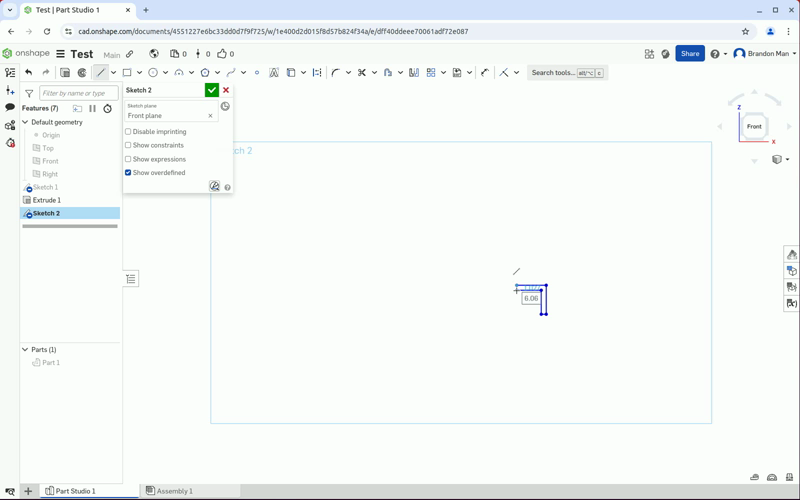
scroll(6)
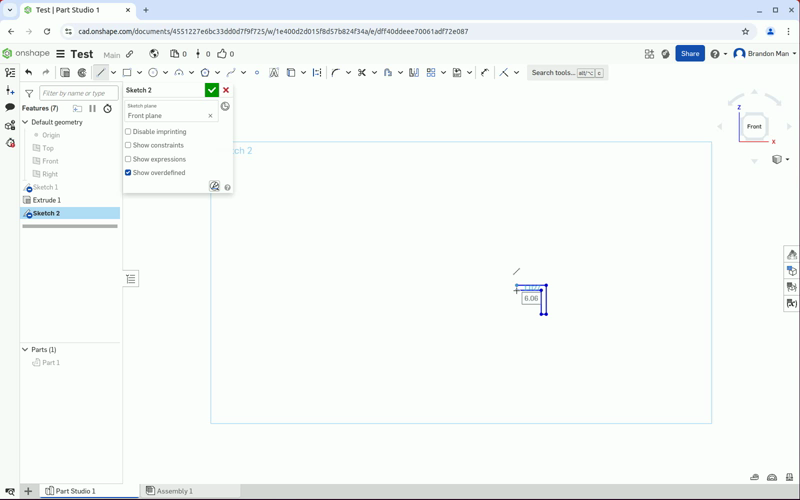
scroll(6)
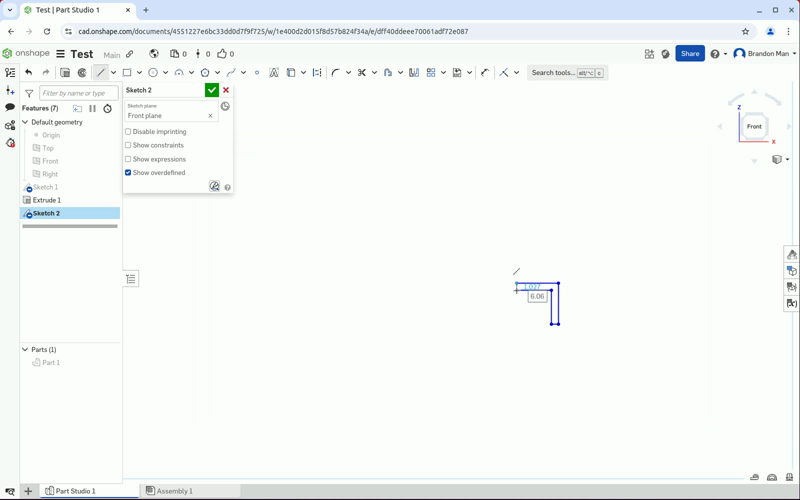
scroll(6)
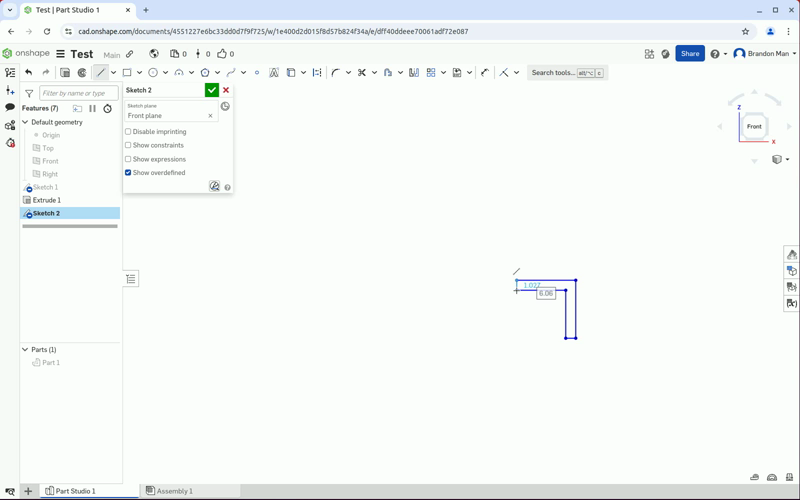
scroll(6)
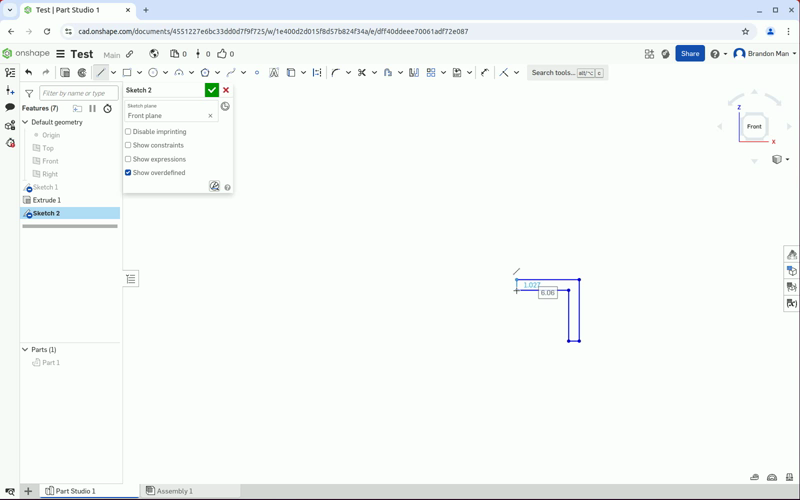
scroll(6)
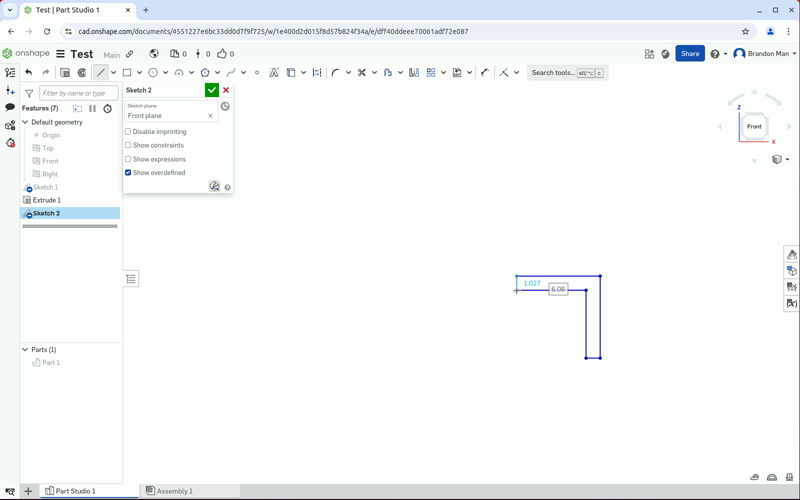
scroll(6)
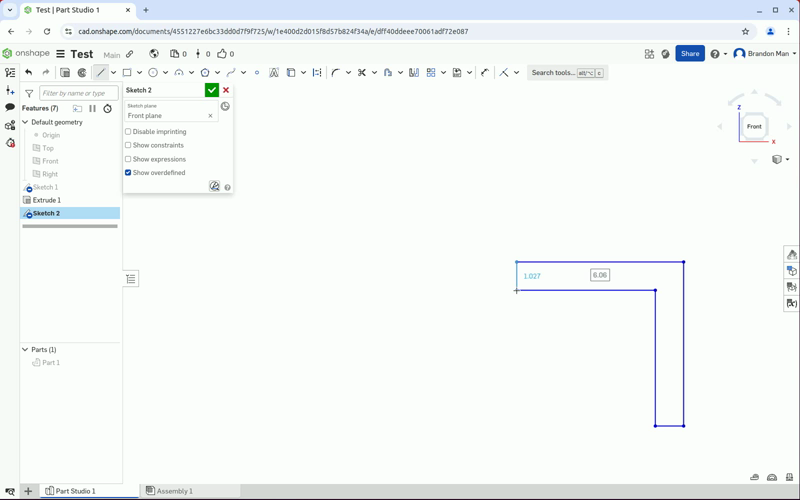
scroll(6)
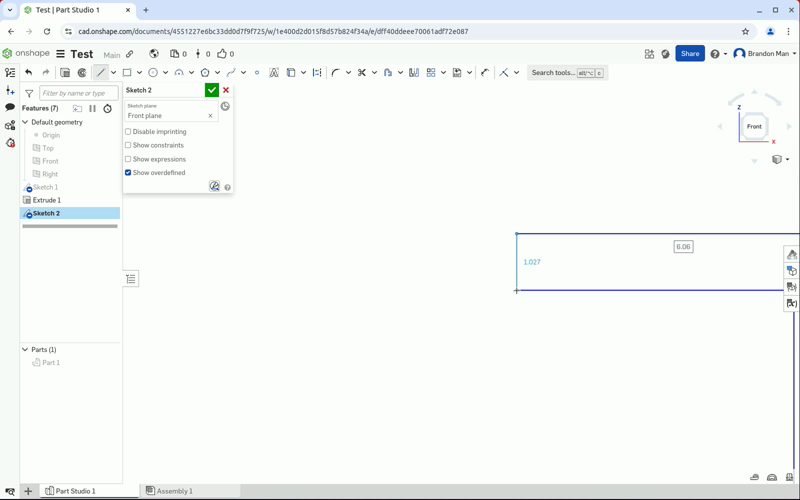
key_up(shift)
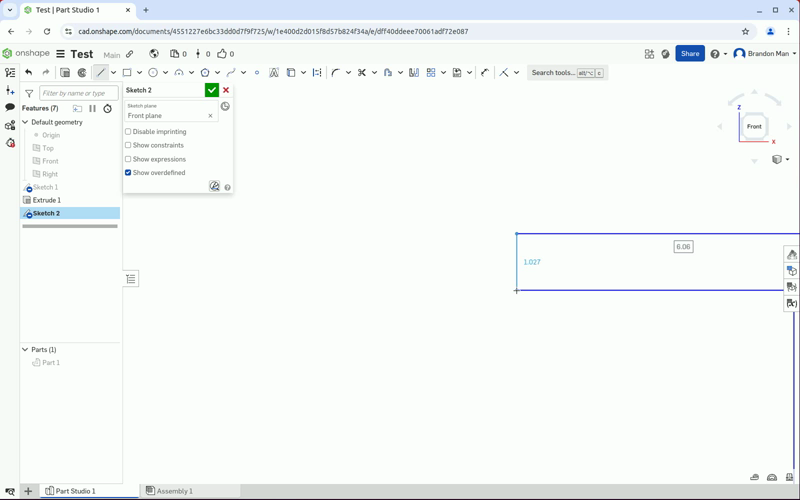
click(516, 290)
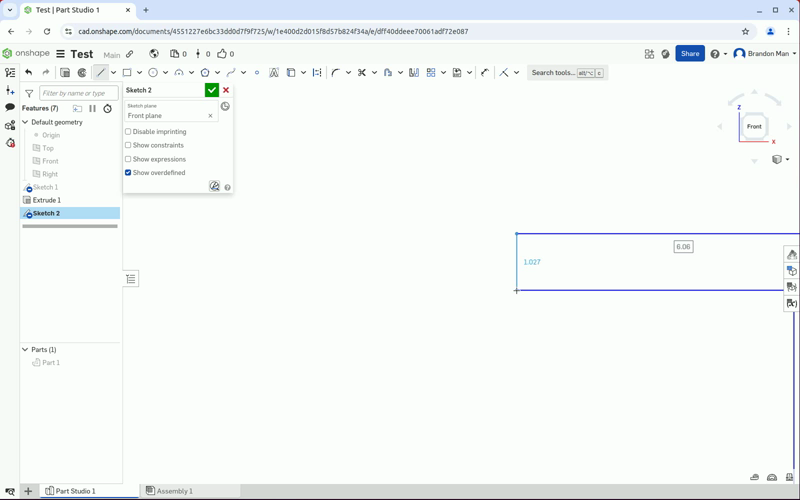
scroll(-6)
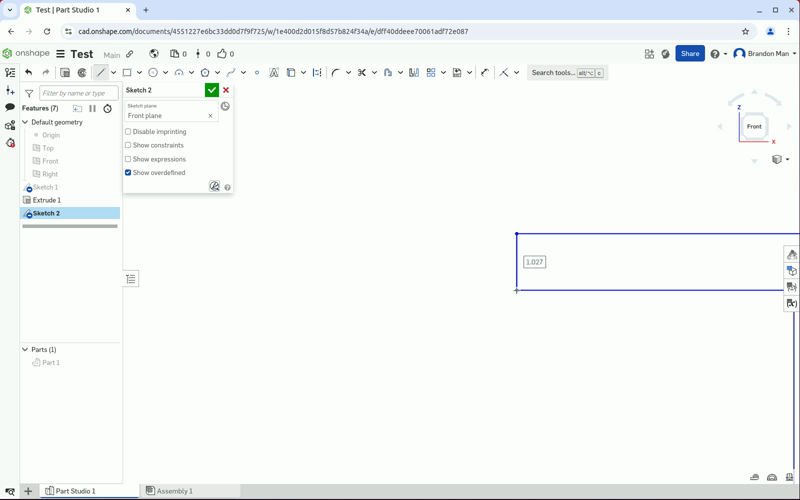
scroll(-6)
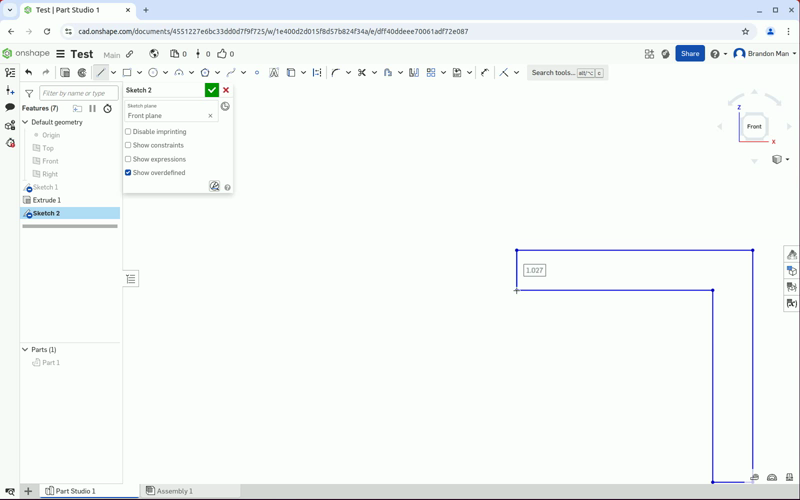
scroll(-6)
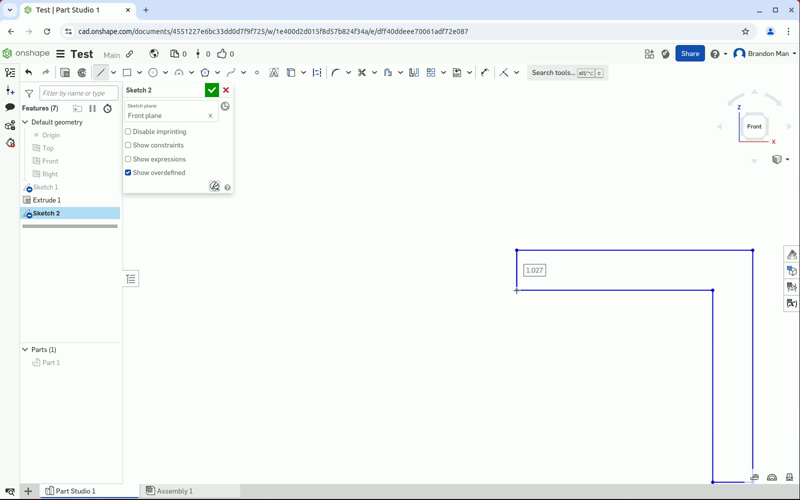
scroll(-6)
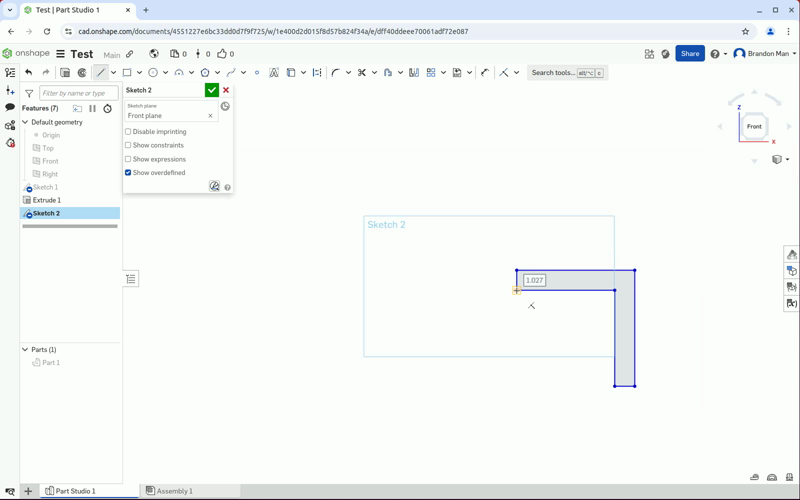
scroll(-6)
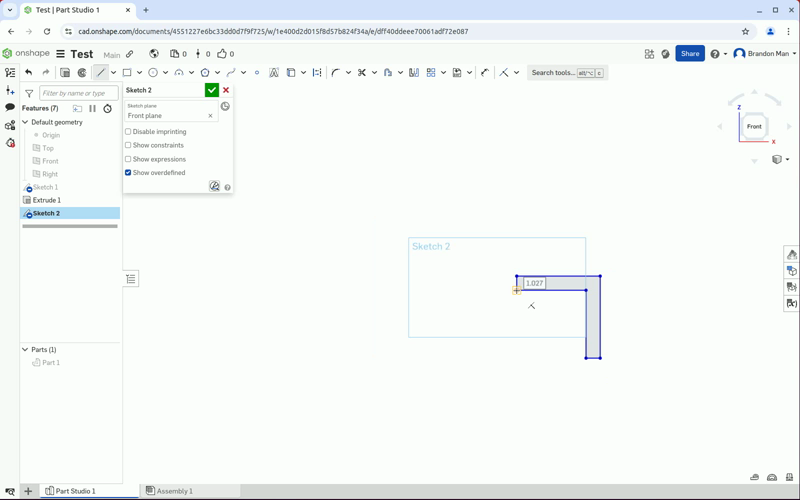
scroll(-6)
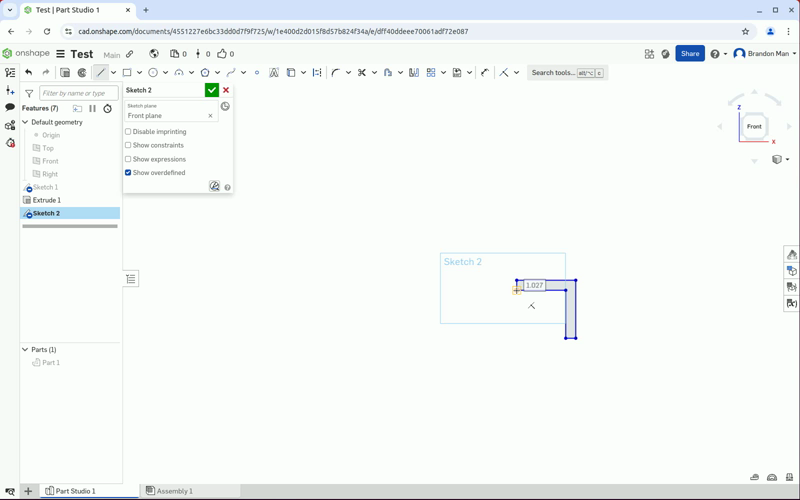
scroll(-6)
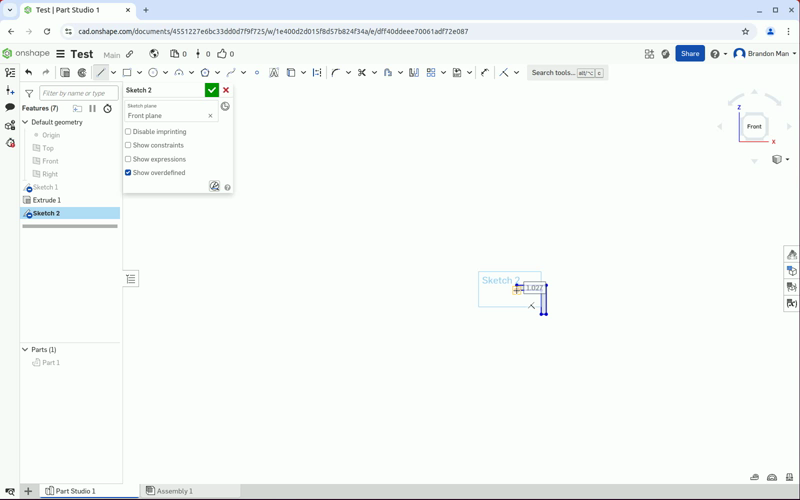
key(esc)
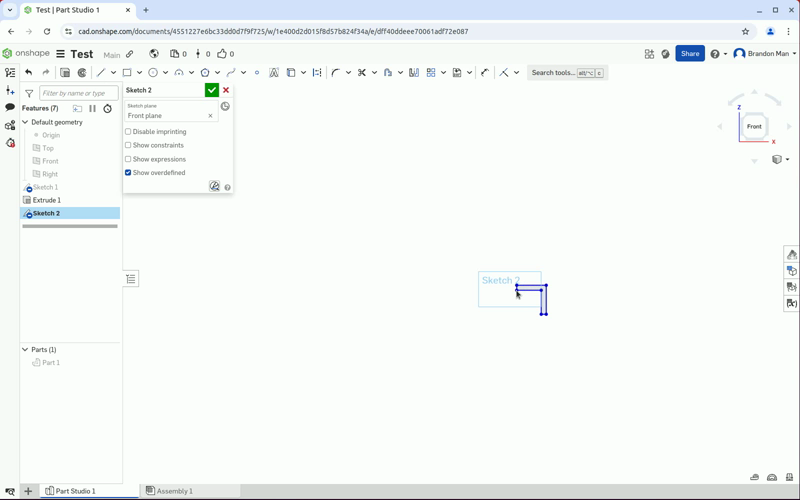
mouse_move(542, 291)
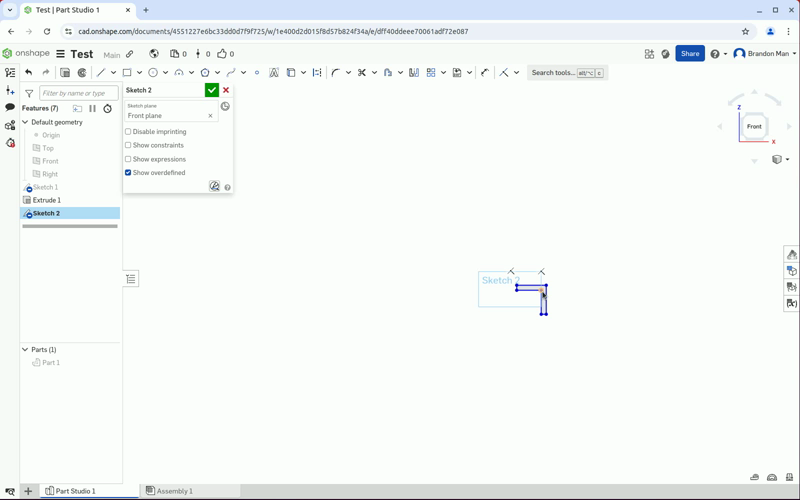
scroll(6)
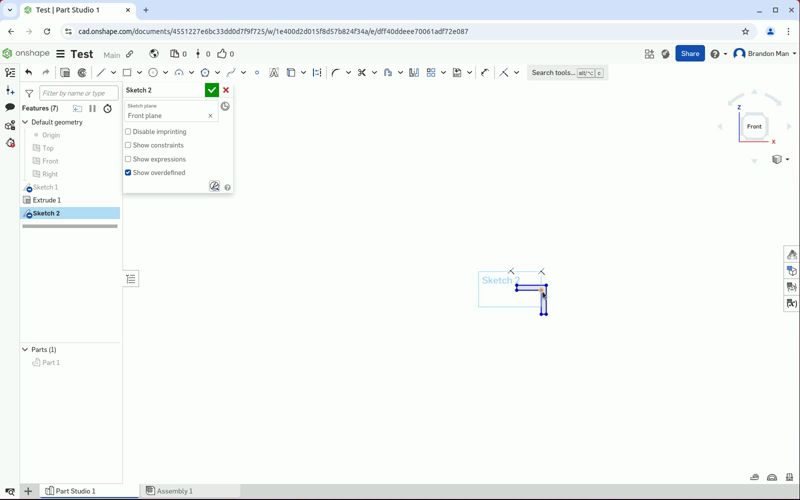
scroll(6)
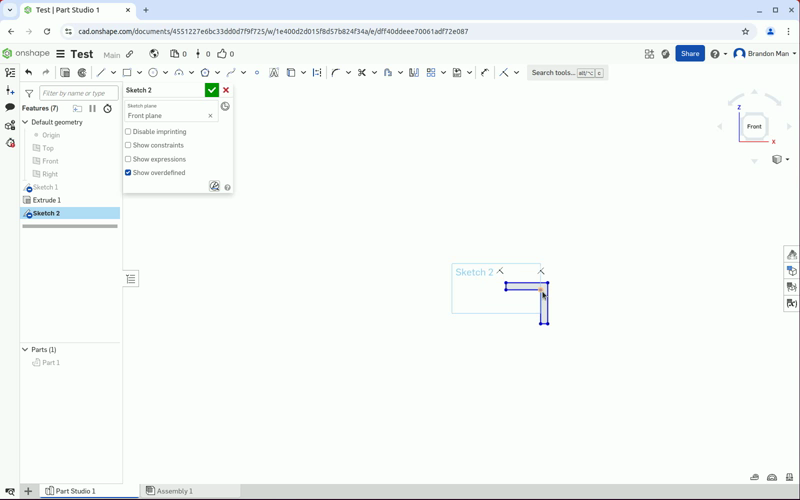
scroll(6)
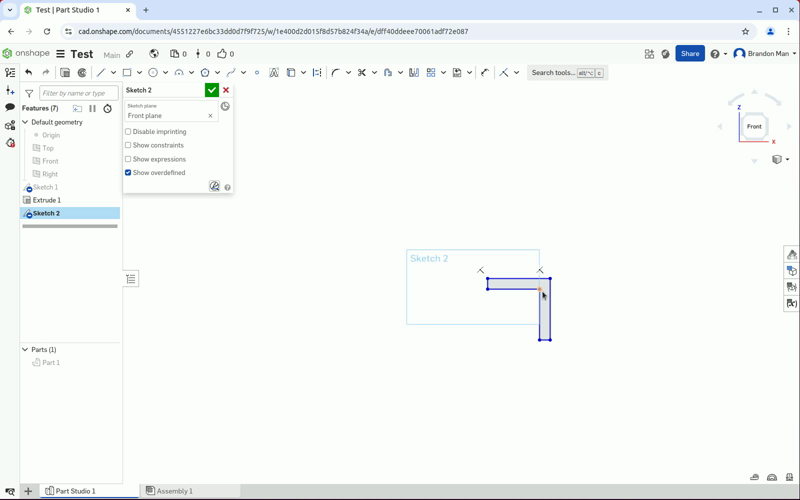
scroll(6)
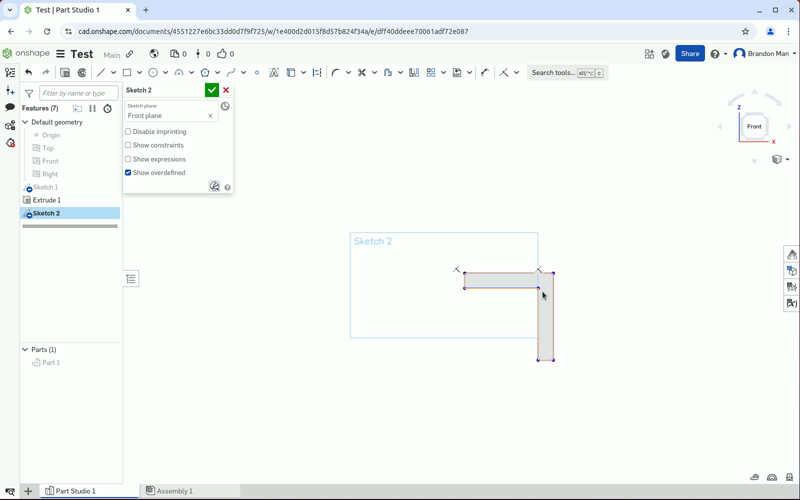
scroll(6)
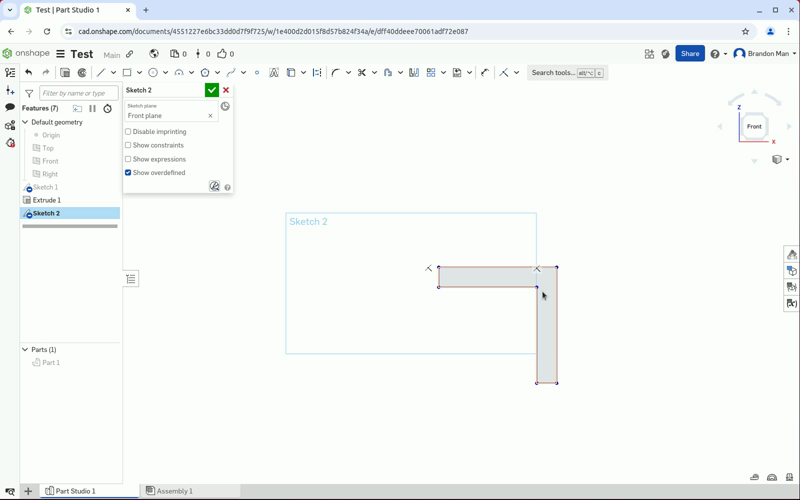
scroll(6)
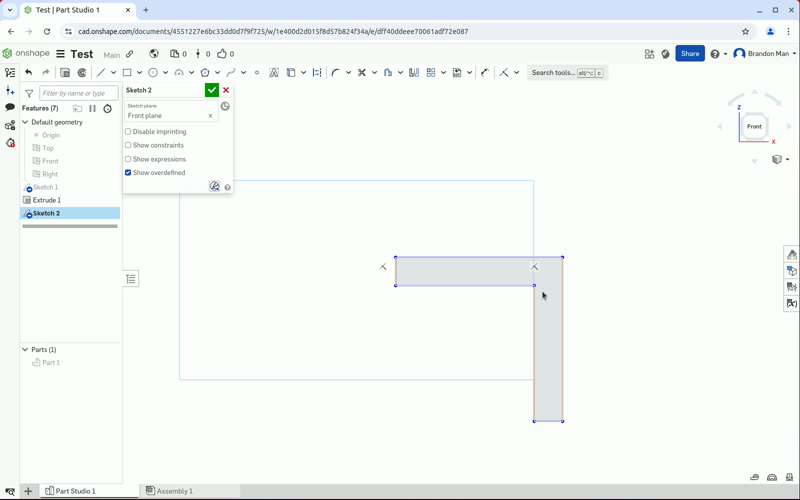
scroll(6)
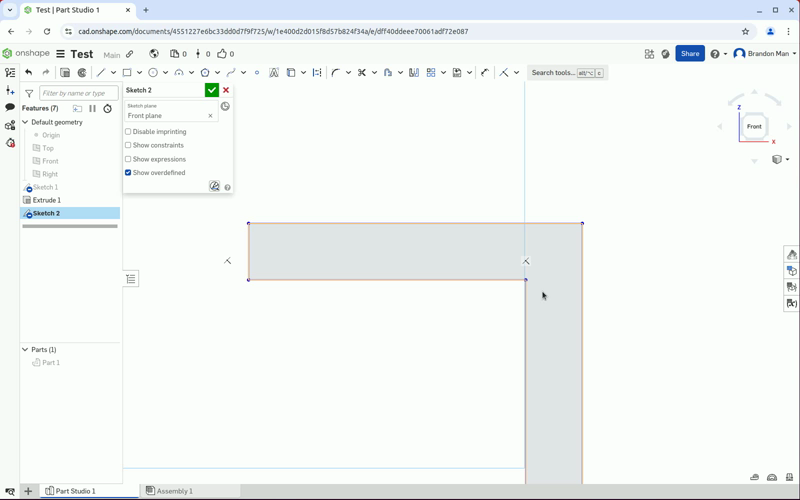
click(542, 291)
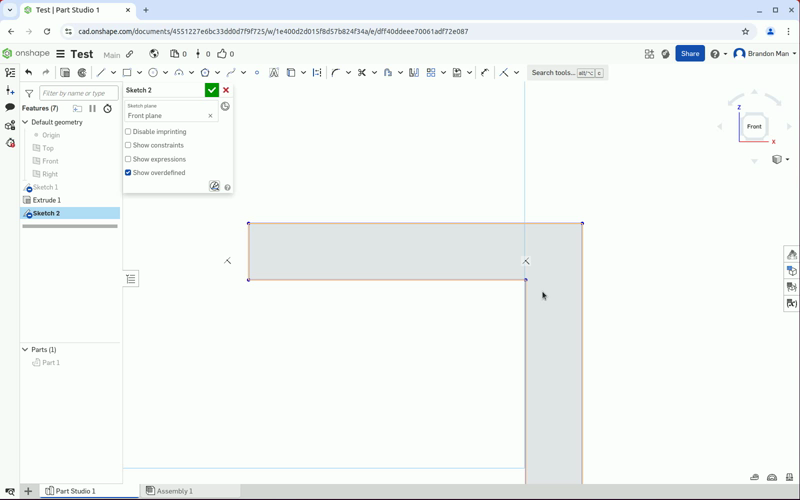
scroll(-6)
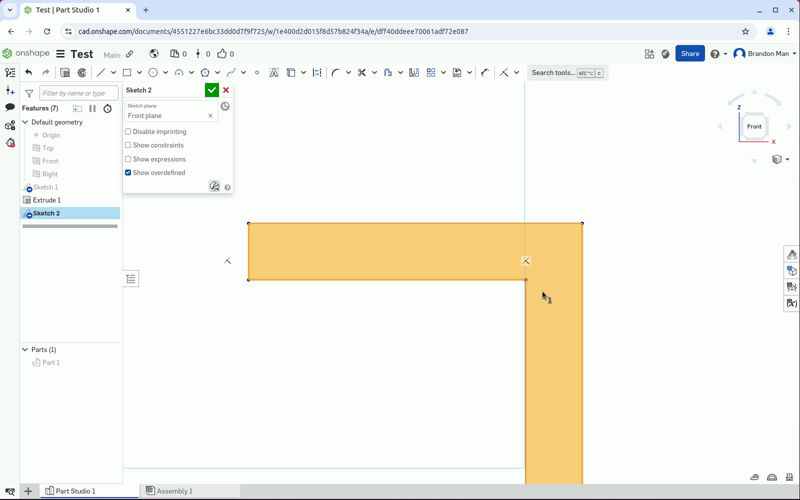
scroll(-6)
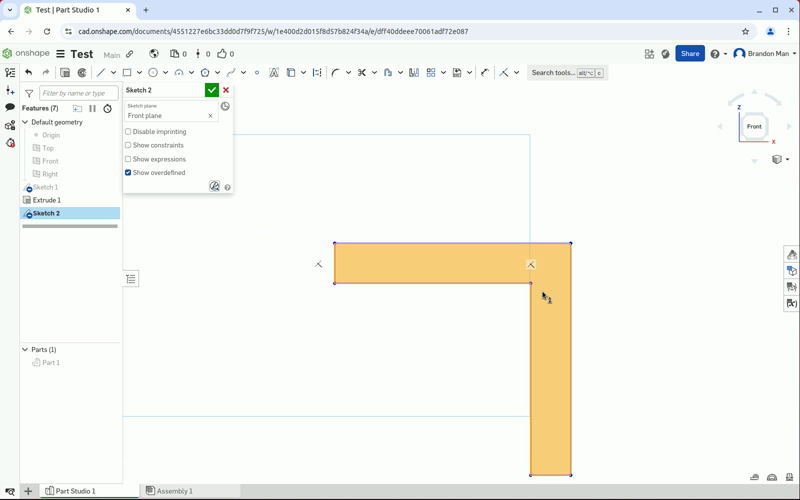
scroll(-6)
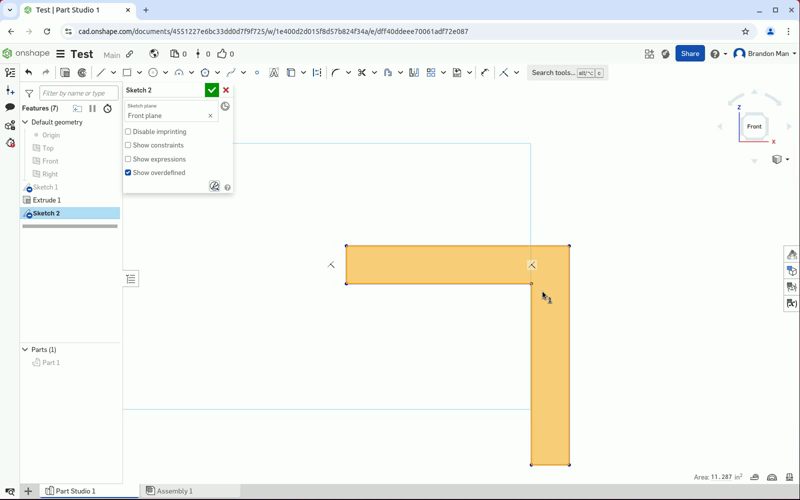
scroll(-6)
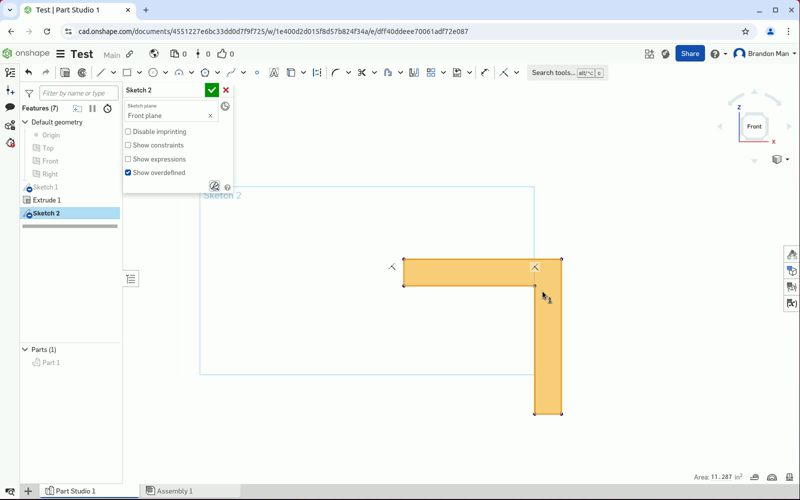
scroll(-6)
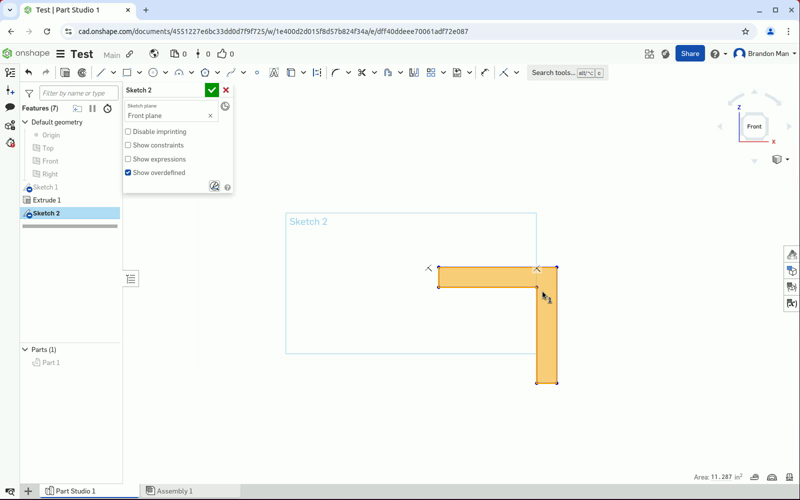
scroll(-6)
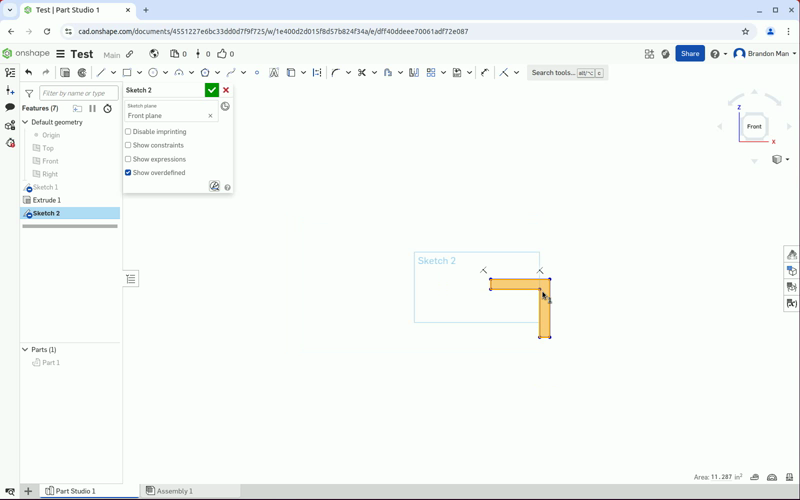
scroll(-6)
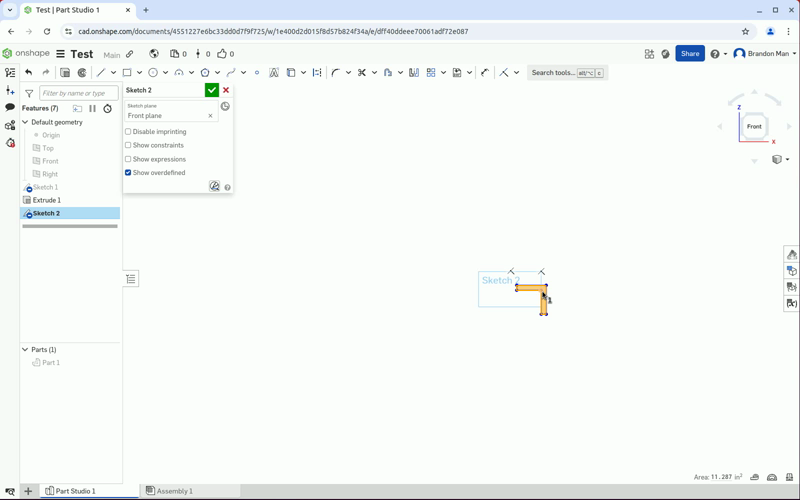
mouse_move(73, 352)
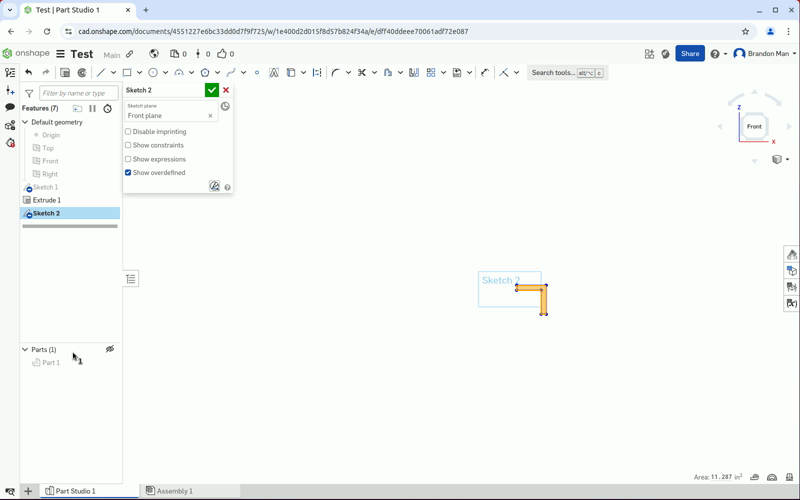
key(shift+y)
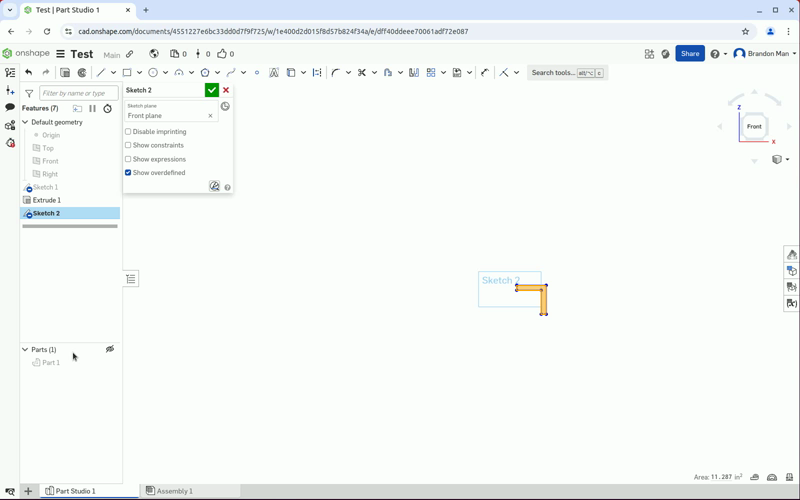
key(shift+e)
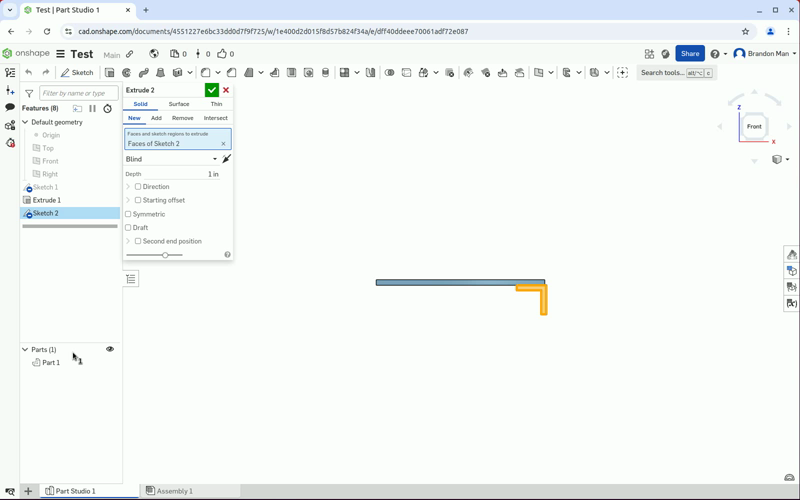
mouse_move(143, 106)
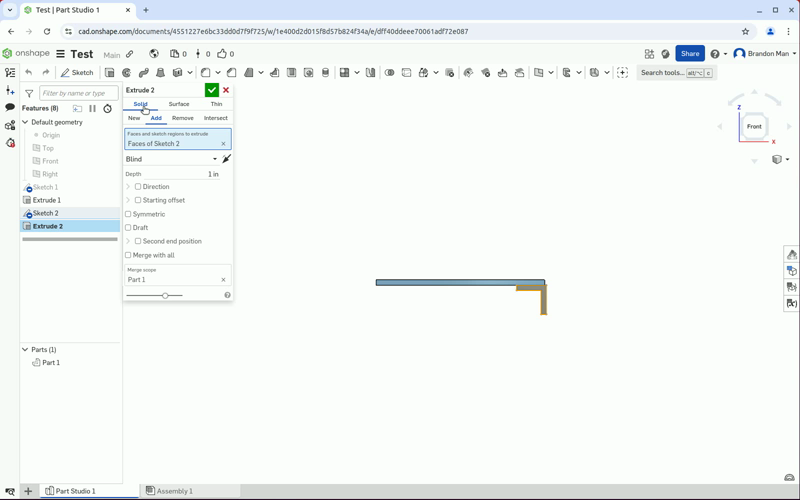
click(143, 106)
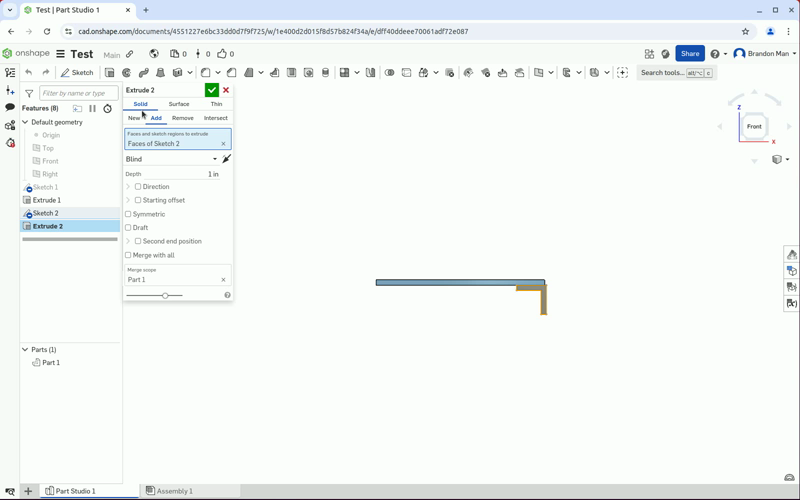
mouse_move(137, 120)
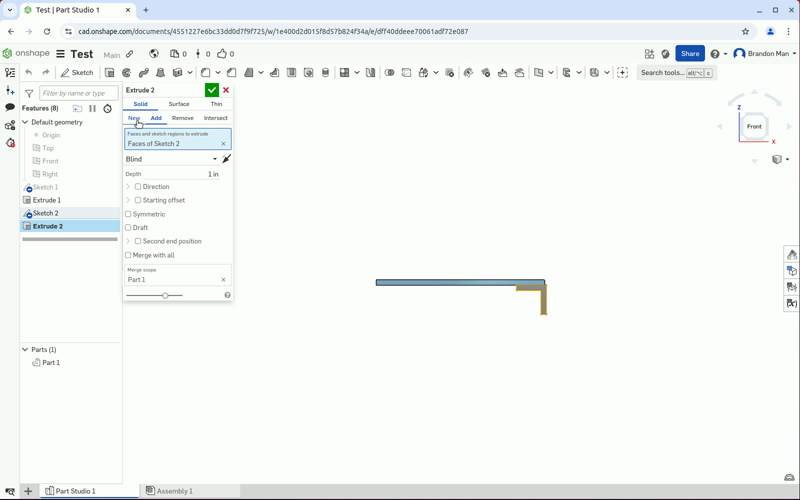
click(137, 120)
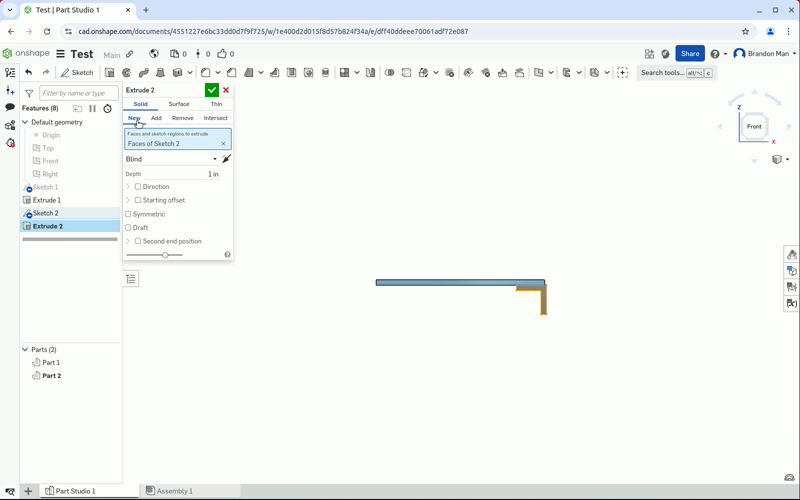
key(tab, 4)
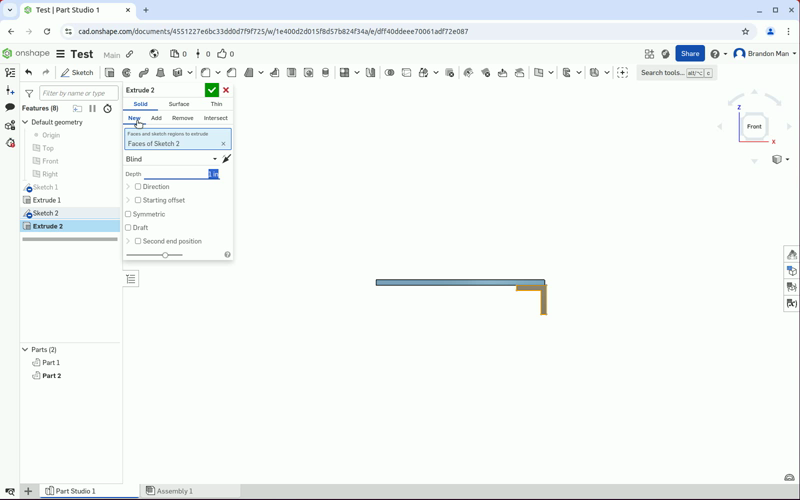
text(46.216)
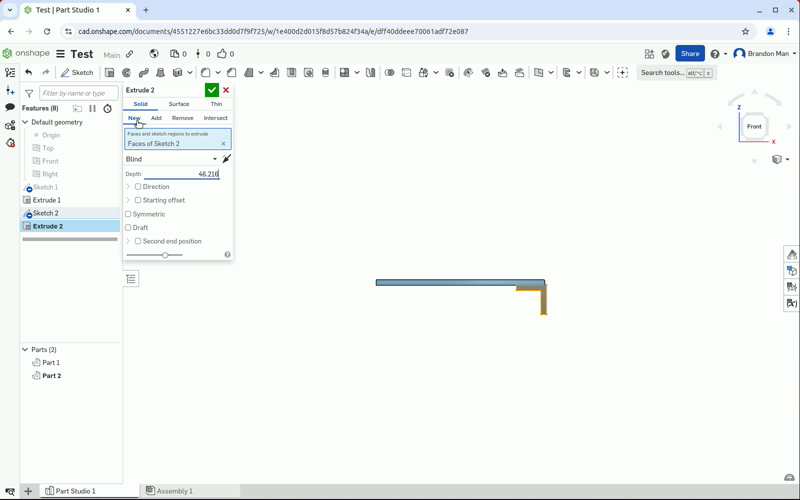
key(tab, 3)
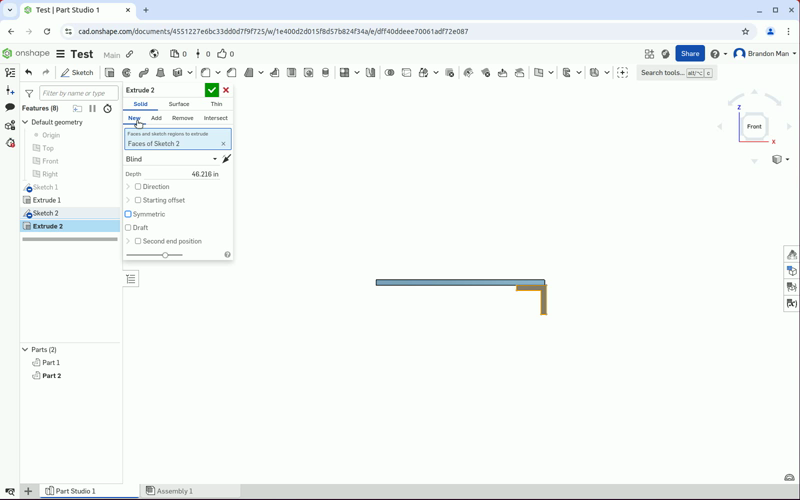
key(space)
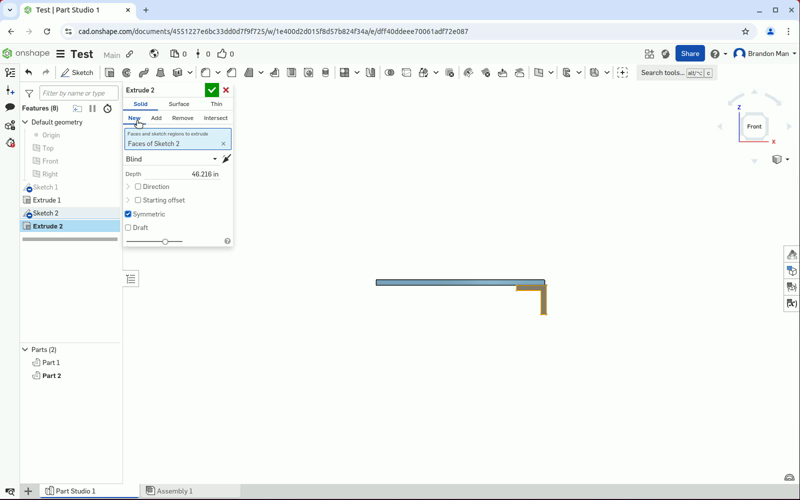
key(enter)
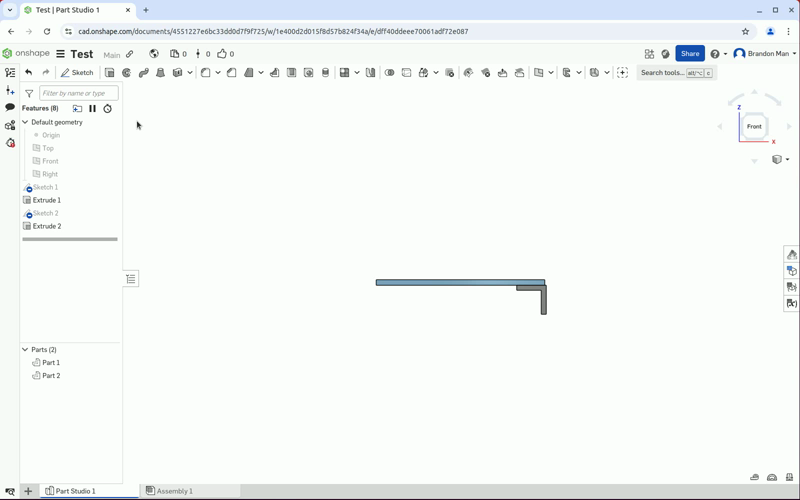
key(shift+h)
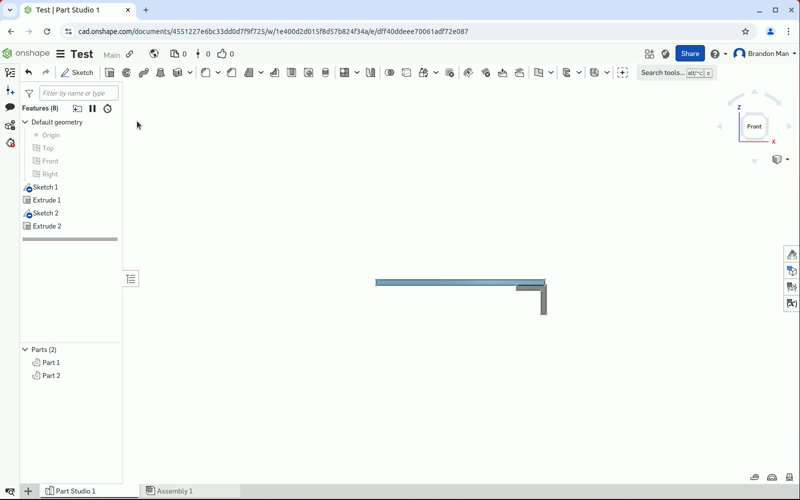
key(shift+h)
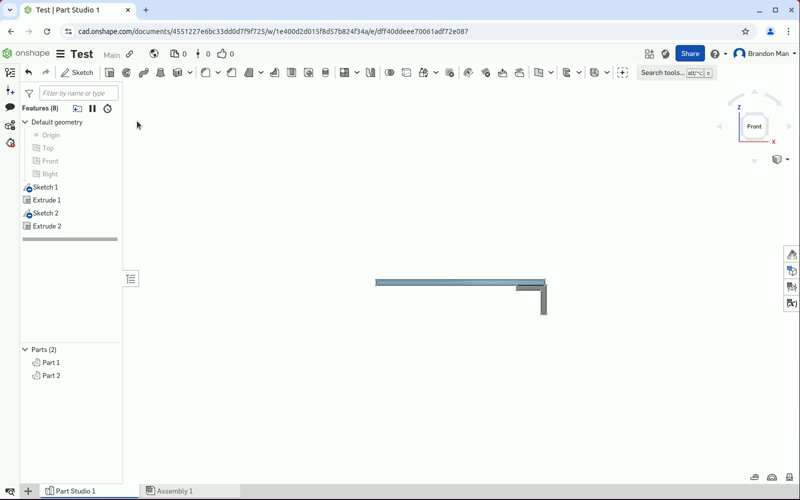
key(shift+7)
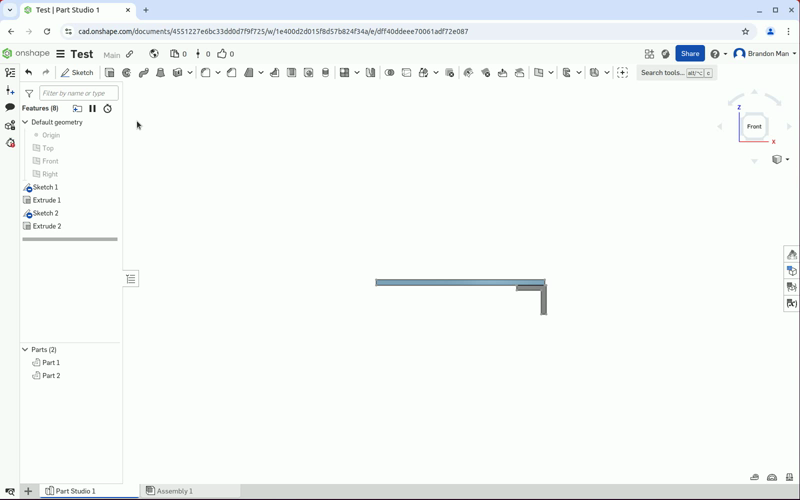
key(left, 2)
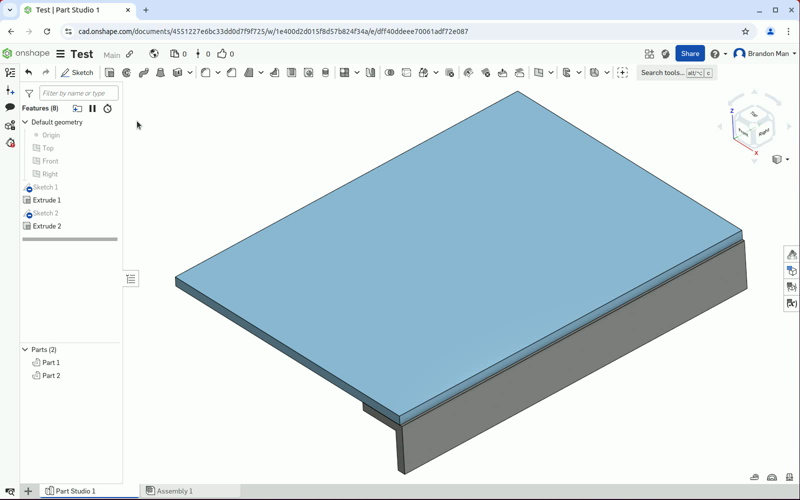
key(down, 2)
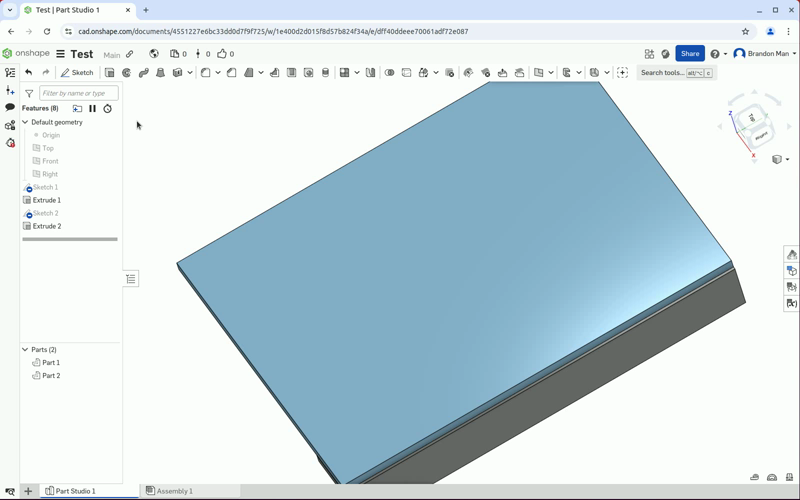
key(up, 2)
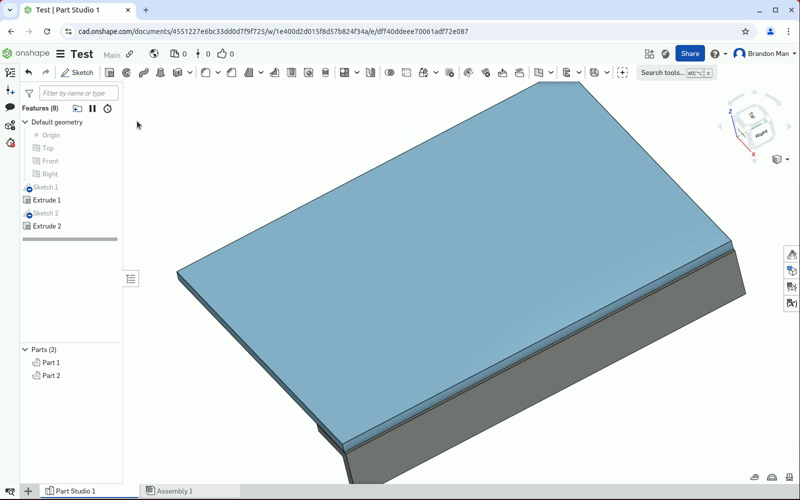
key(right, 2)
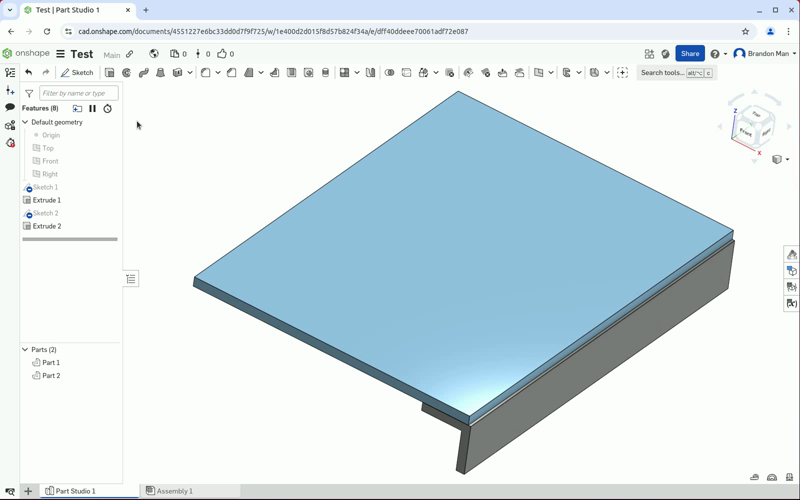
mouse_move(73, 189)
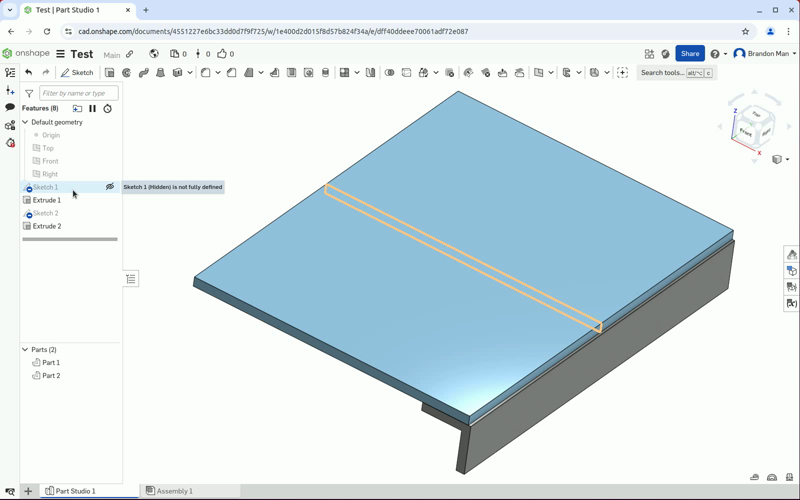
click(73, 189)